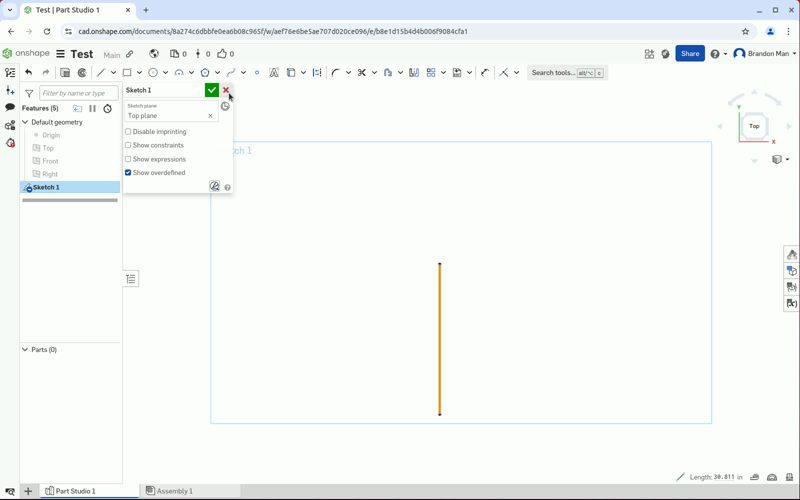
key(shift+h)
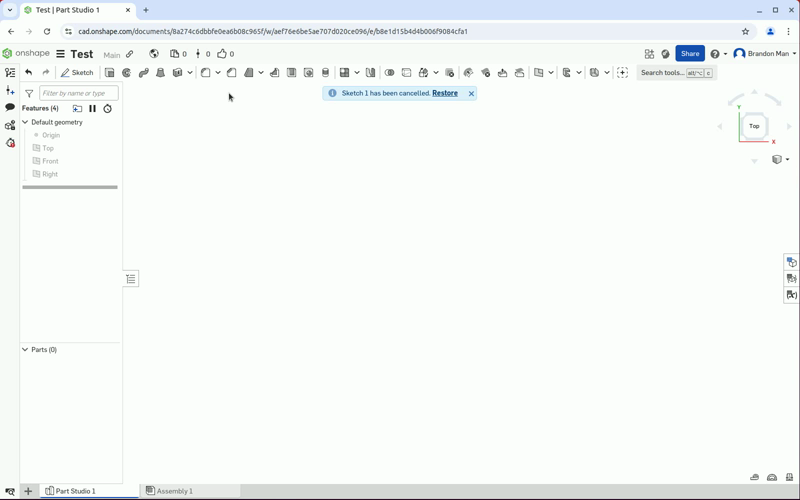
mouse_move(73, 352)
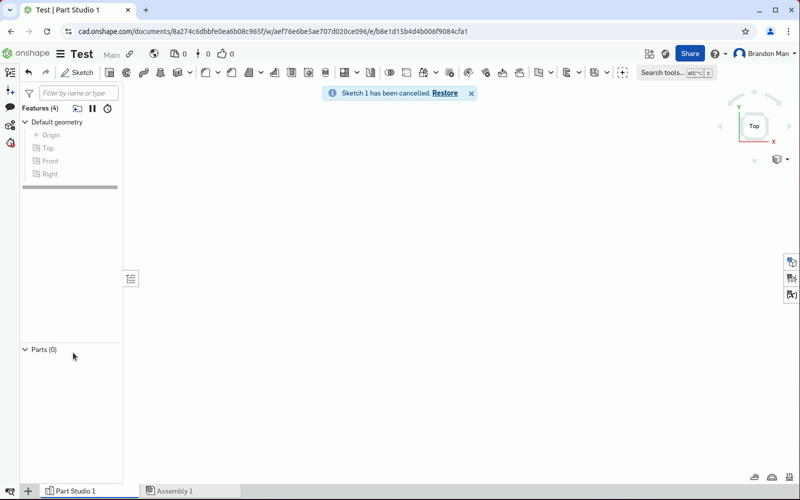
key(y)
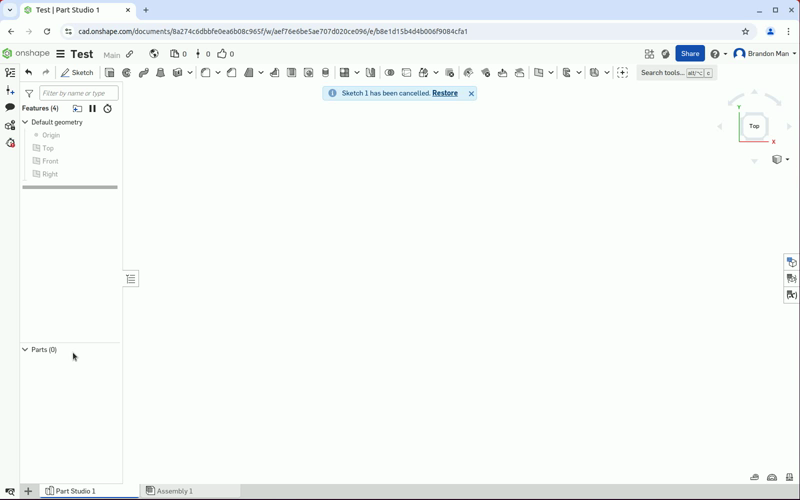
key(shift+p)
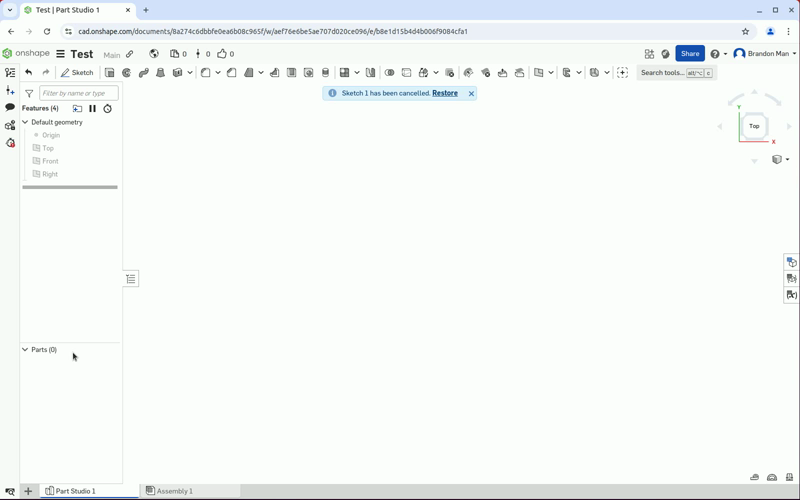
key(space)
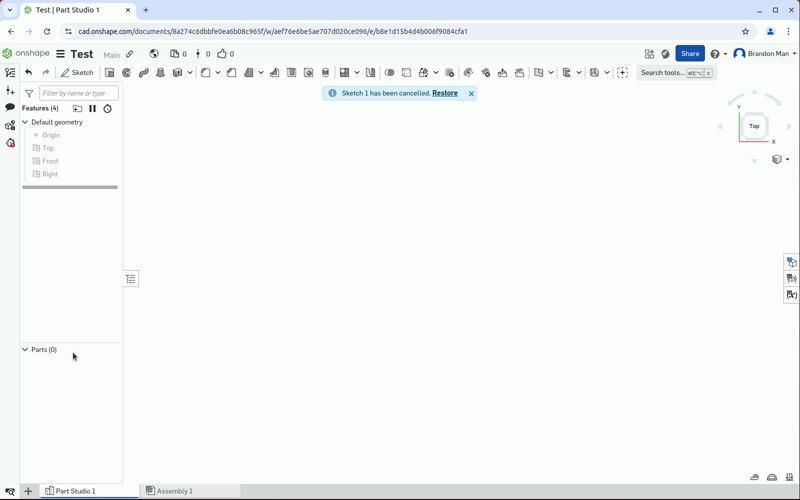
key_down(shift)
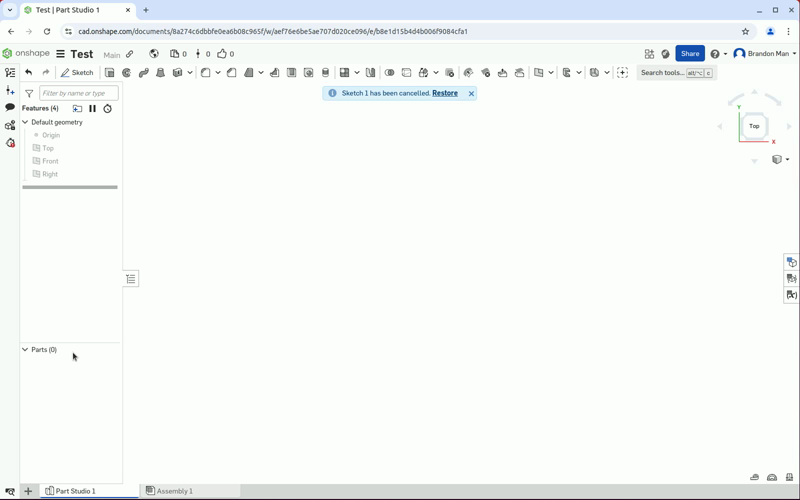
key(up)
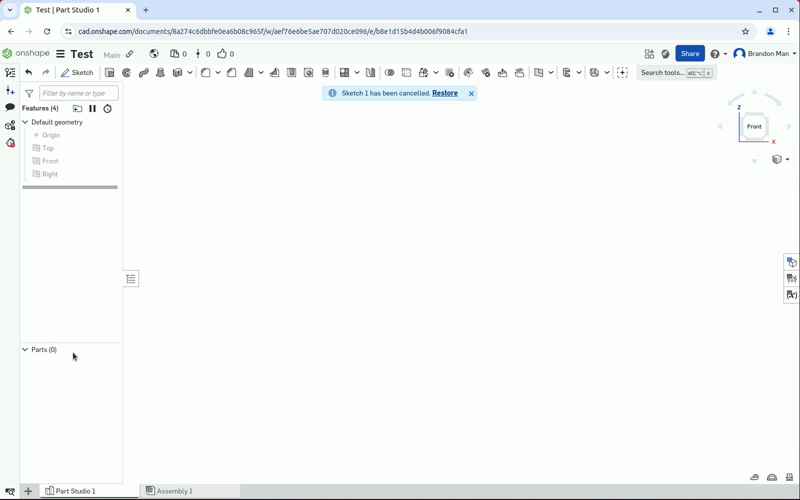
key_up(shift)
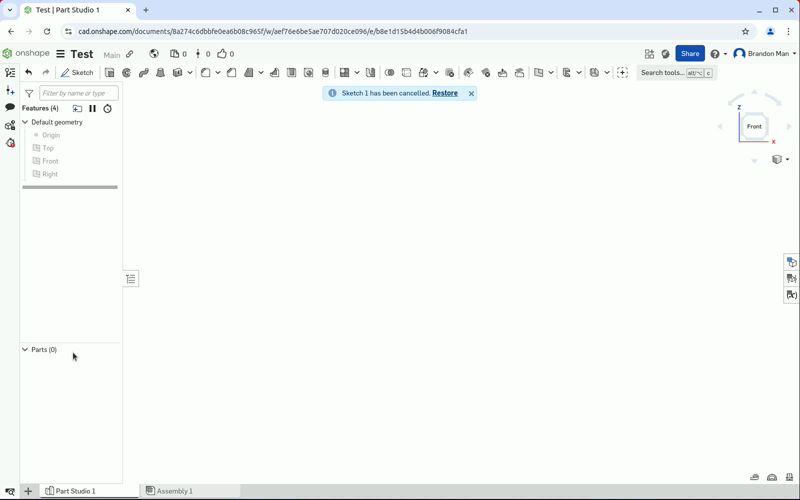
mouse_move(73, 352)
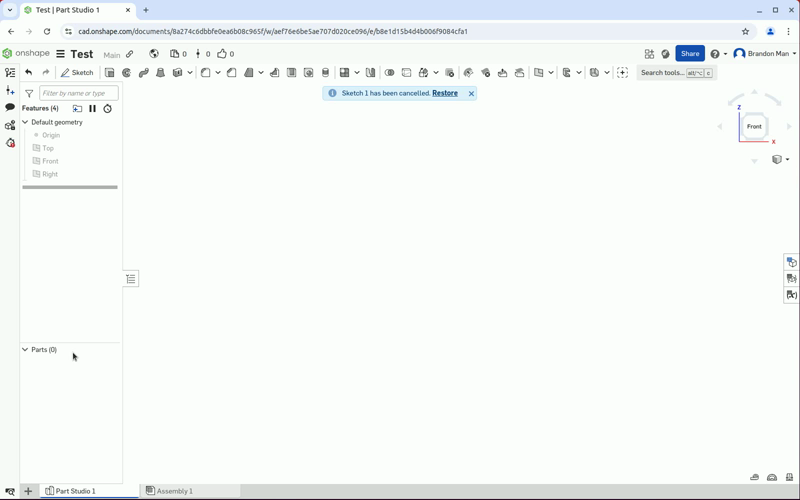
key(shift+y)
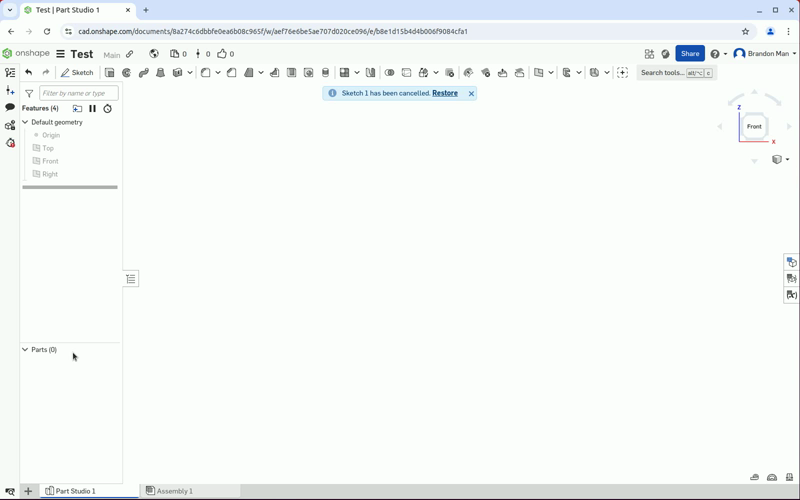
key(shift+s)
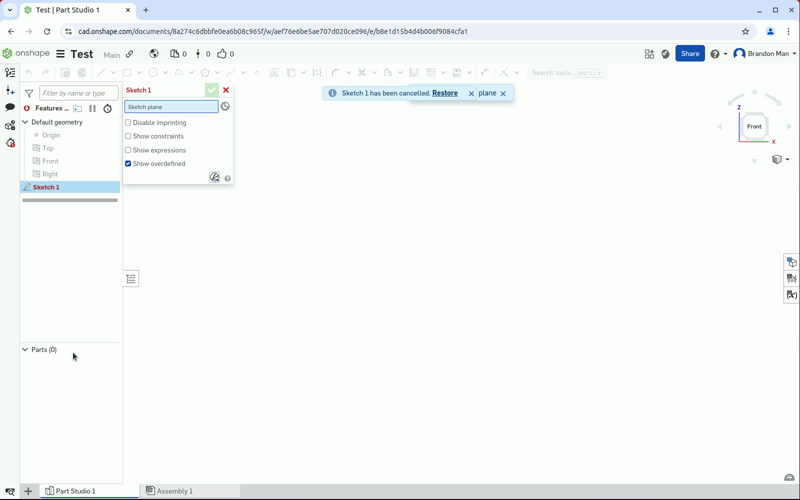
mouse_move(73, 163)
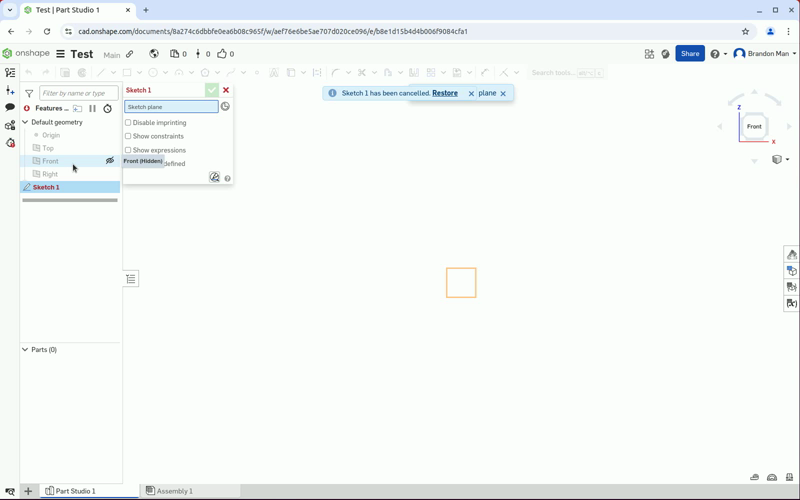
click(73, 163)
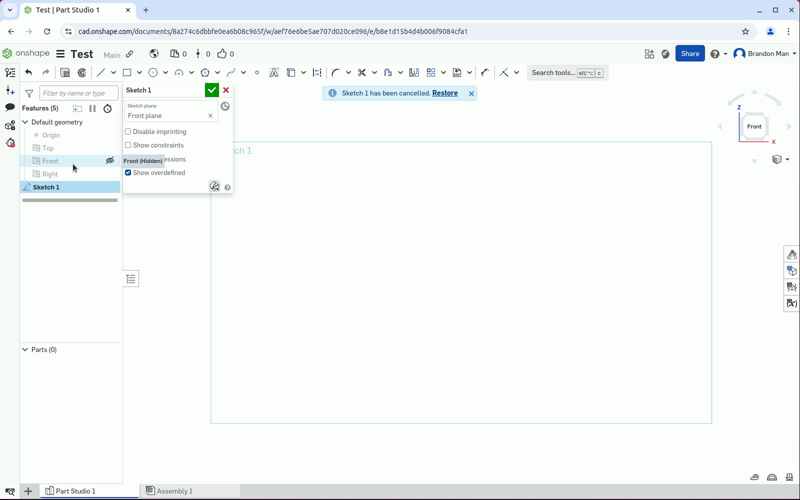
mouse_move(73, 352)
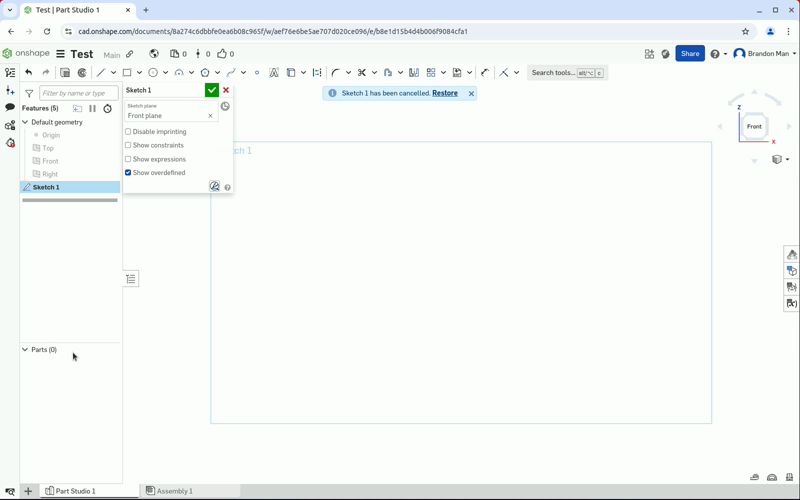
key(y)
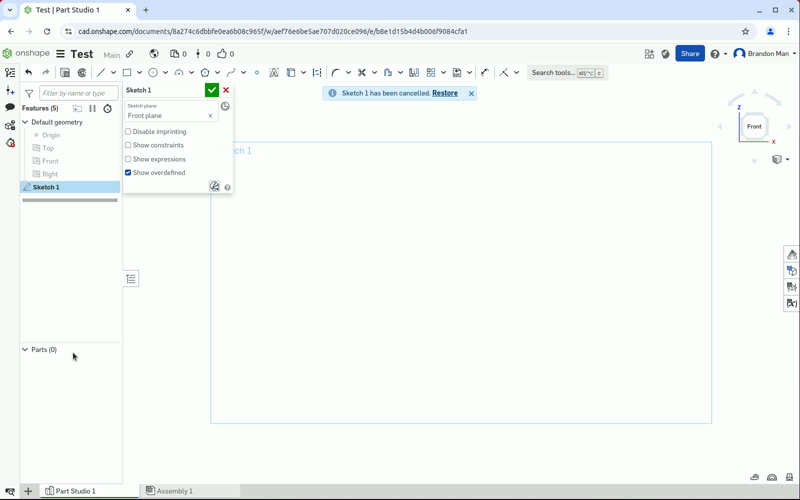
key(l)
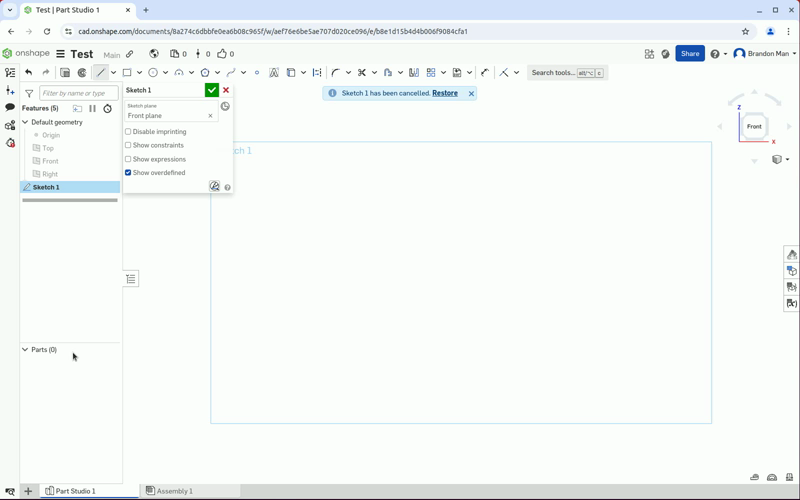
key_down(shift)
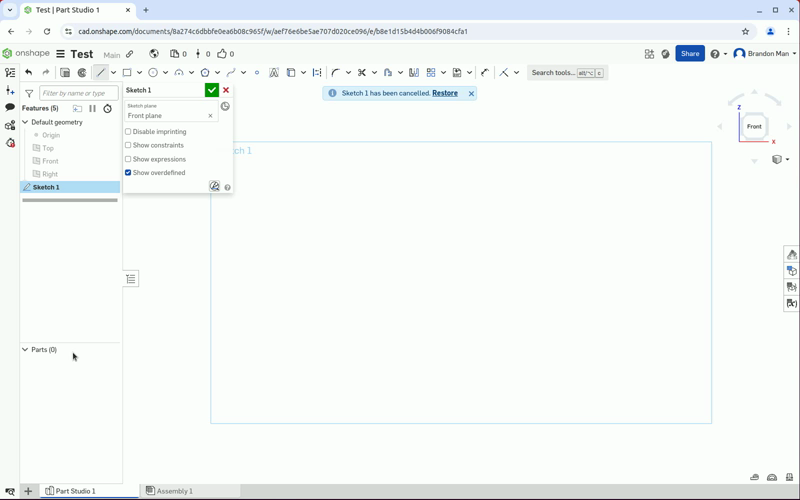
mouse_move(460, 282)
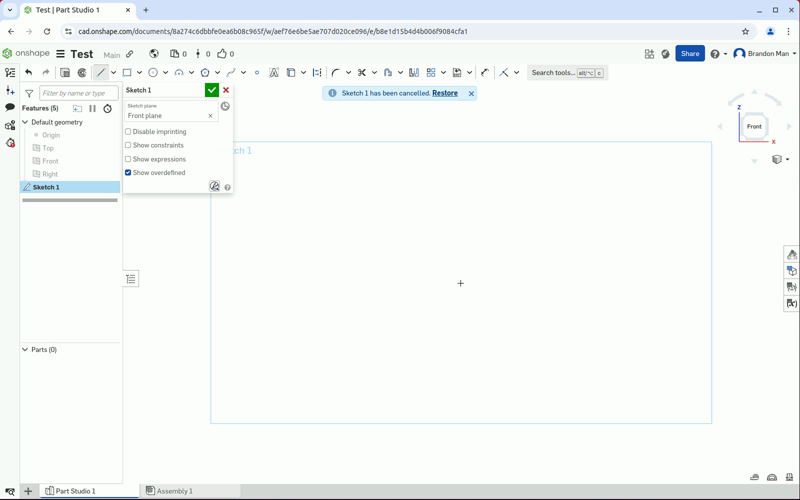
click(460, 282)
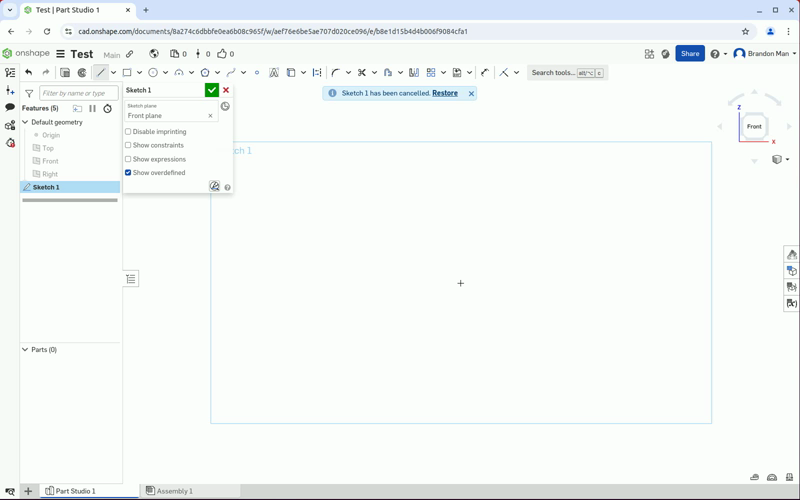
key_up(shift)
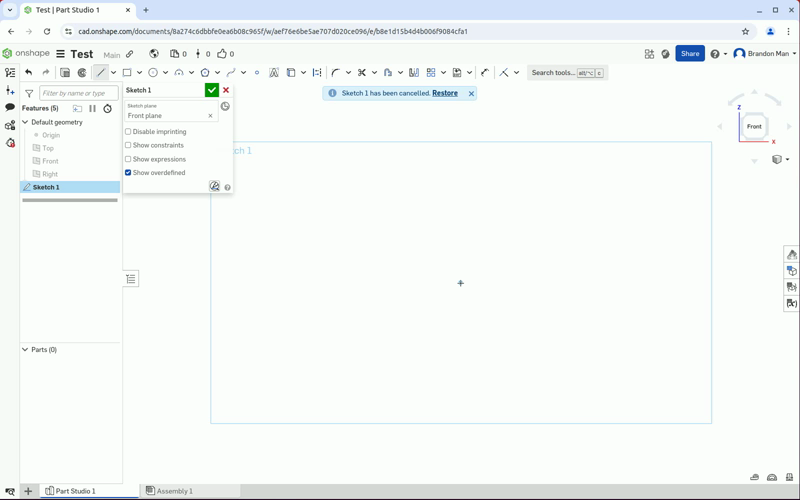
key_down(shift)
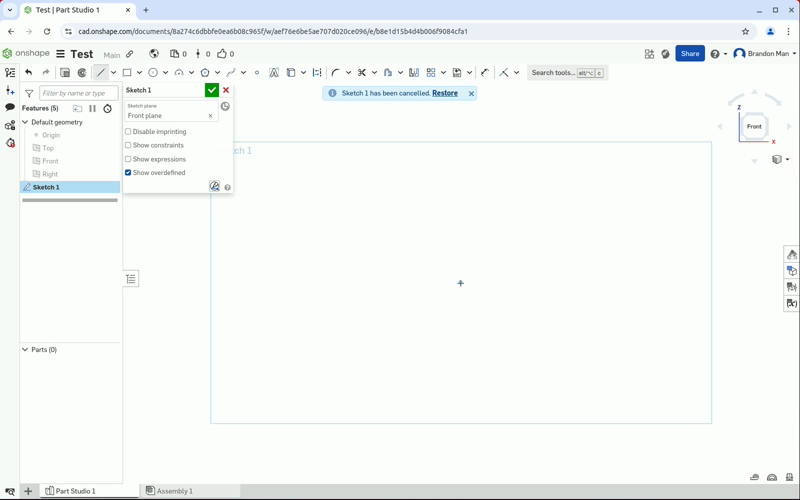
mouse_move(573, 282)
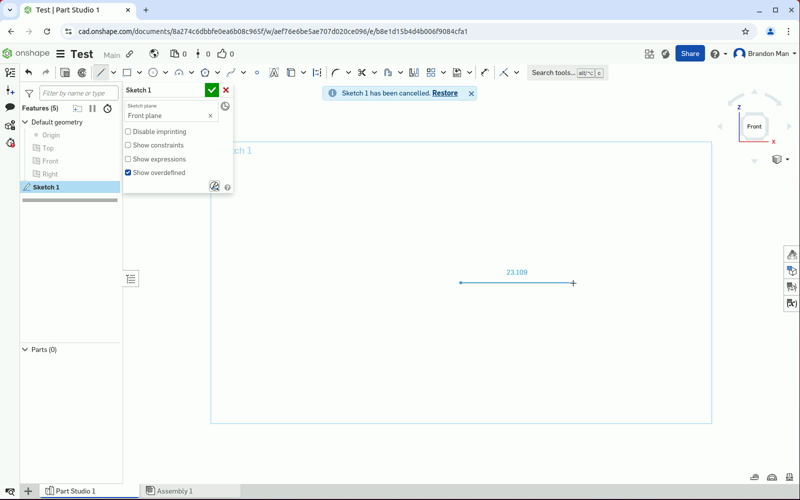
click(573, 282)
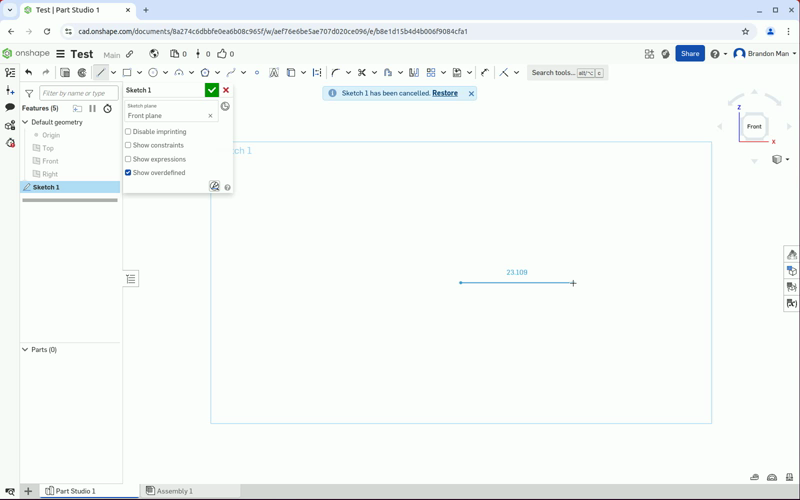
key_up(shift)
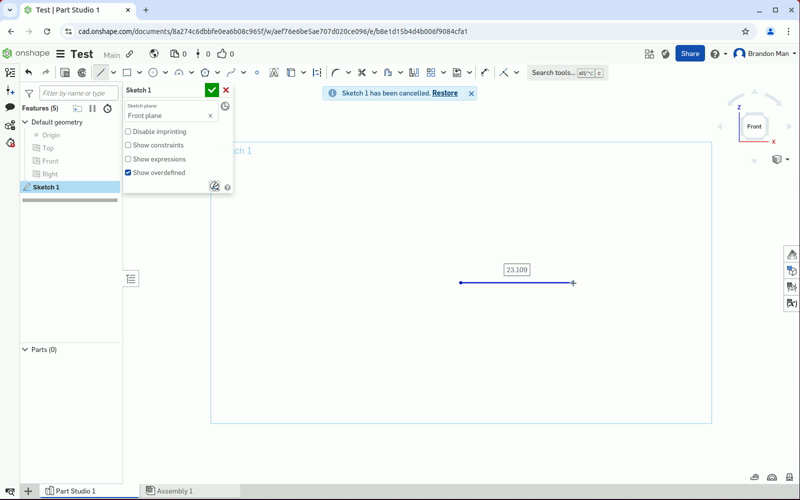
key_down(shift)
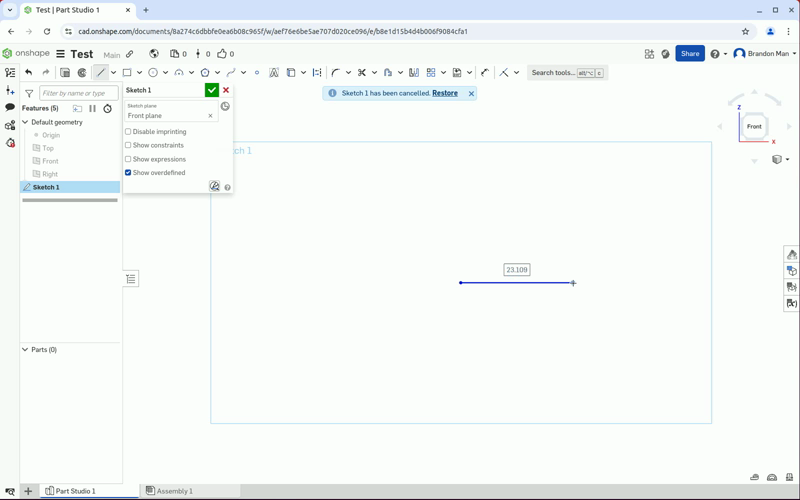
mouse_move(573, 213)
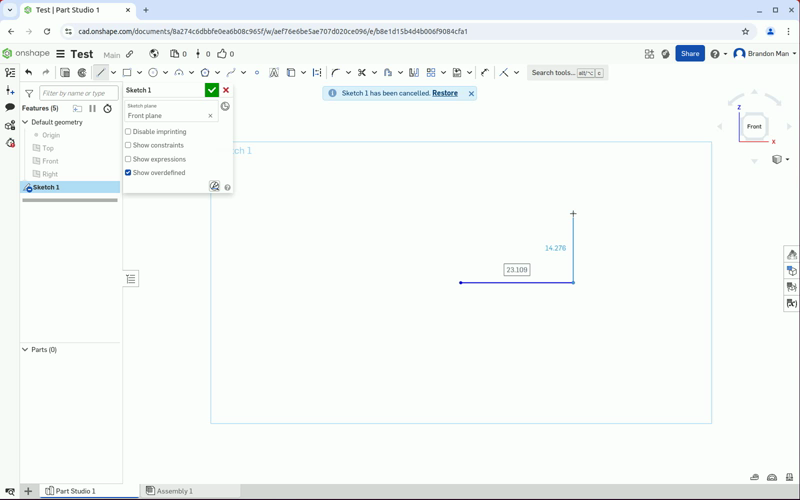
click(573, 213)
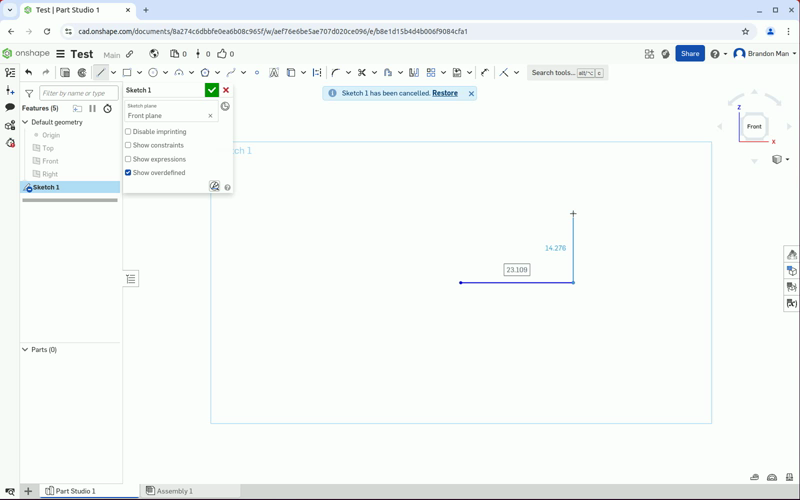
key_up(shift)
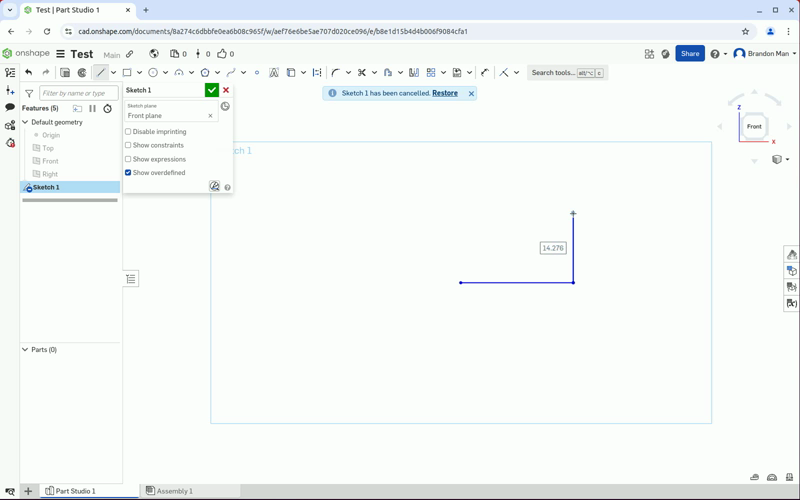
key_down(shift)
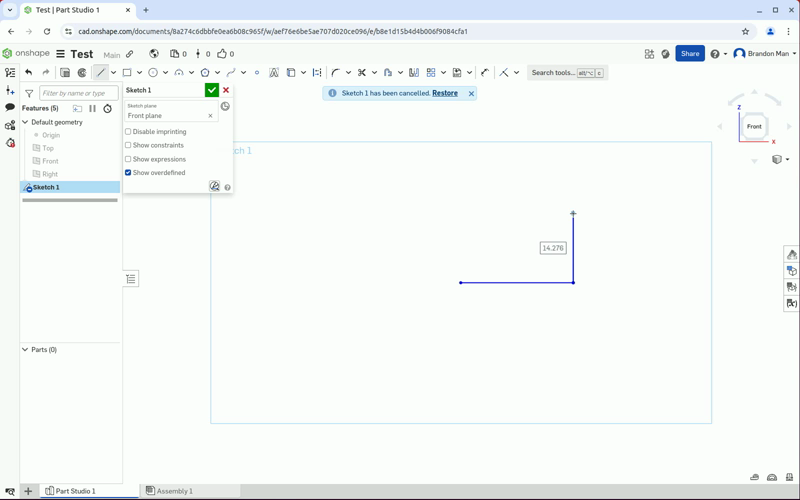
mouse_move(460, 213)
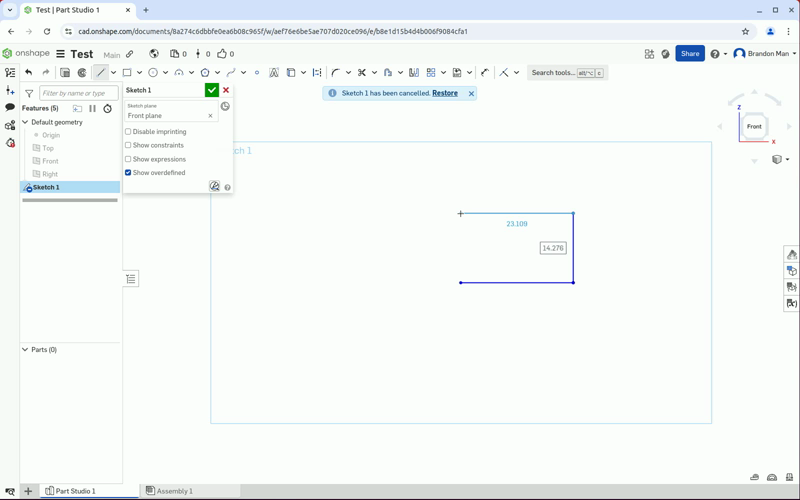
click(460, 213)
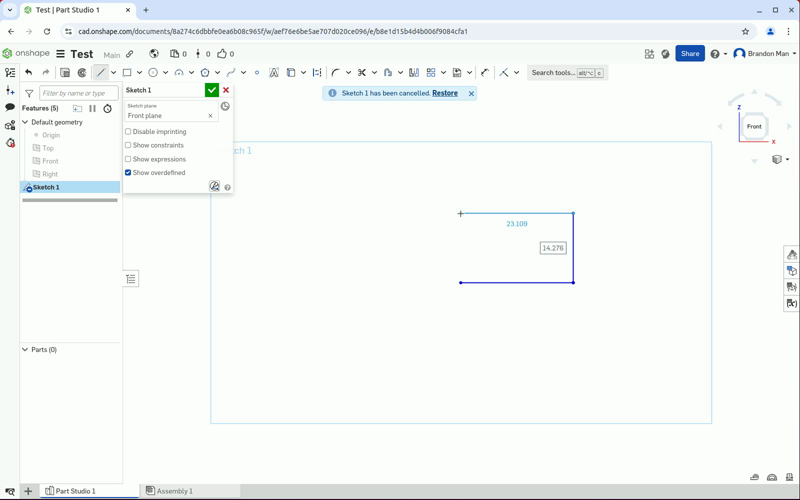
key_up(shift)
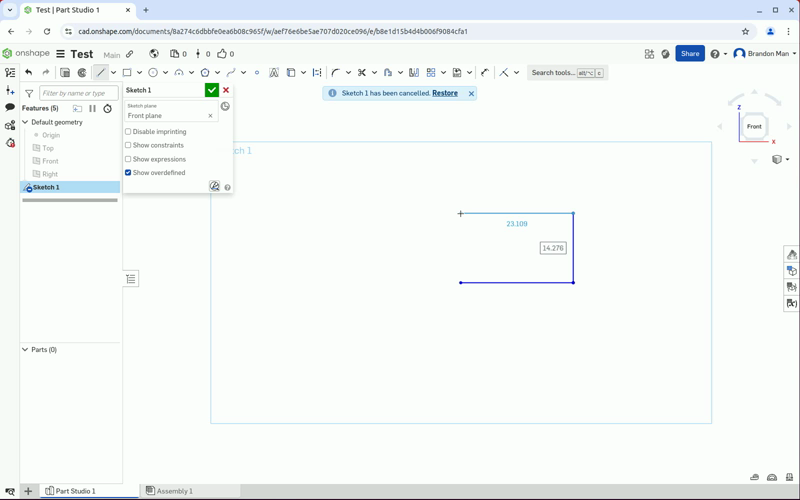
key_down(shift)
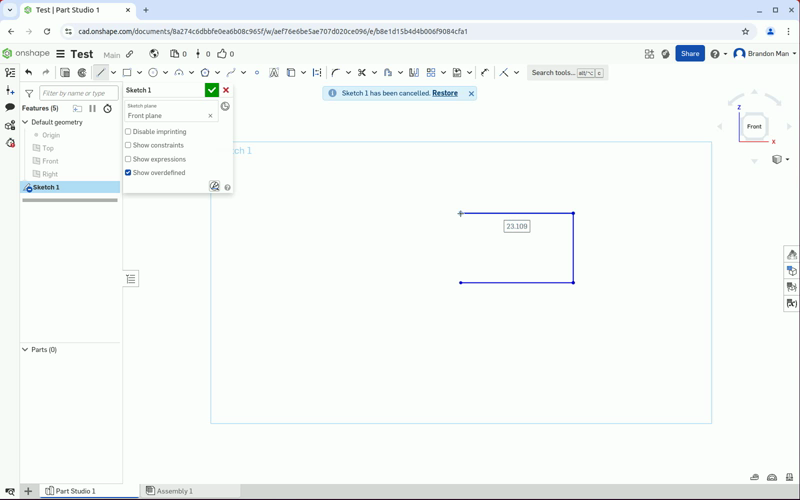
mouse_move(460, 282)
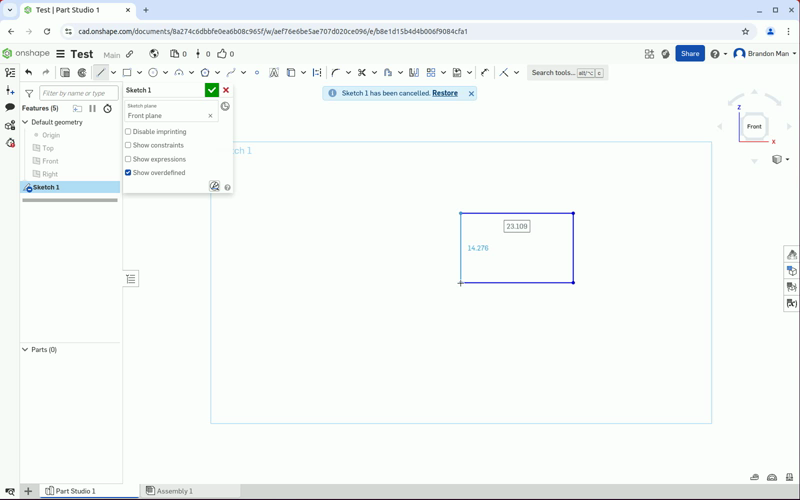
key_up(shift)
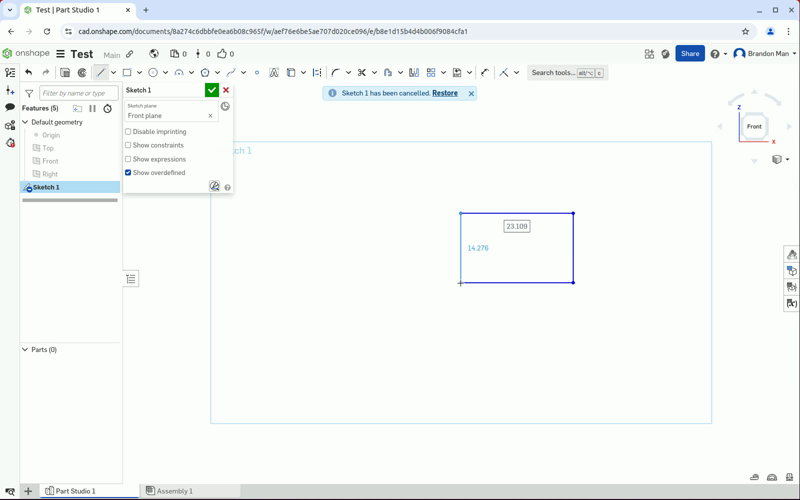
click(460, 282)
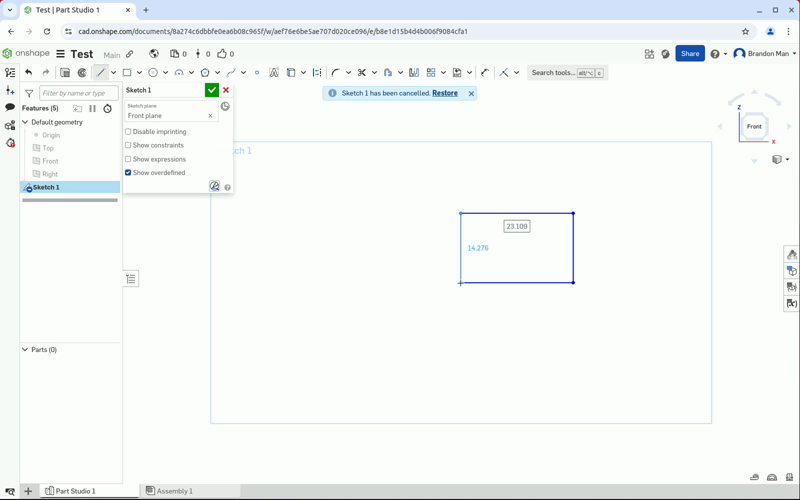
key(esc)
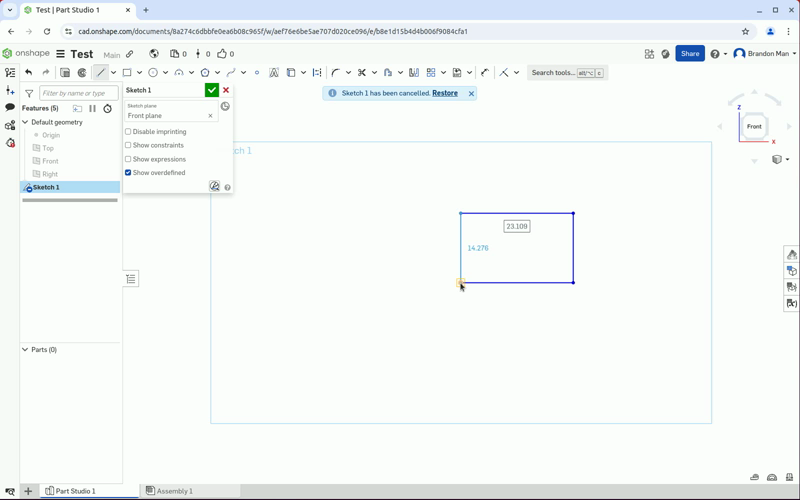
mouse_move(473, 272)
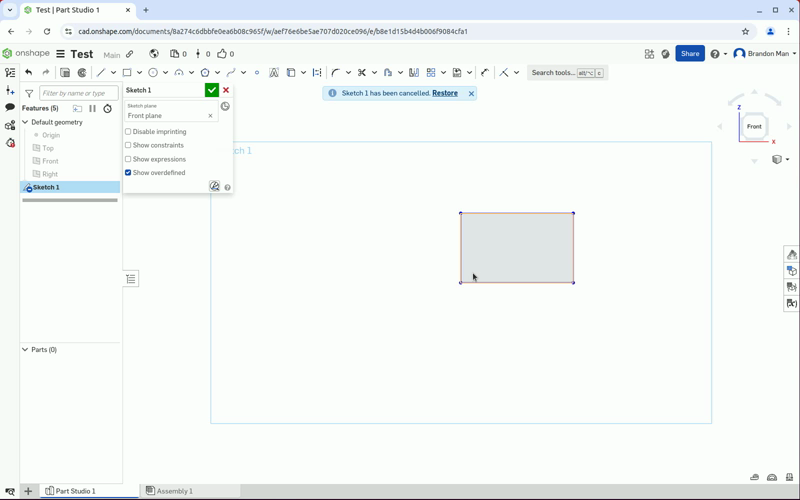
click(473, 272)
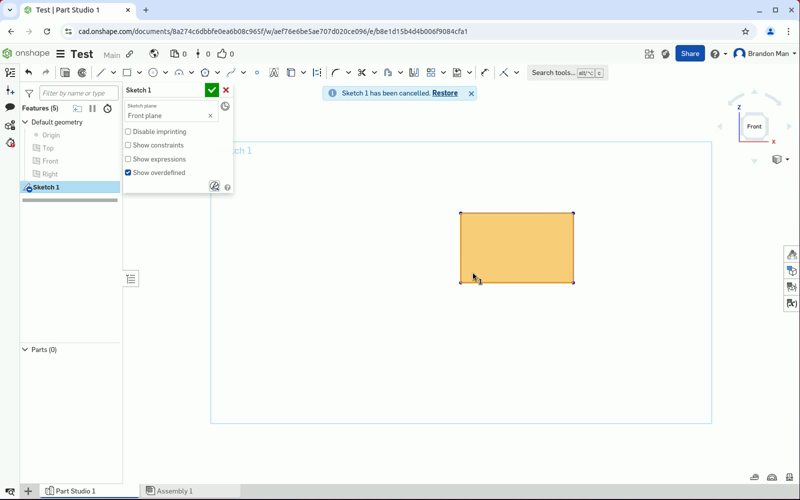
mouse_move(73, 352)
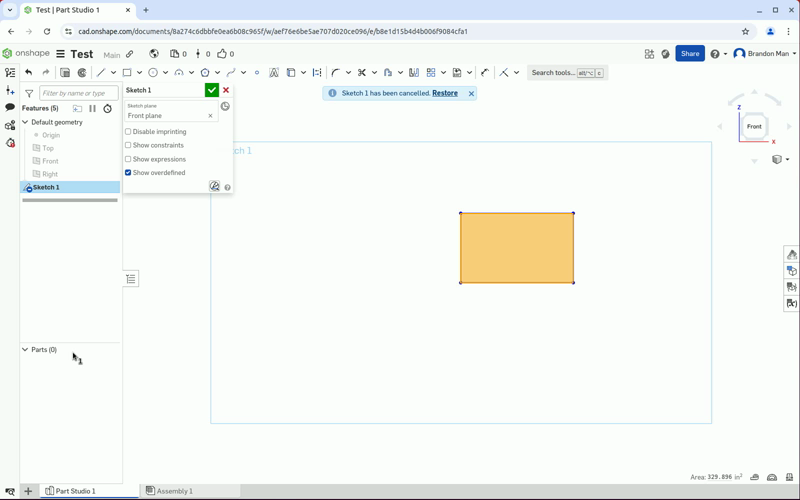
key(shift+y)
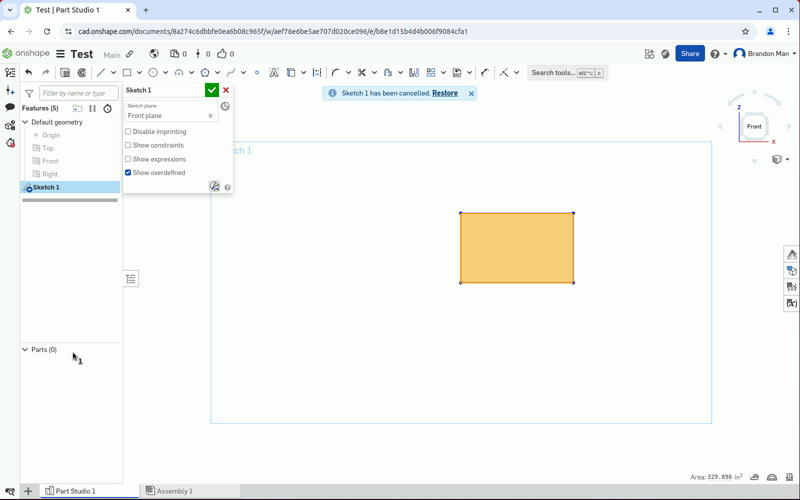
key(shift+e)
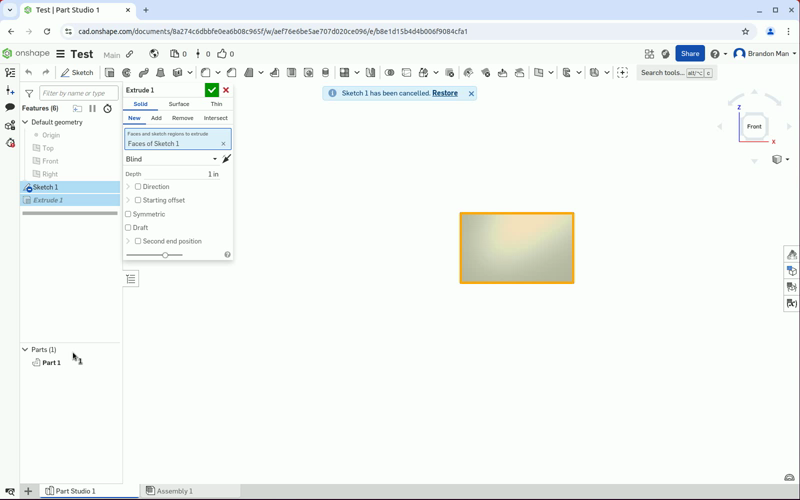
mouse_move(143, 106)
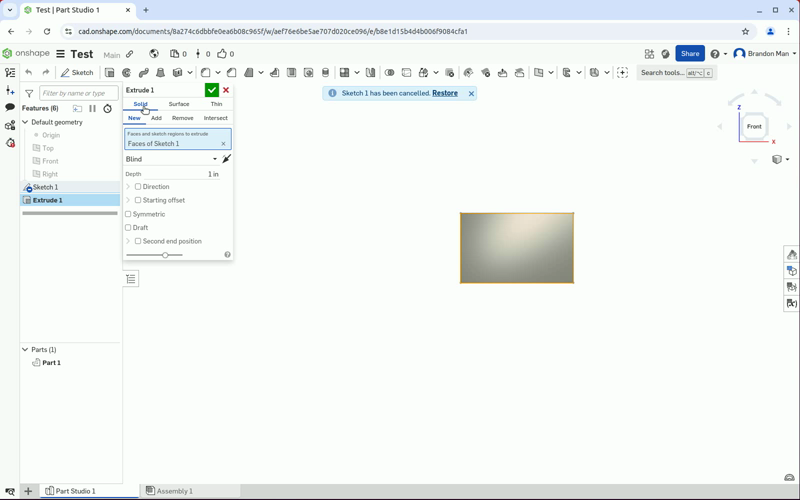
click(143, 106)
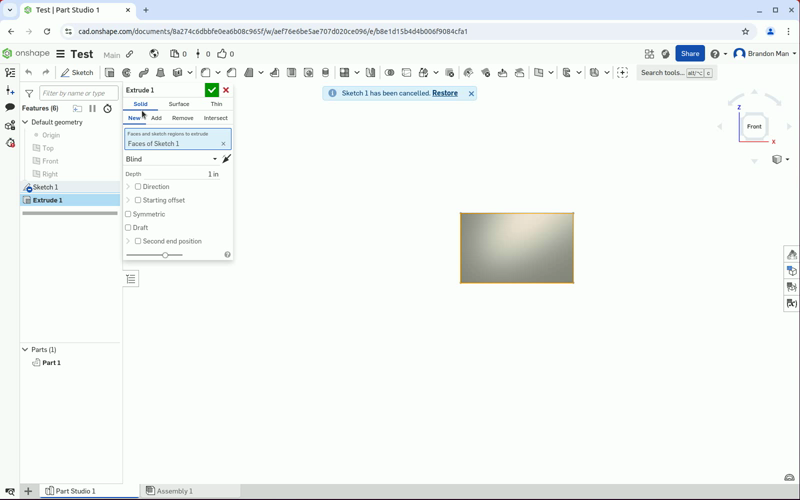
mouse_move(137, 120)
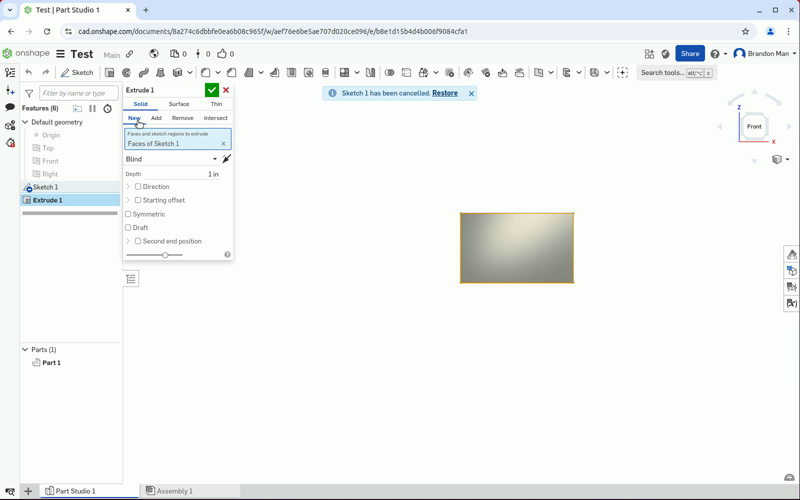
click(137, 120)
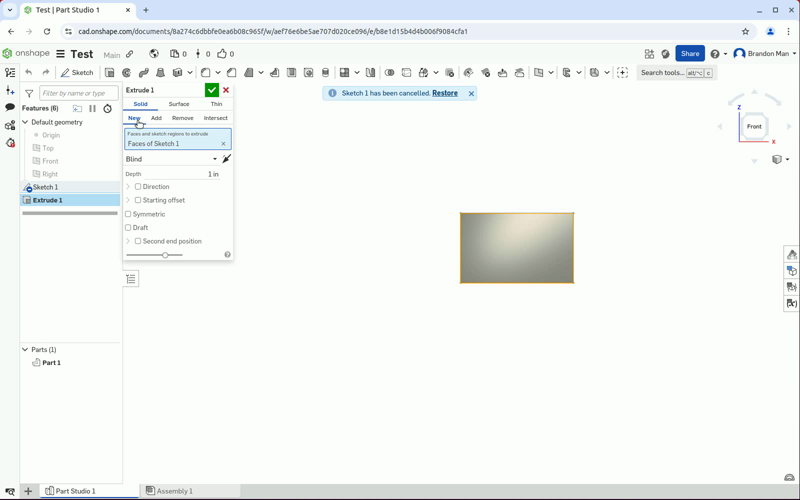
key(tab, 4)
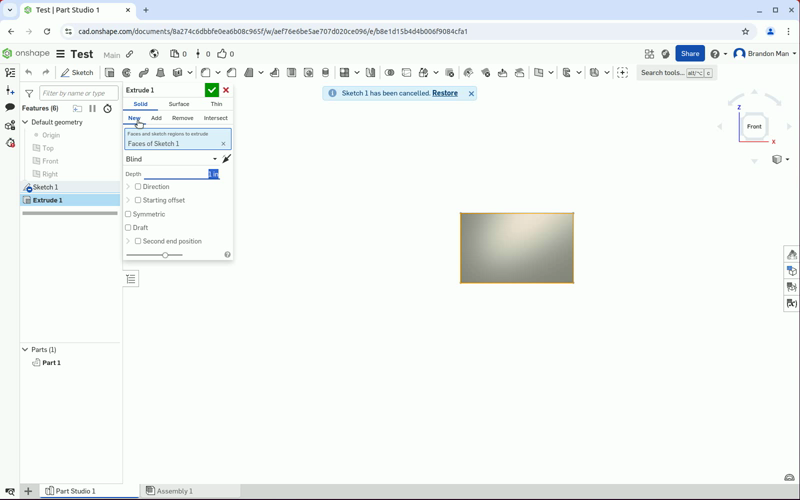
text(14.443)
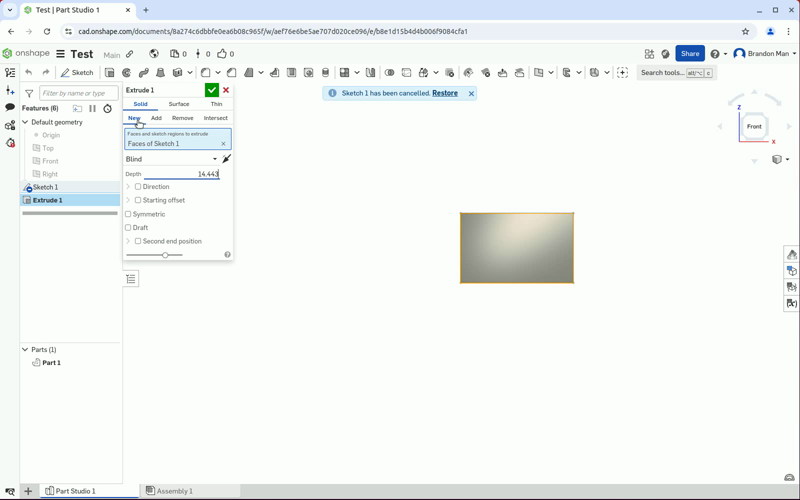
key(enter)
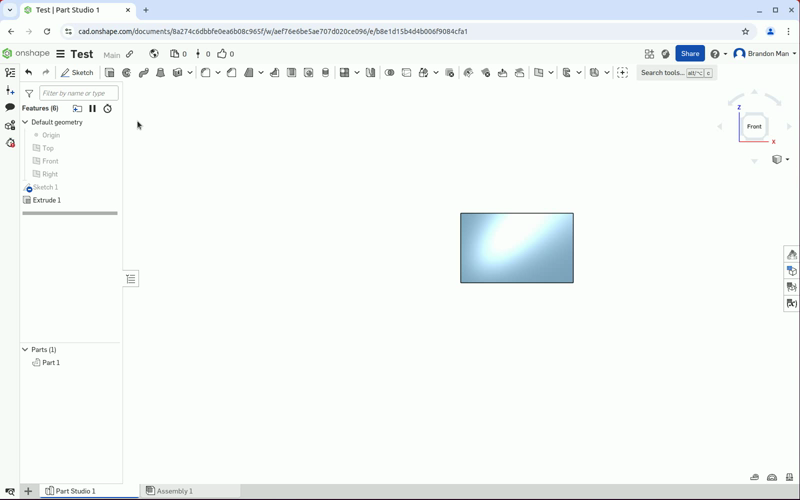
key(shift+h)
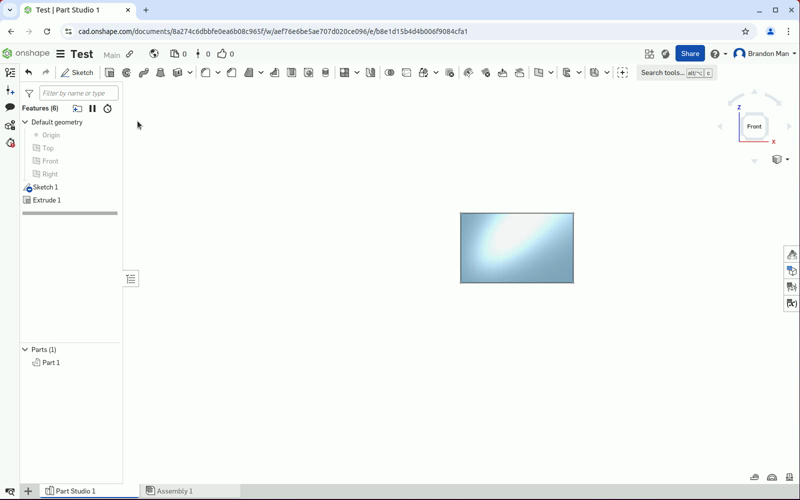
key(shift+h)
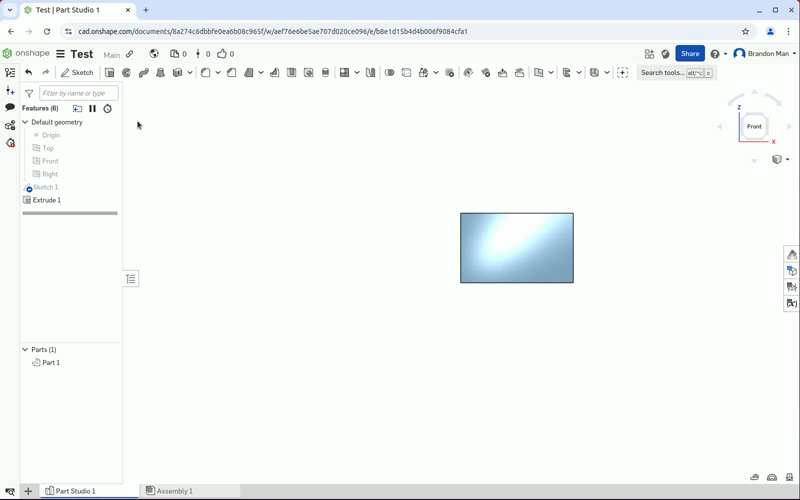
mouse_move(73, 189)
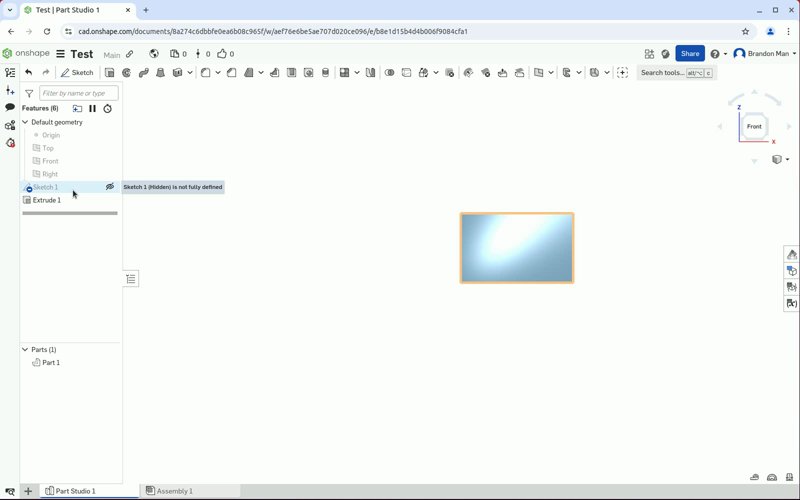
click(73, 189)
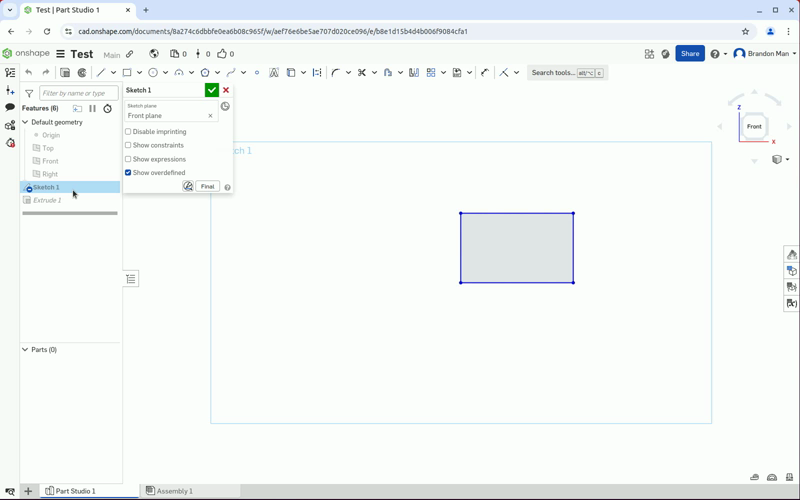
mouse_move(229, 92)
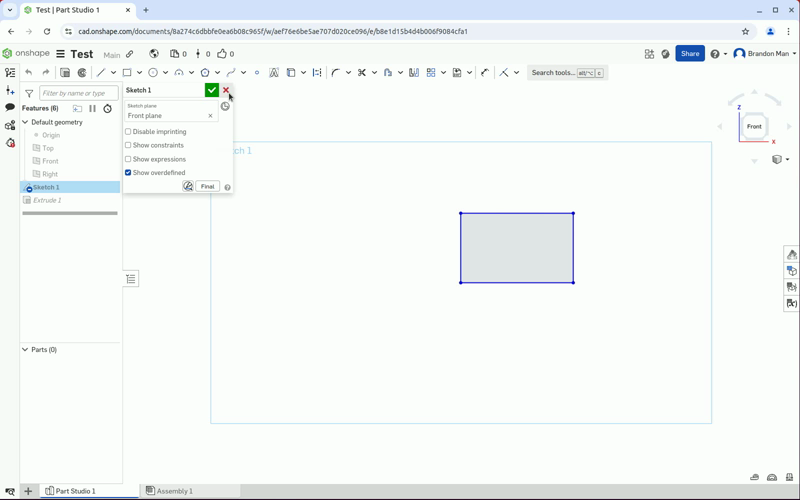
click(229, 92)
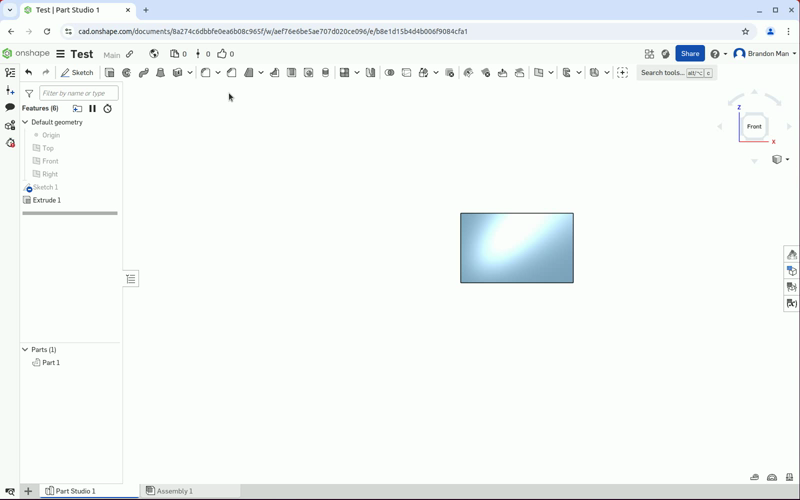
mouse_move(541, 75)
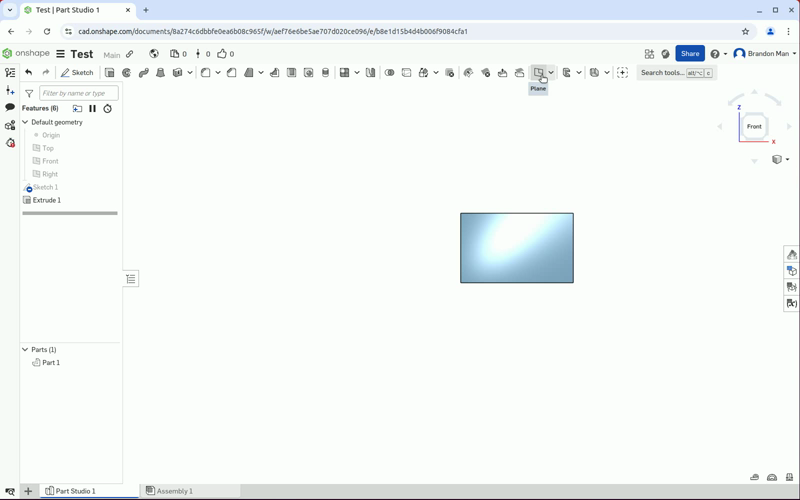
click(541, 75)
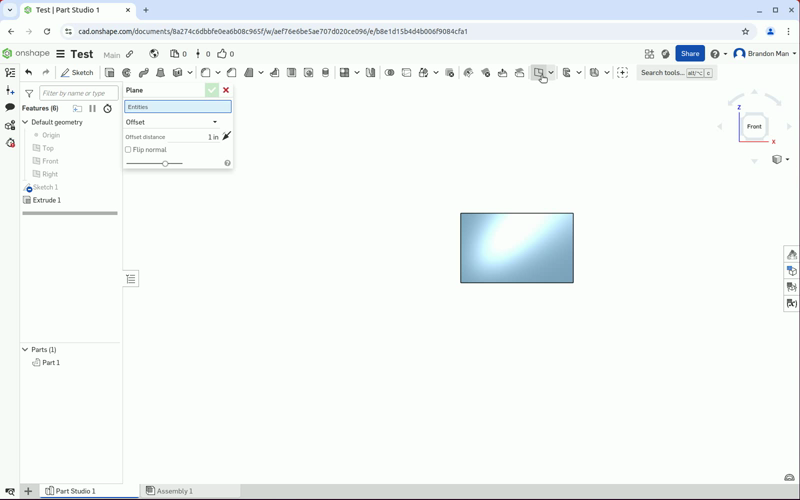
mouse_move(73, 163)
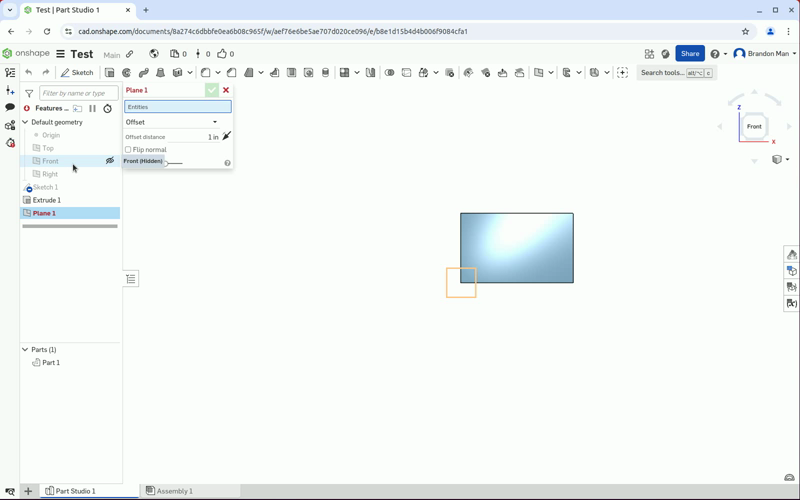
click(73, 163)
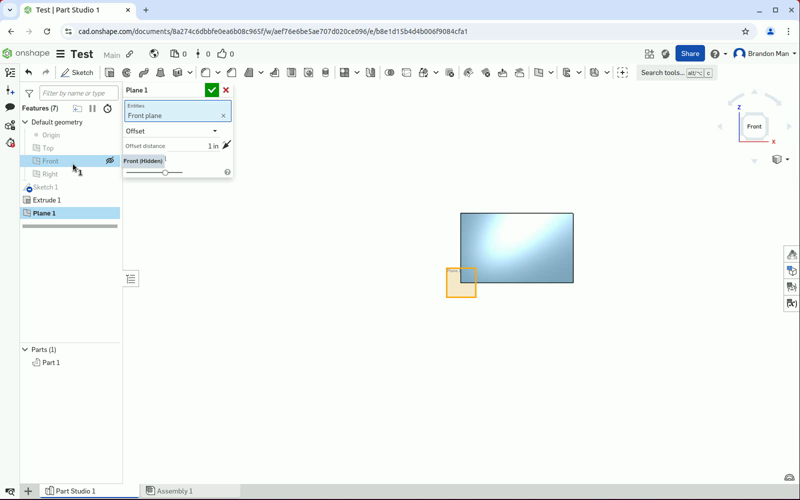
key(tab, 2)
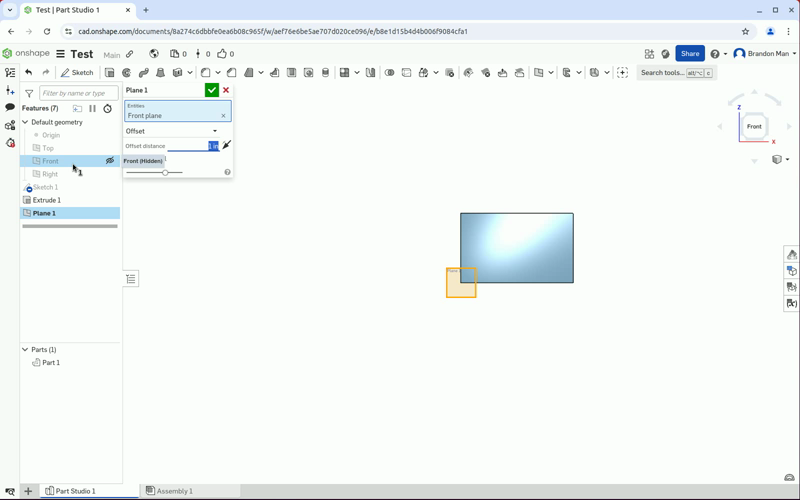
text(14.45)
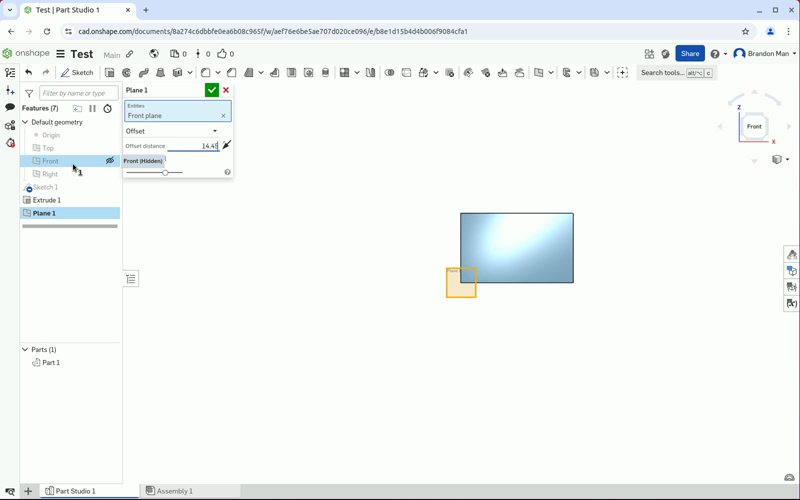
key(enter, 2)
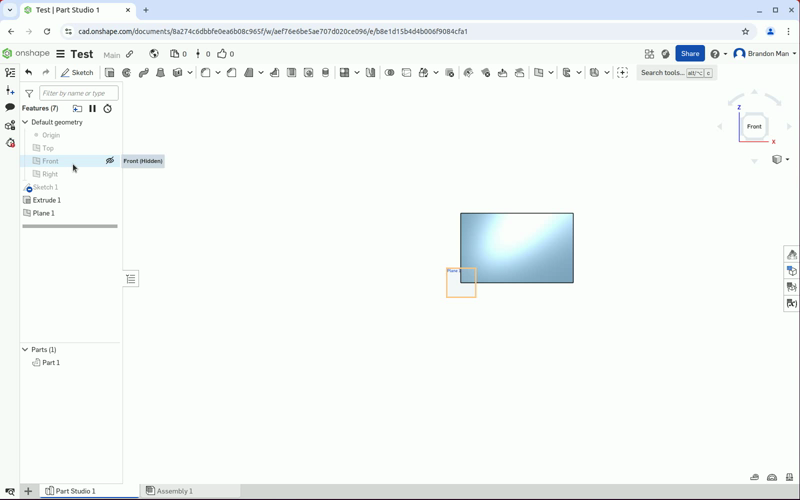
key(shift+s)
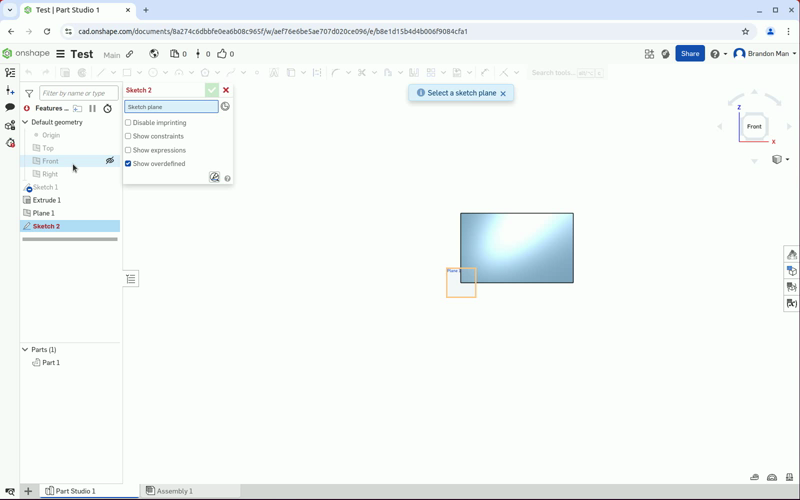
mouse_move(73, 215)
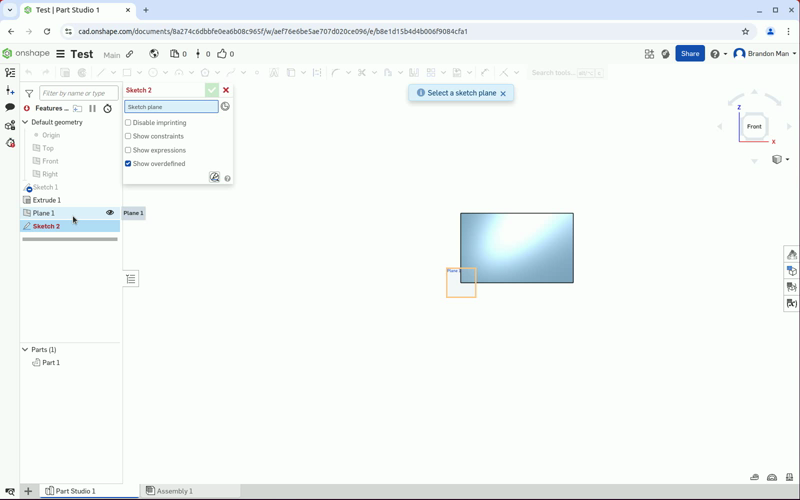
click(73, 215)
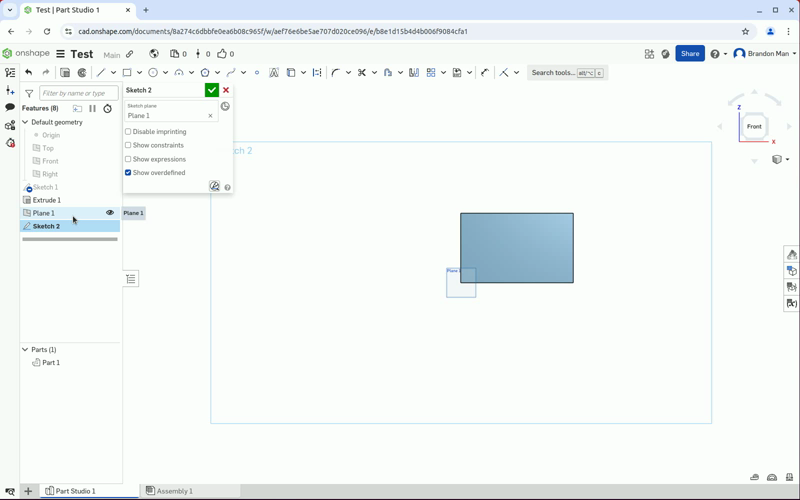
mouse_move(73, 352)
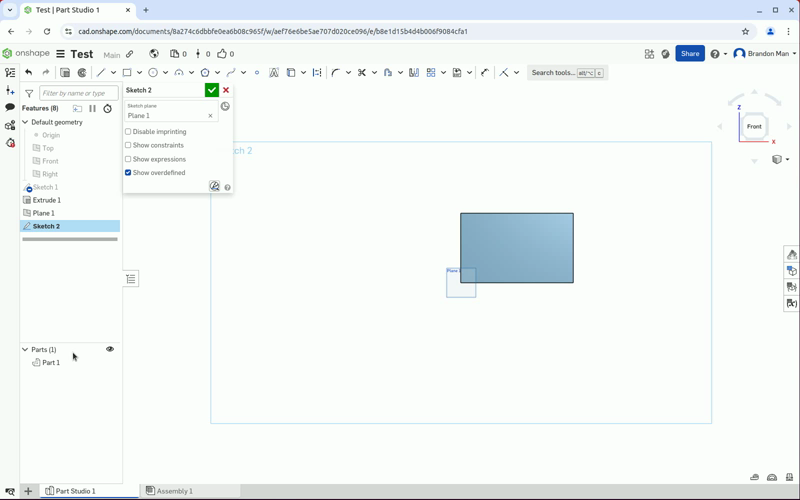
key(y)
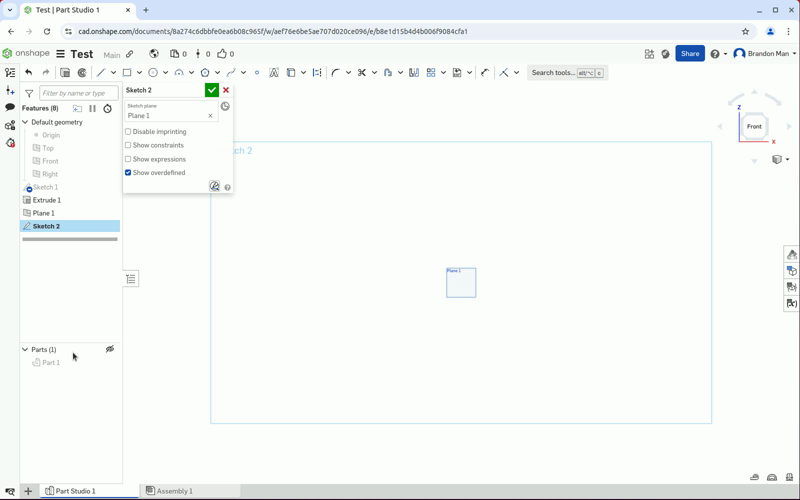
key(l)
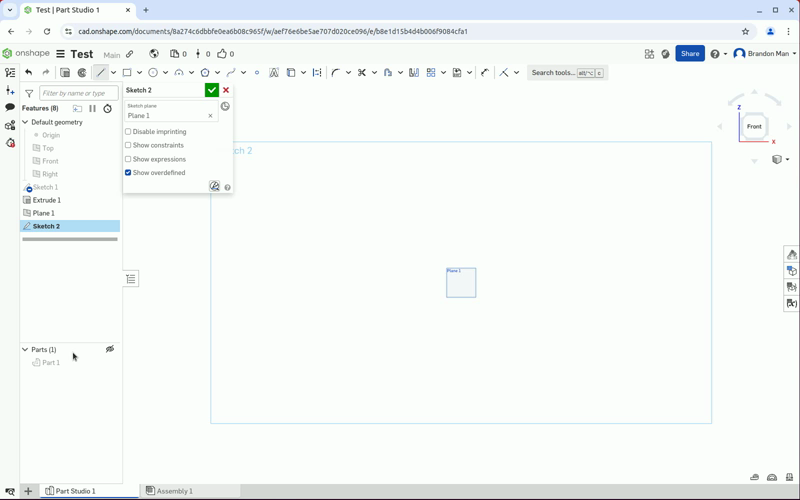
key_down(shift)
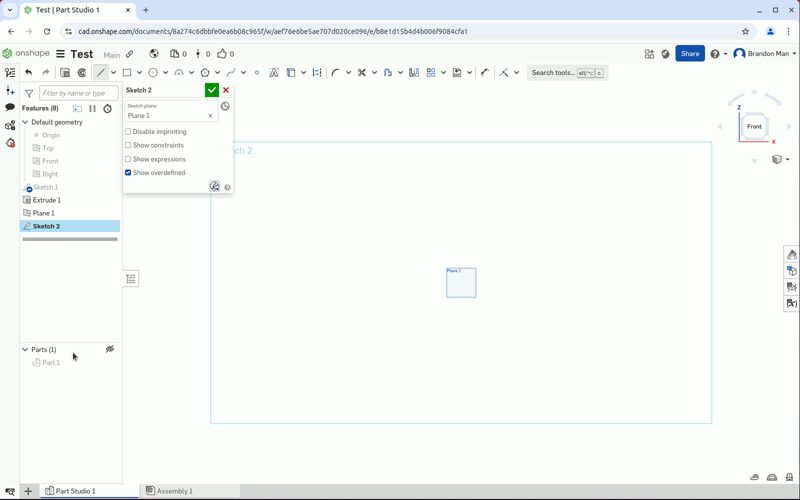
mouse_move(531, 254)
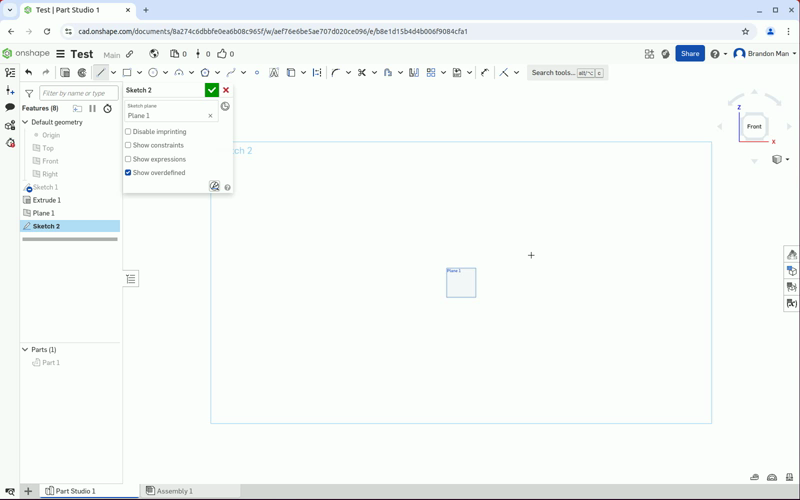
click(531, 254)
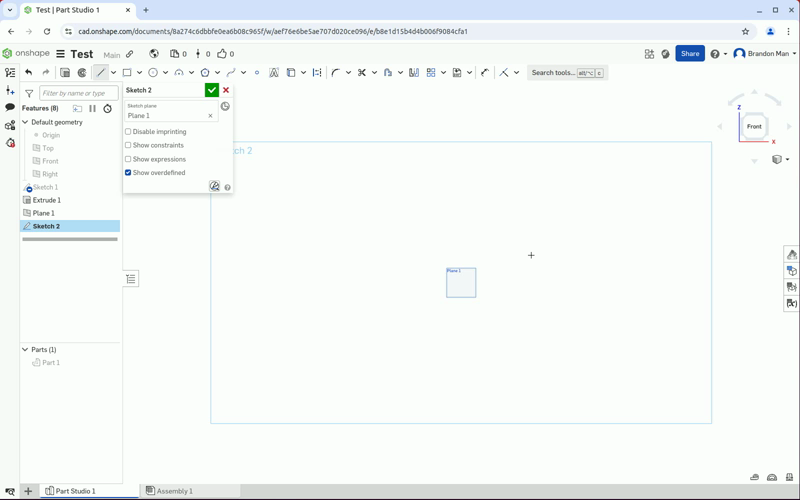
key_up(shift)
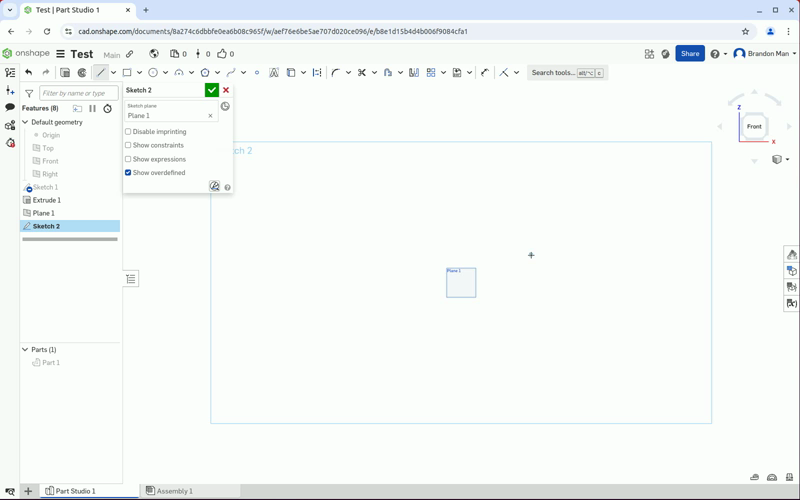
key_down(shift)
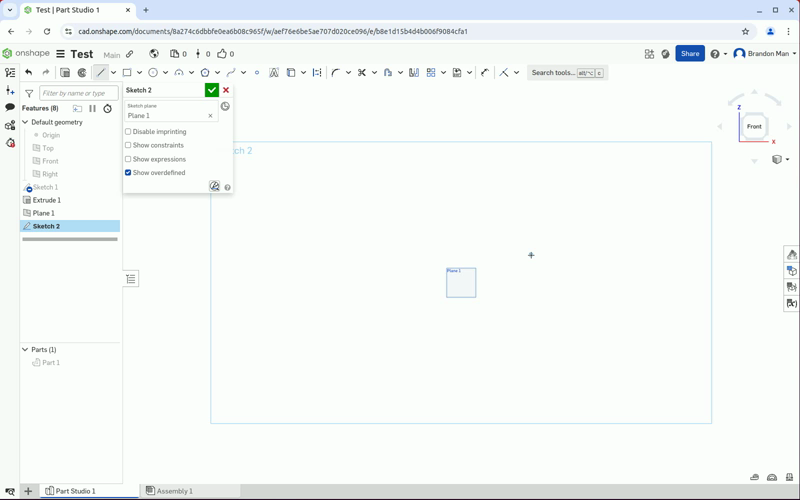
mouse_move(561, 254)
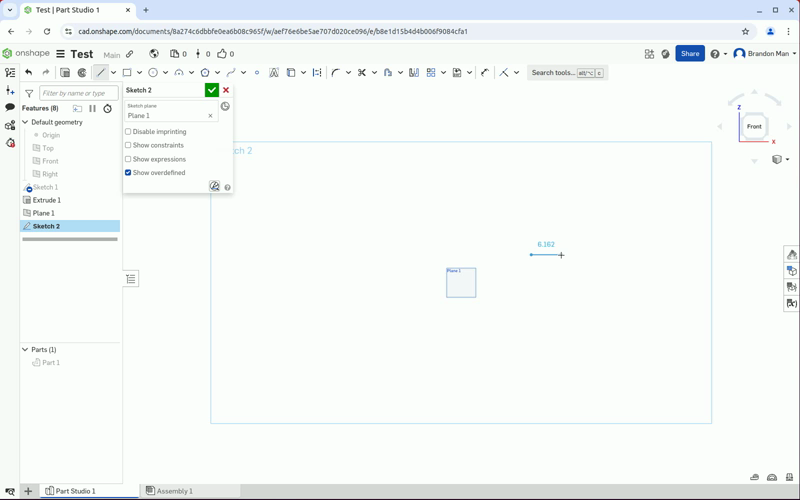
mouse_move(574, 254)
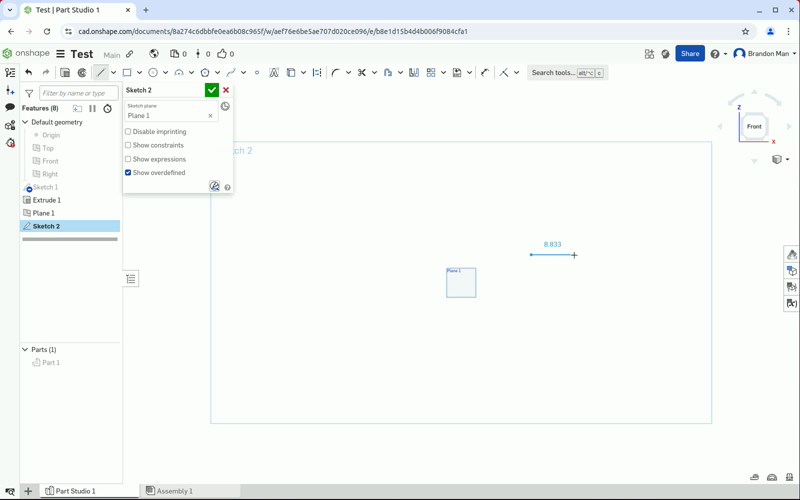
click(574, 254)
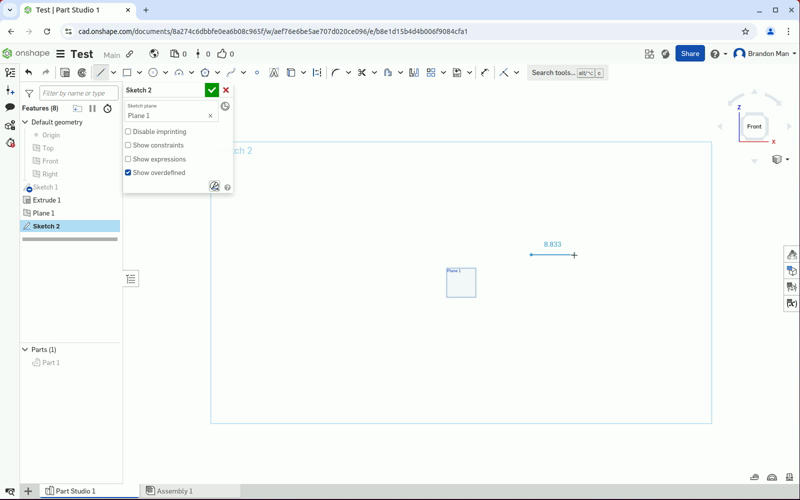
key_up(shift)
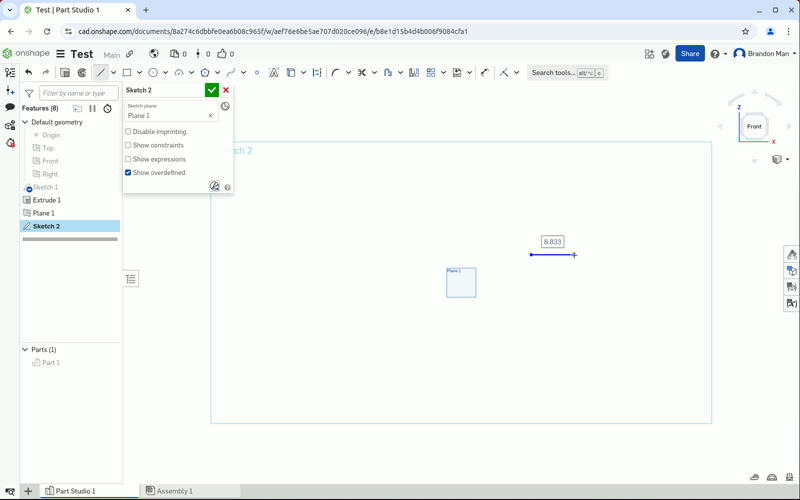
key_down(shift)
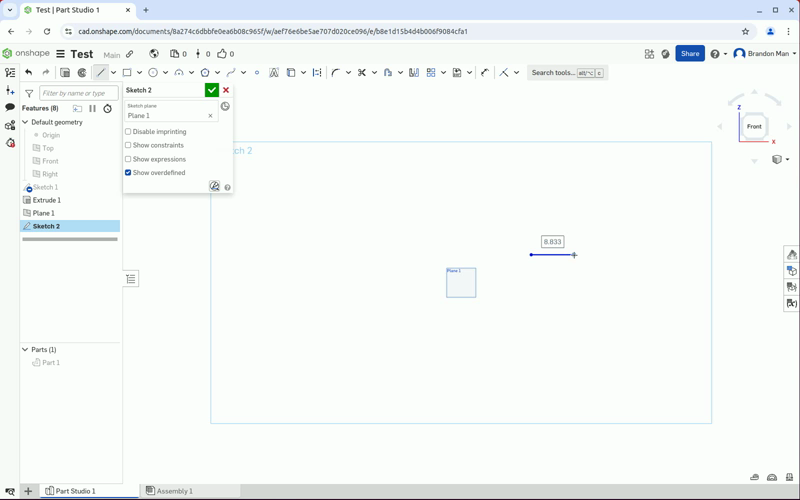
mouse_move(589, 254)
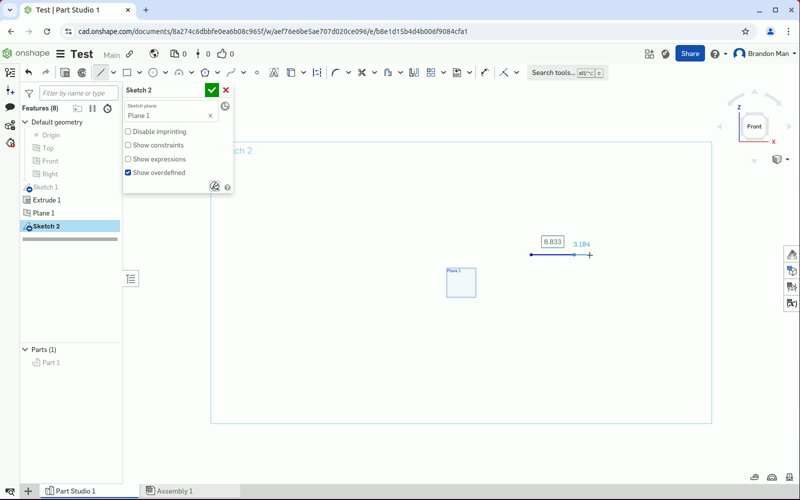
mouse_move(574, 211)
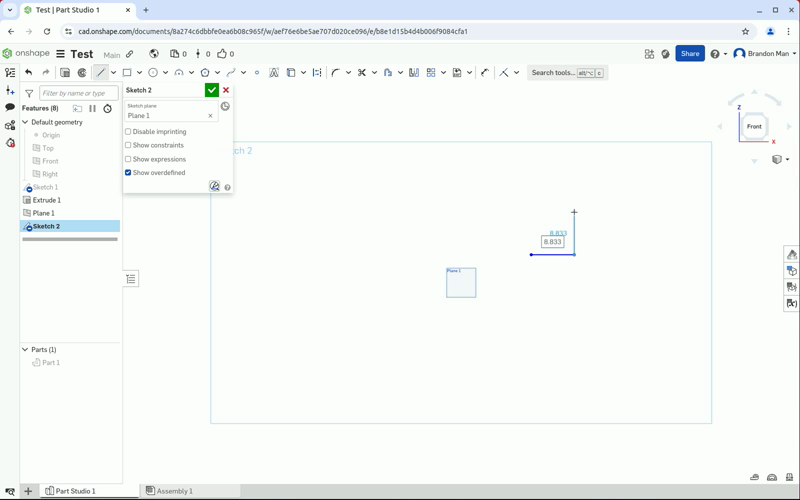
click(574, 211)
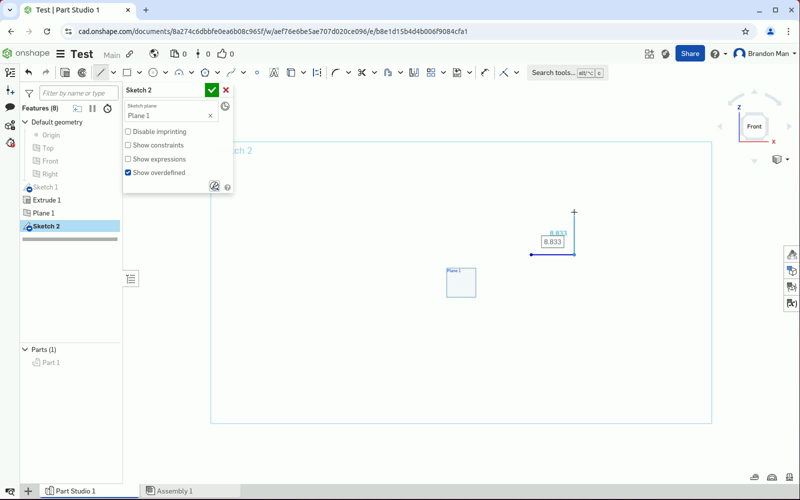
key_up(shift)
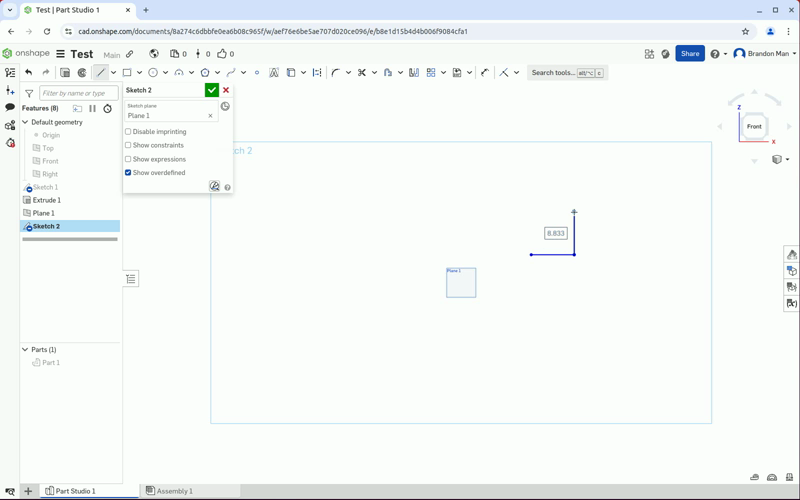
key_down(shift)
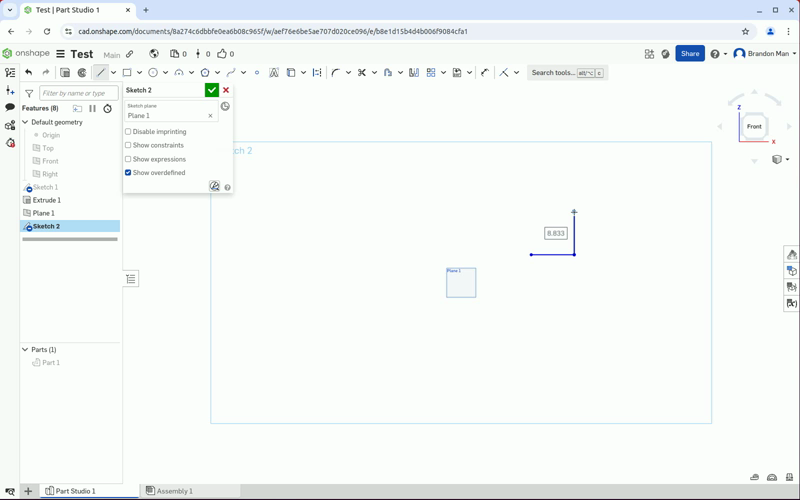
mouse_move(589, 211)
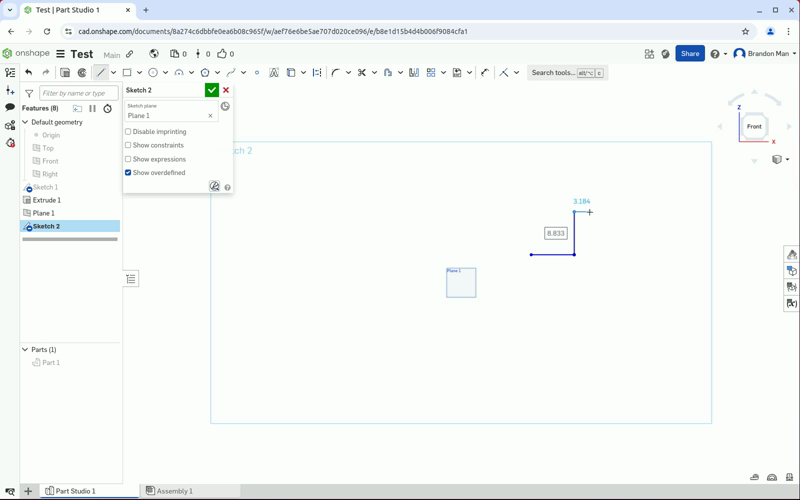
mouse_move(531, 211)
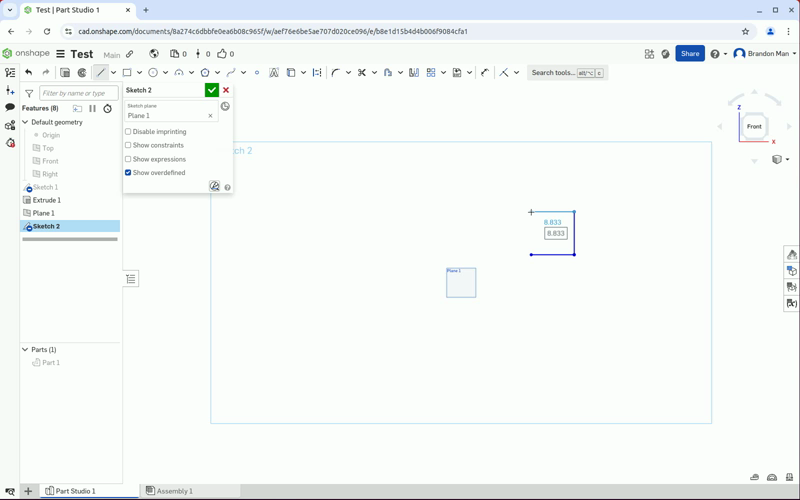
click(531, 211)
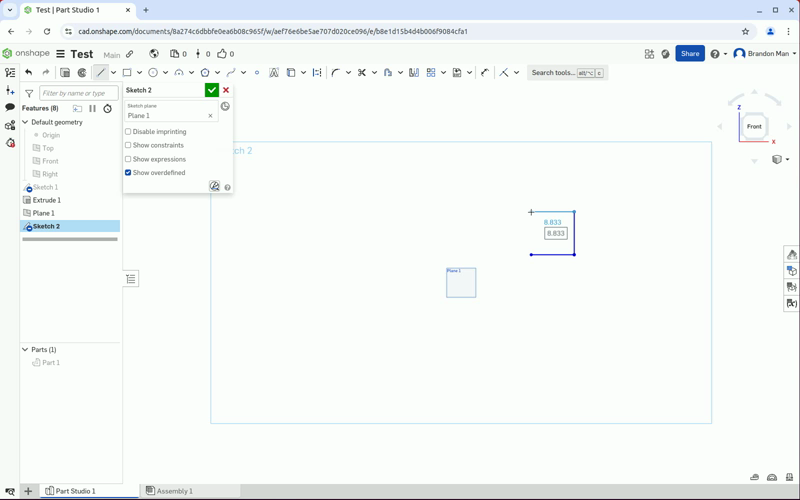
key_up(shift)
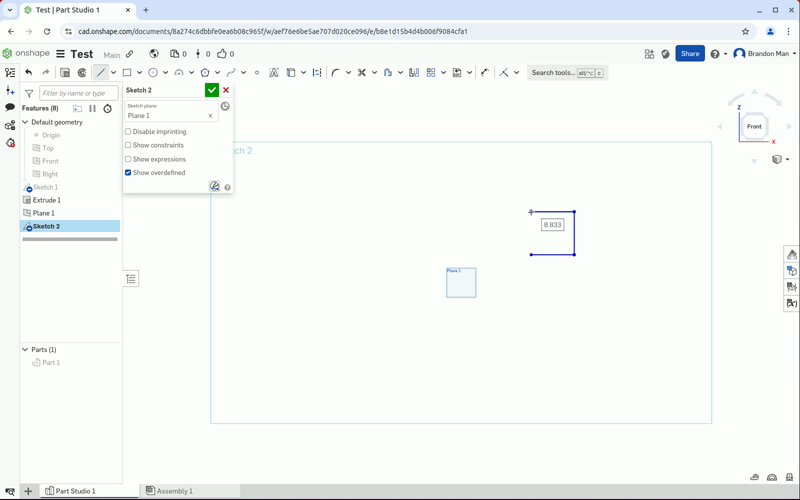
mouse_move(561, 211)
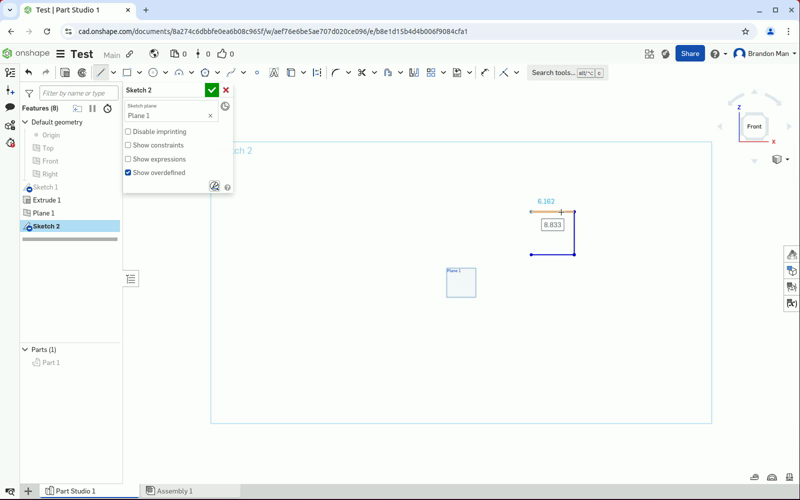
key_down(shift)
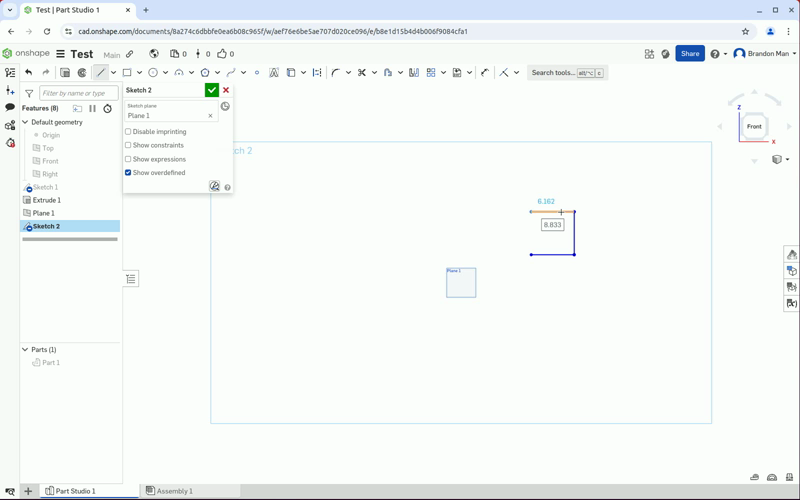
mouse_move(531, 254)
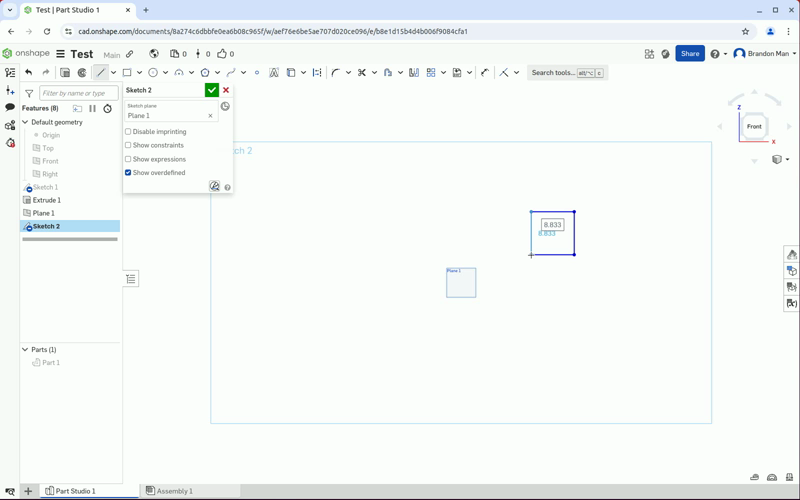
key_up(shift)
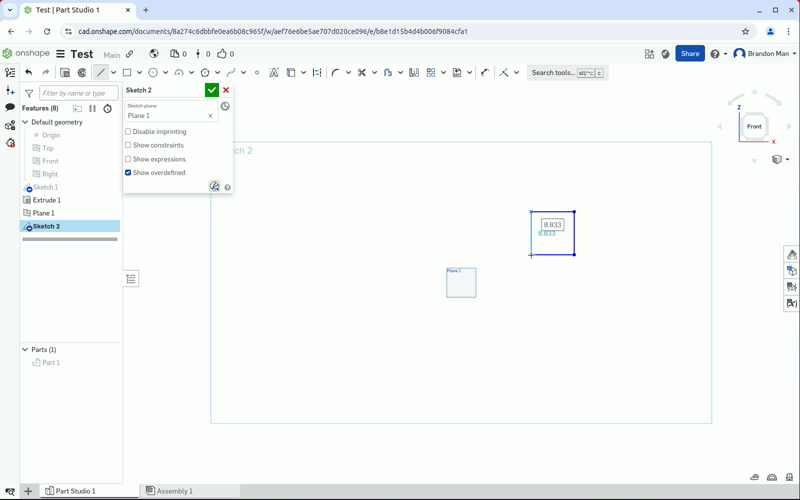
click(531, 254)
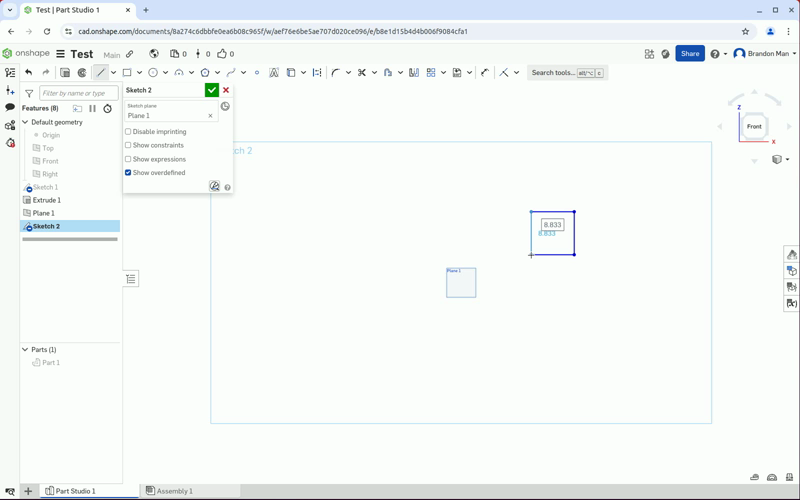
key(esc)
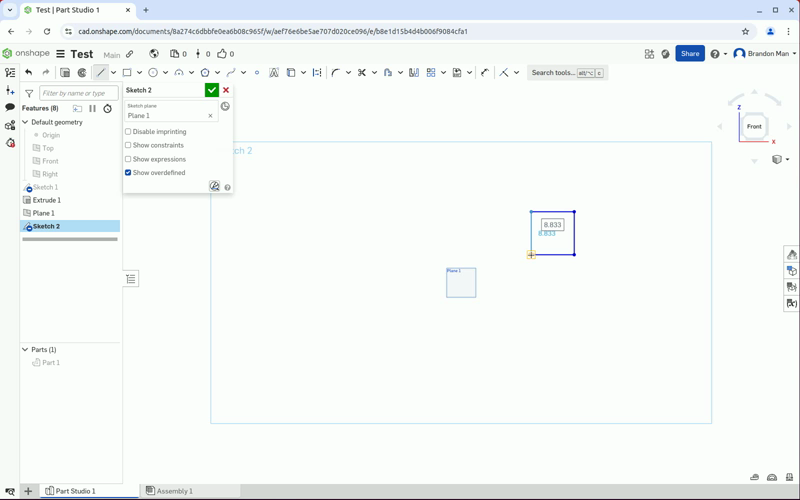
mouse_move(559, 238)
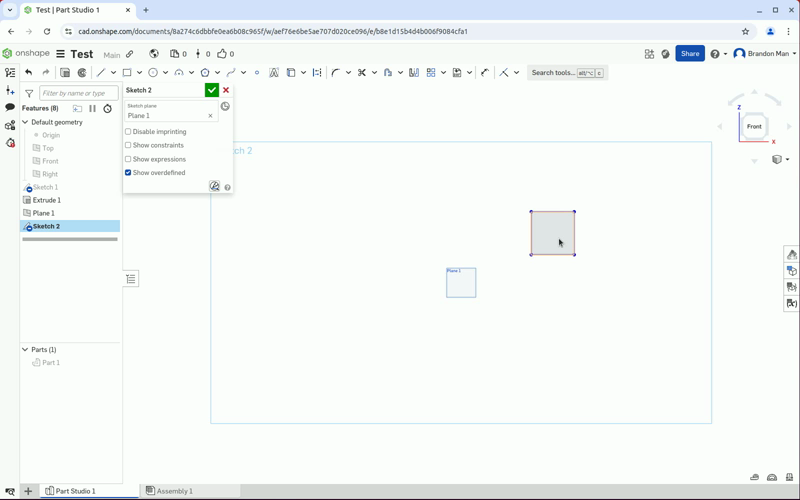
click(559, 238)
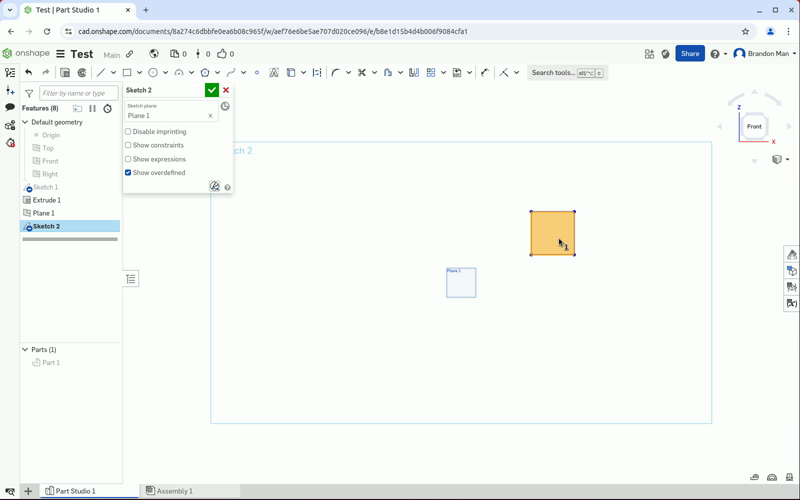
mouse_move(73, 352)
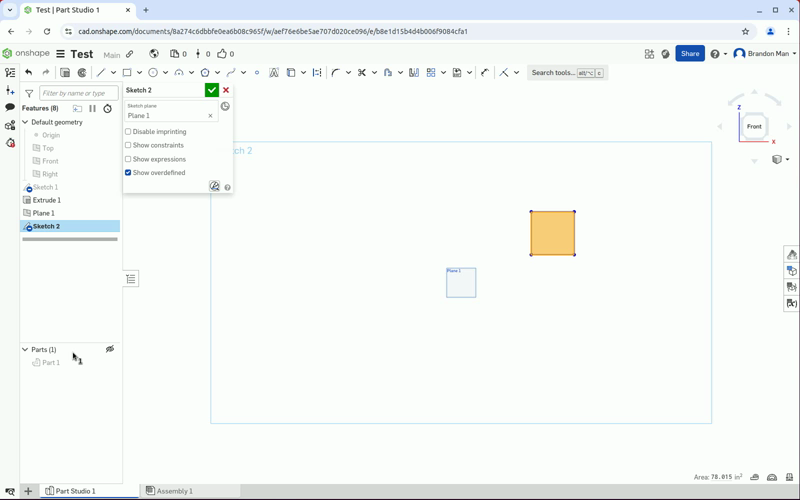
key(shift+y)
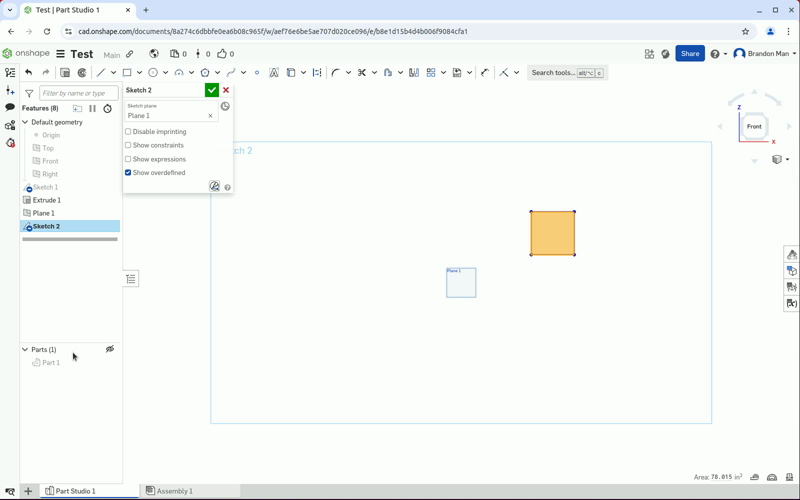
key(shift+e)
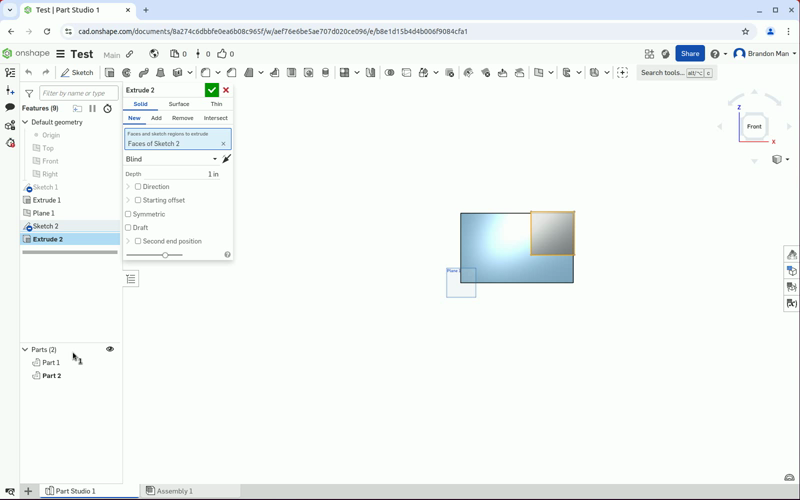
mouse_move(143, 106)
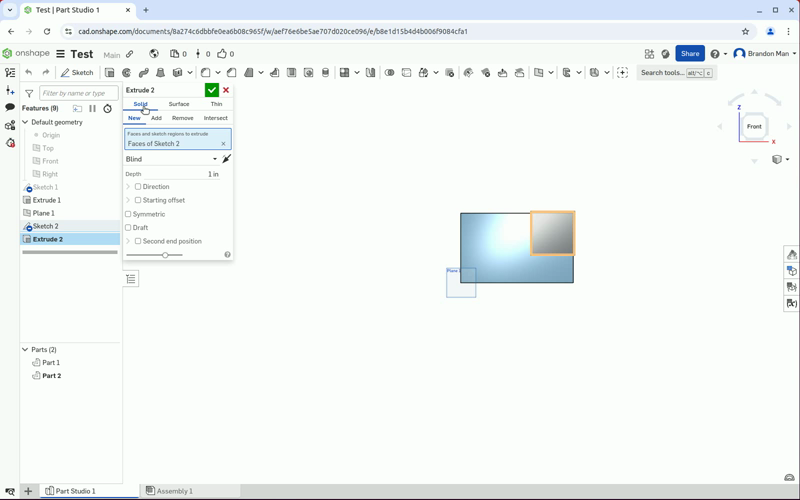
click(143, 106)
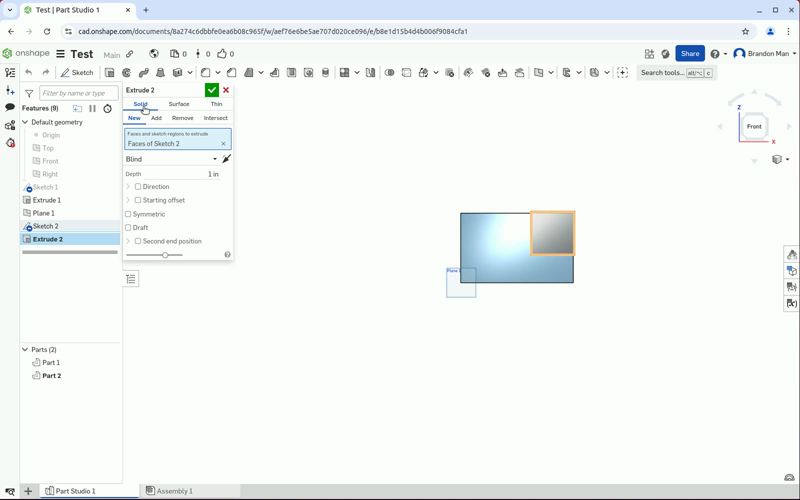
mouse_move(186, 120)
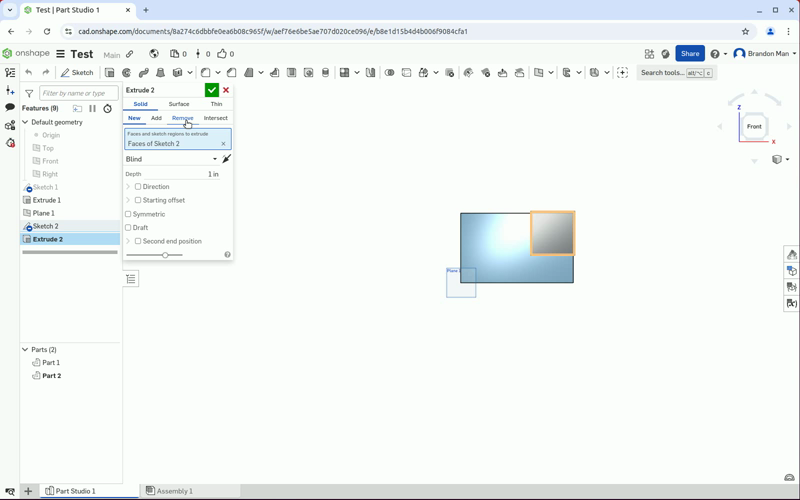
click(186, 120)
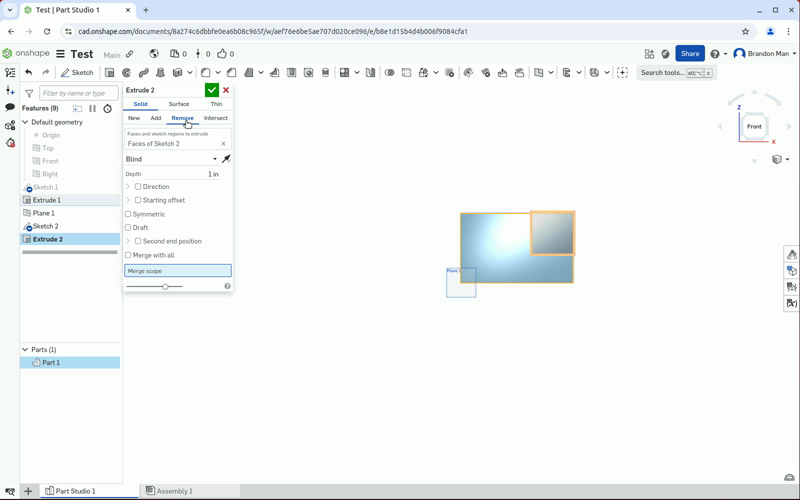
key(tab, 4)
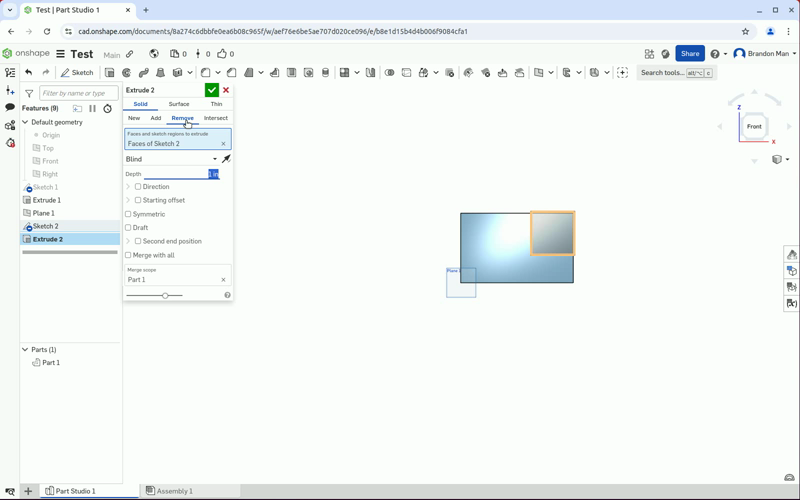
text(8.666)
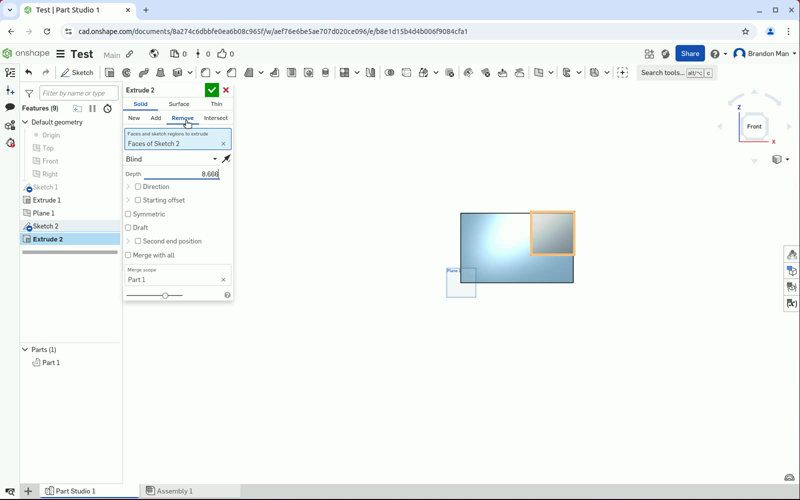
key(tab, 6)
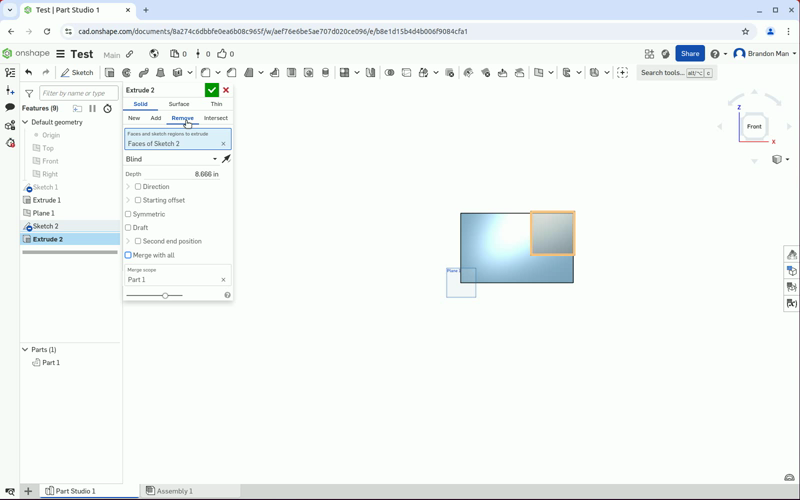
key(space)
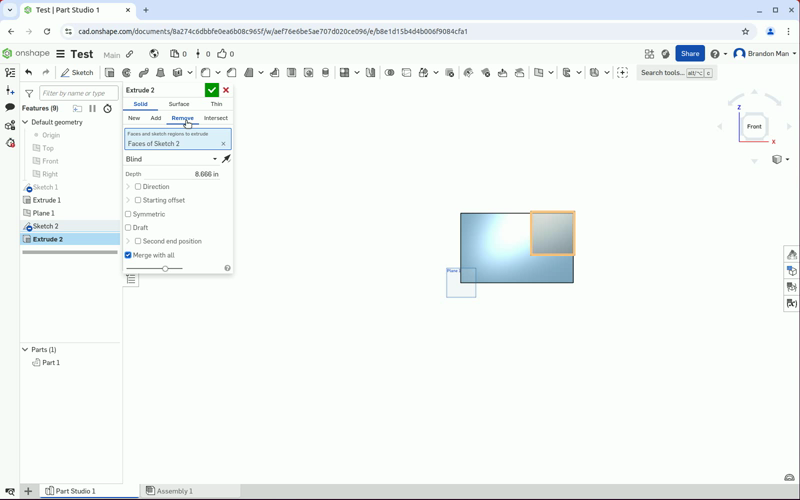
key(enter)
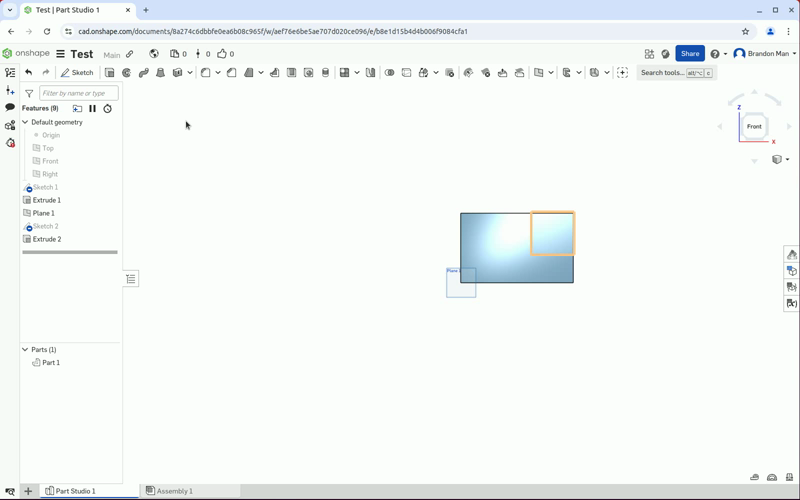
key(shift+h)
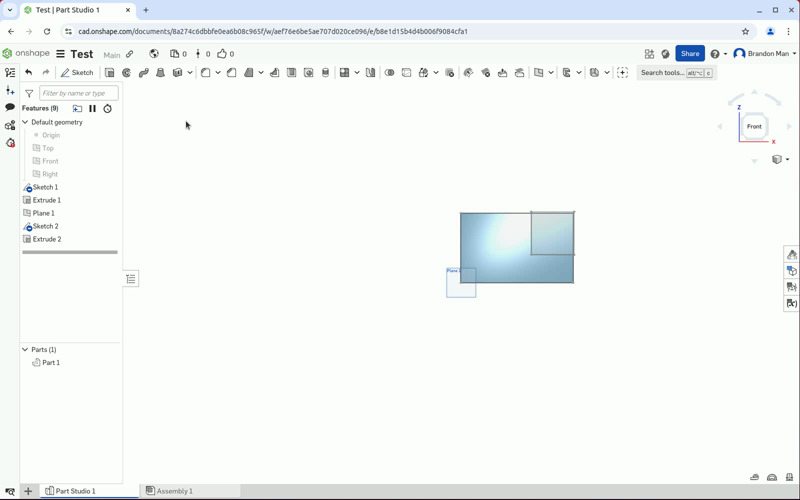
key(shift+h)
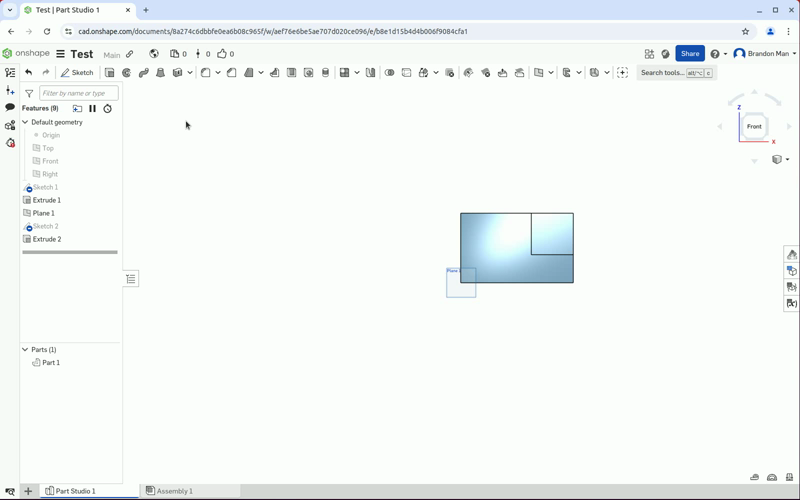
mouse_move(73, 189)
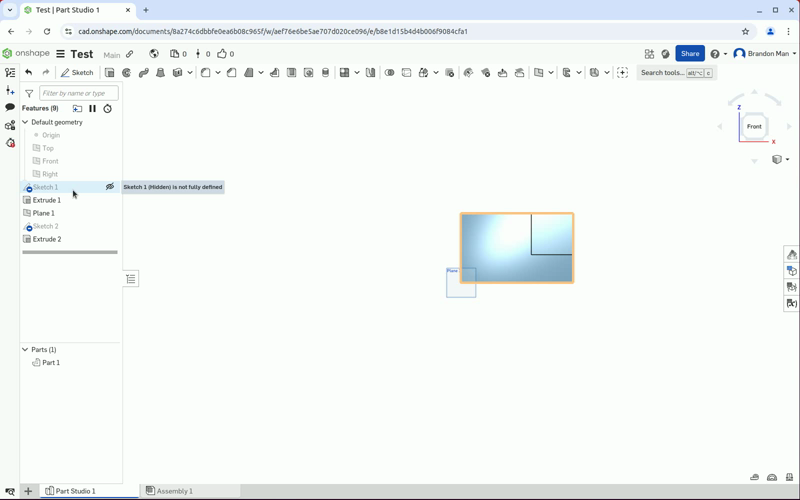
click(73, 189)
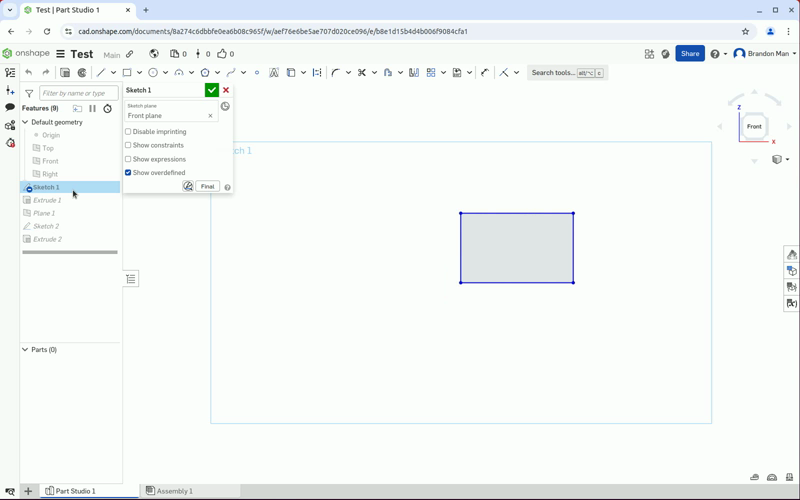
mouse_move(229, 92)
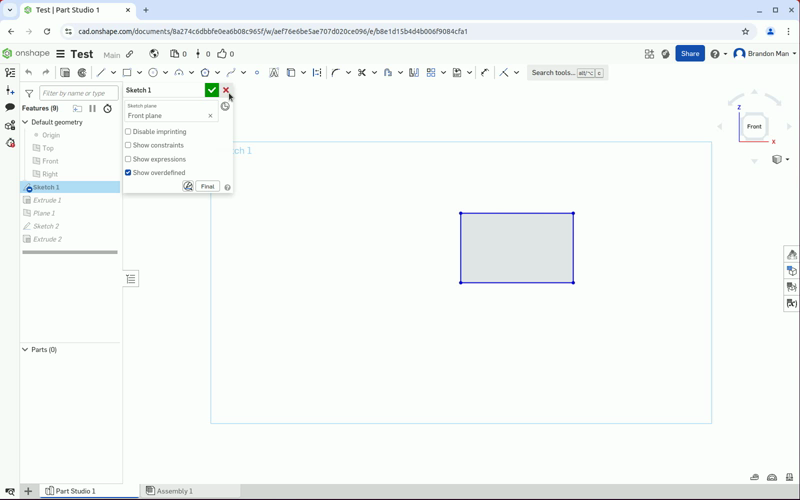
click(229, 92)
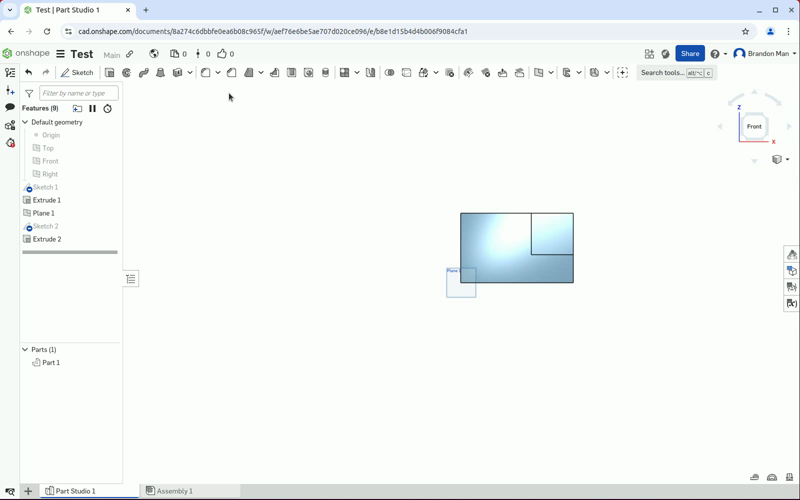
mouse_move(541, 75)
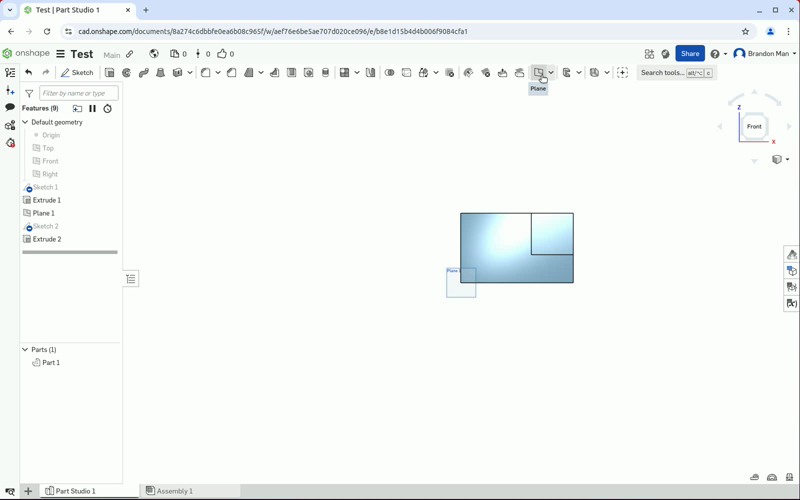
click(541, 75)
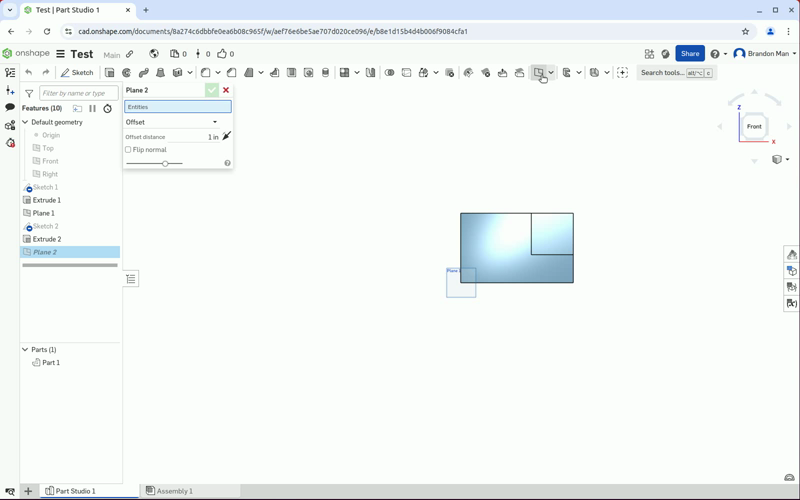
mouse_move(73, 163)
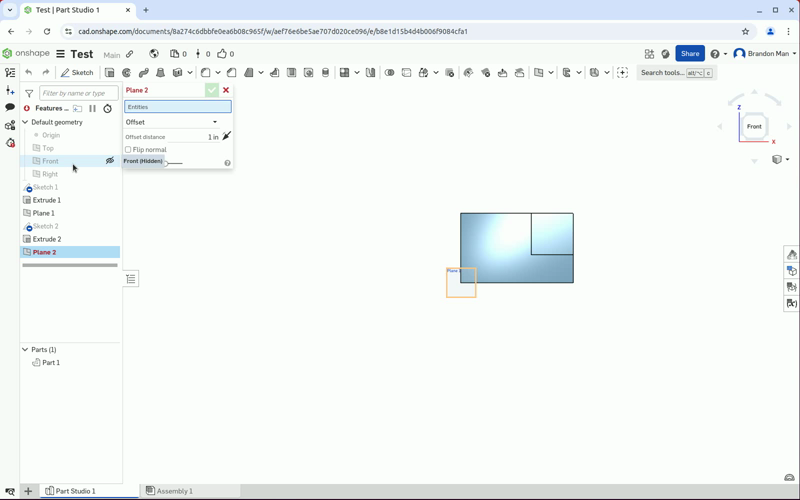
click(73, 163)
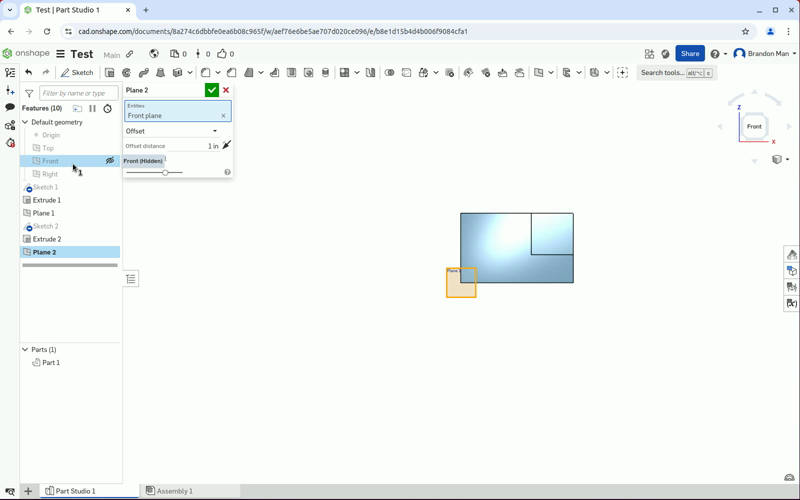
key(tab, 2)
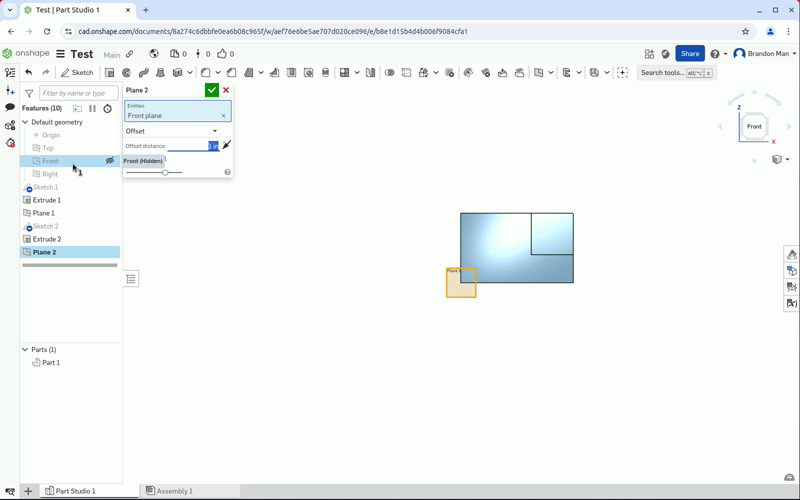
text(5.792)
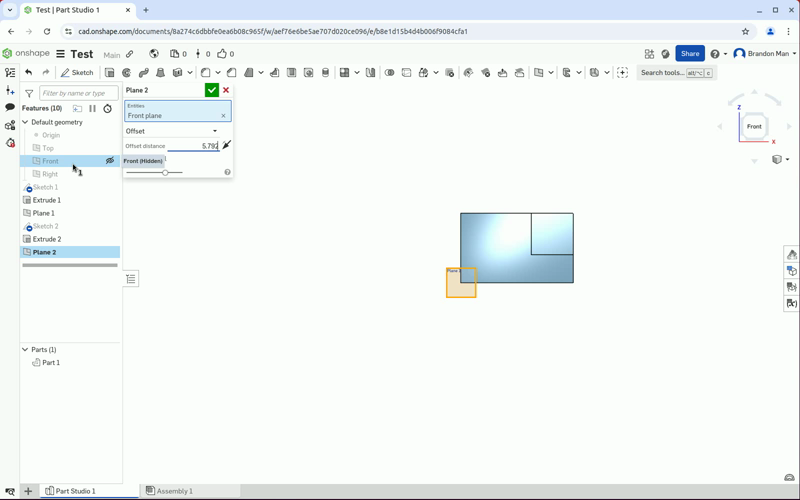
key(enter, 2)
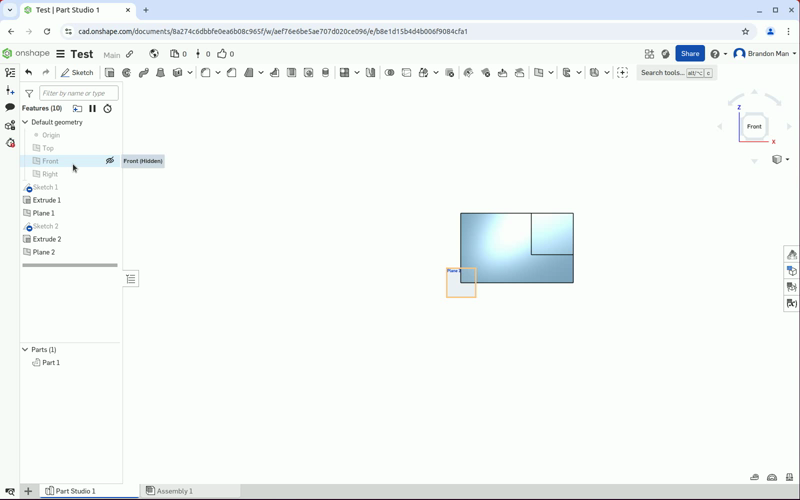
key(shift+s)
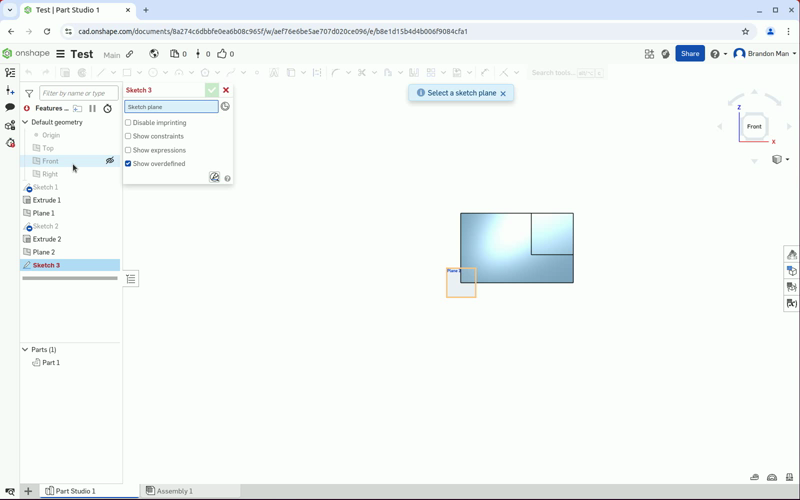
mouse_move(73, 254)
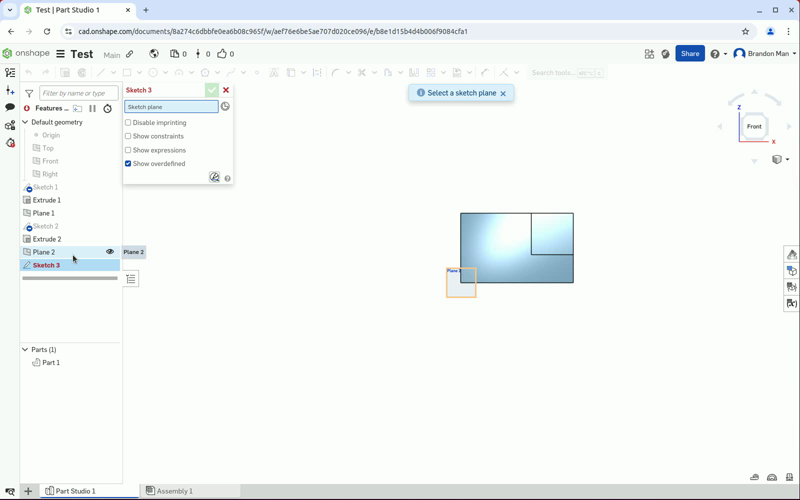
click(73, 254)
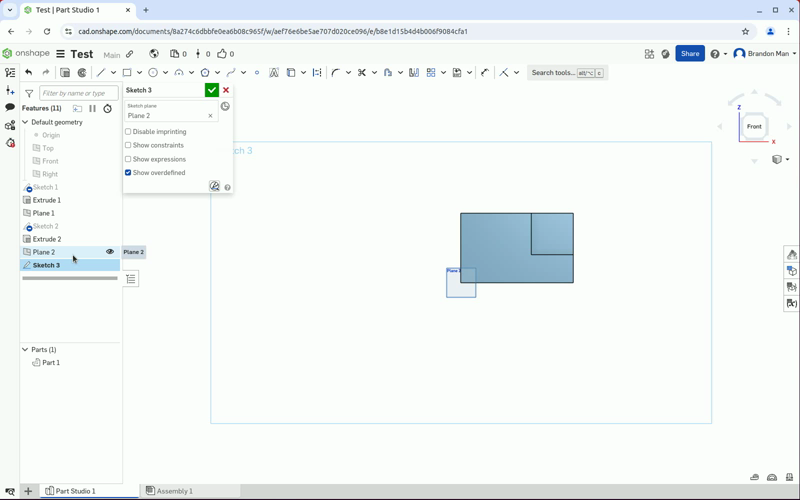
mouse_move(73, 352)
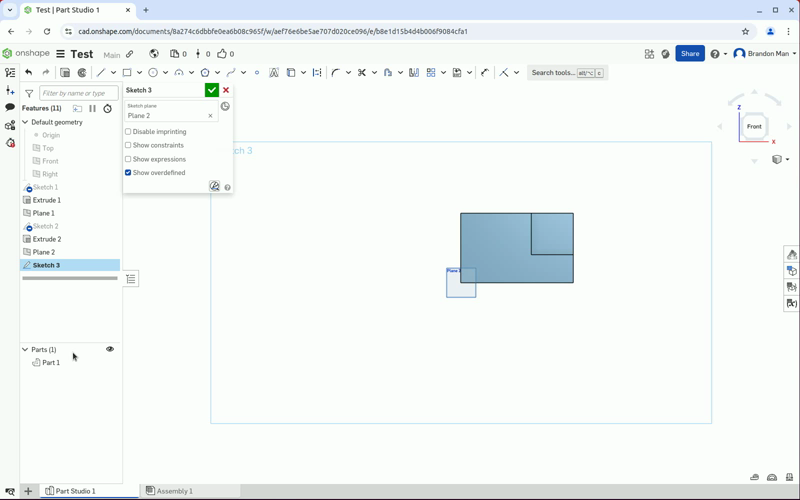
key(y)
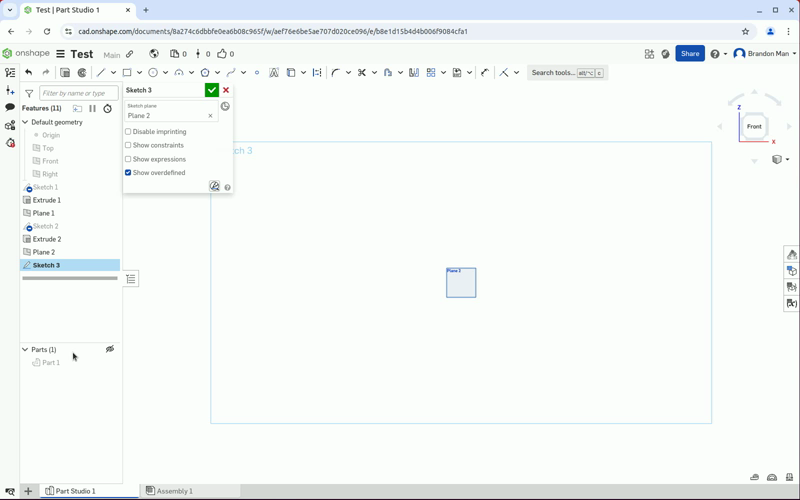
key(l)
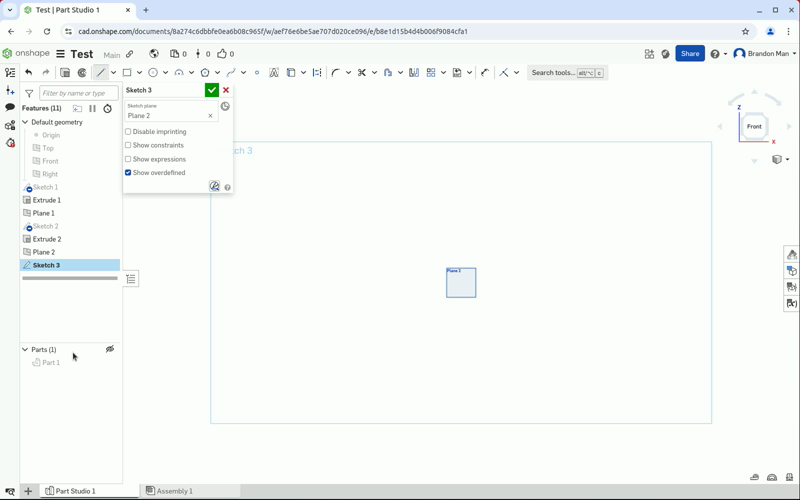
key_down(shift)
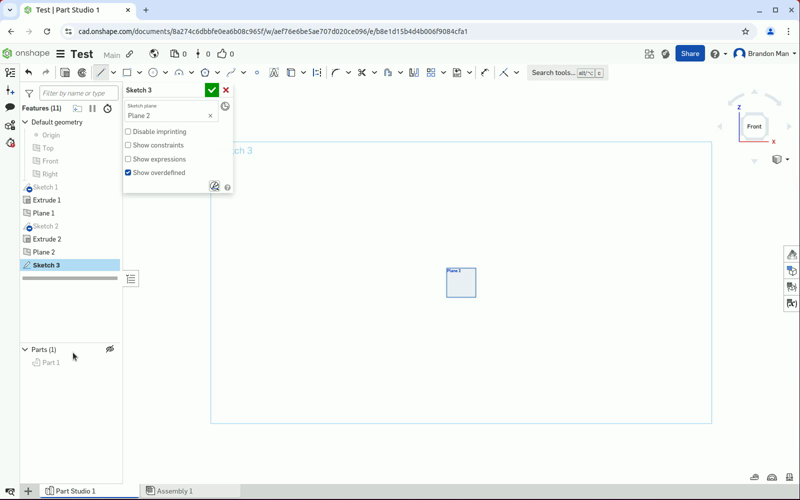
mouse_move(545, 212)
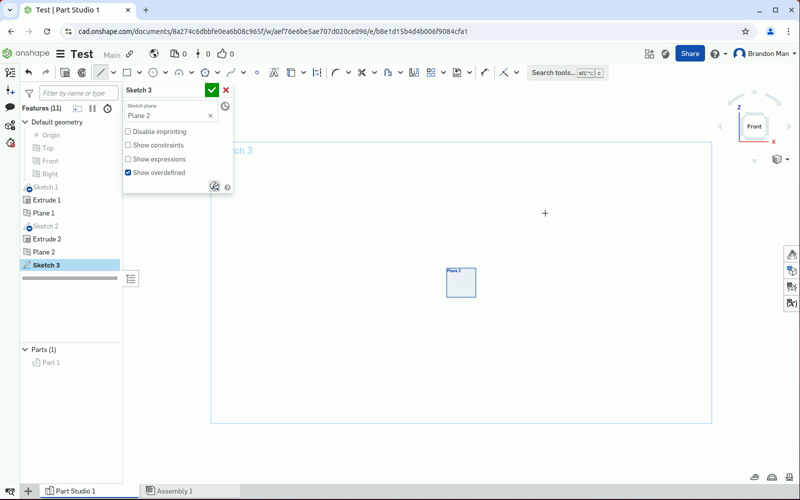
click(545, 212)
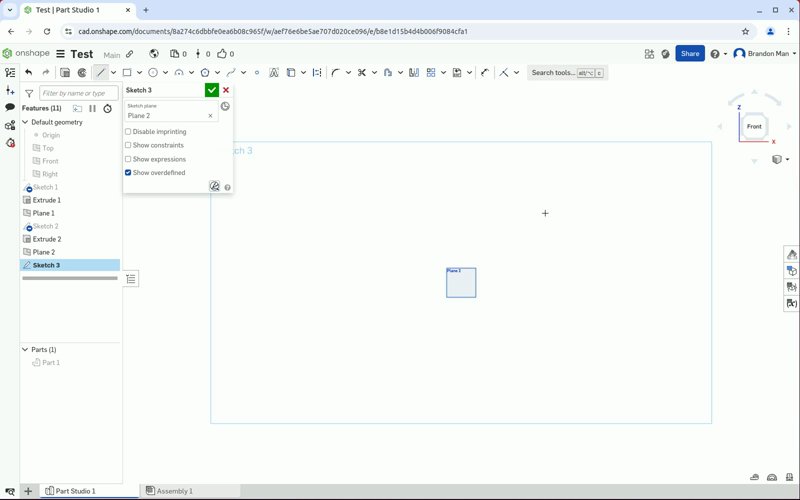
key_up(shift)
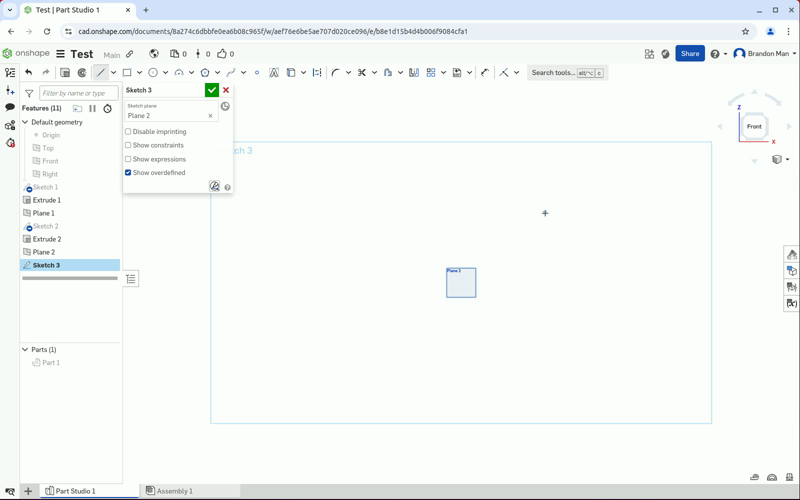
key_down(shift)
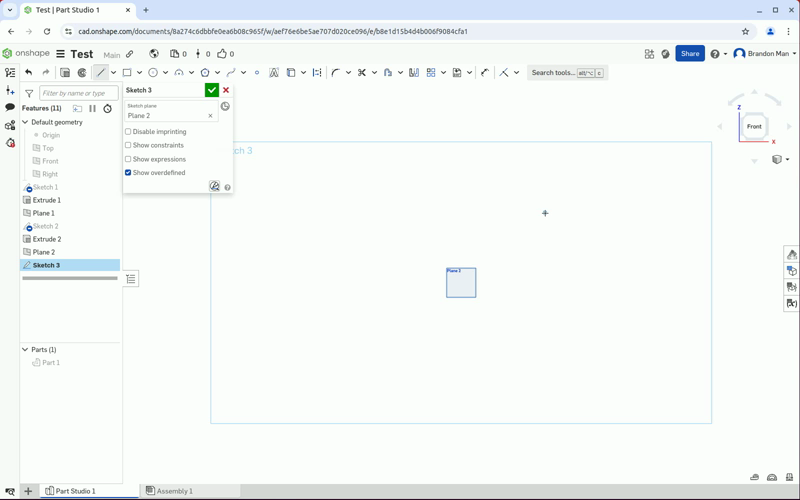
mouse_move(575, 212)
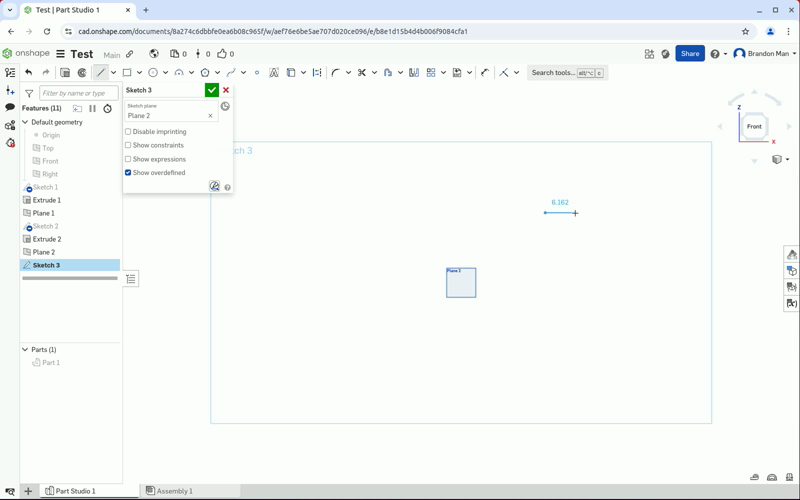
mouse_move(573, 255)
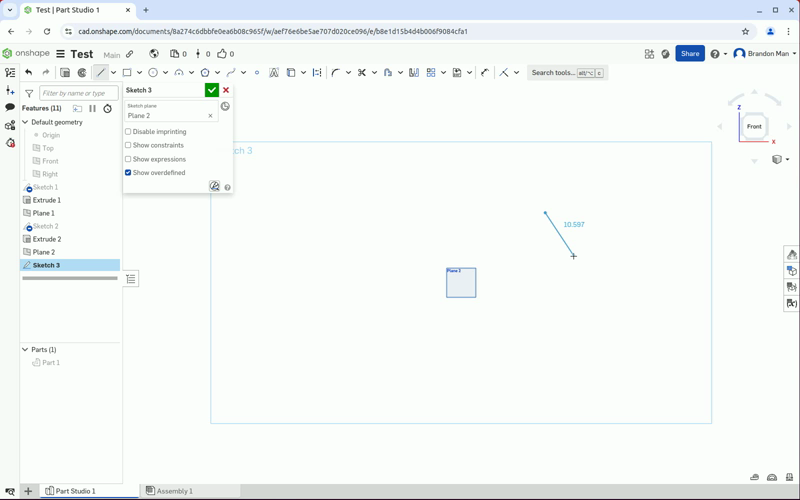
click(573, 255)
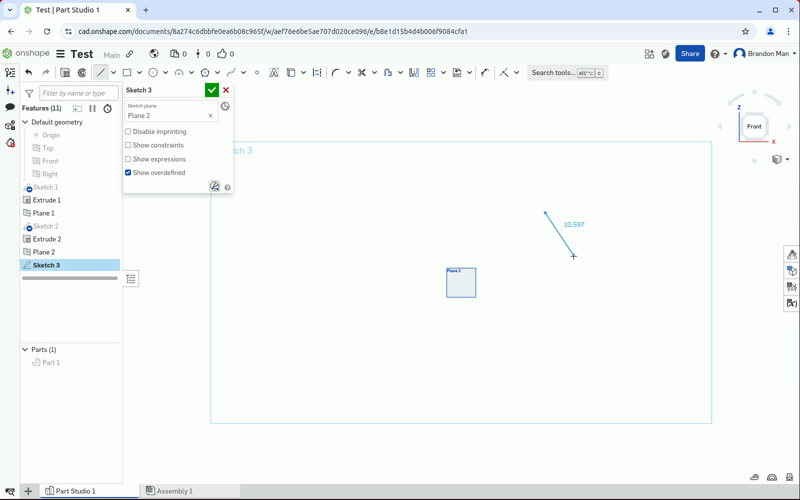
key_up(shift)
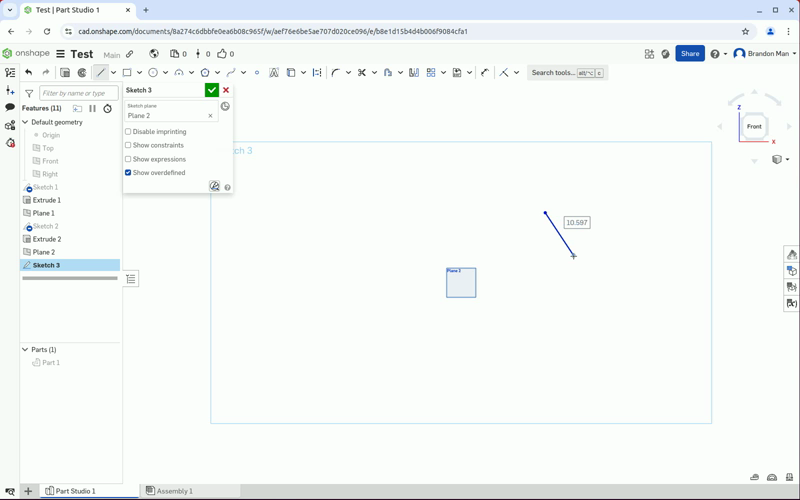
key_down(shift)
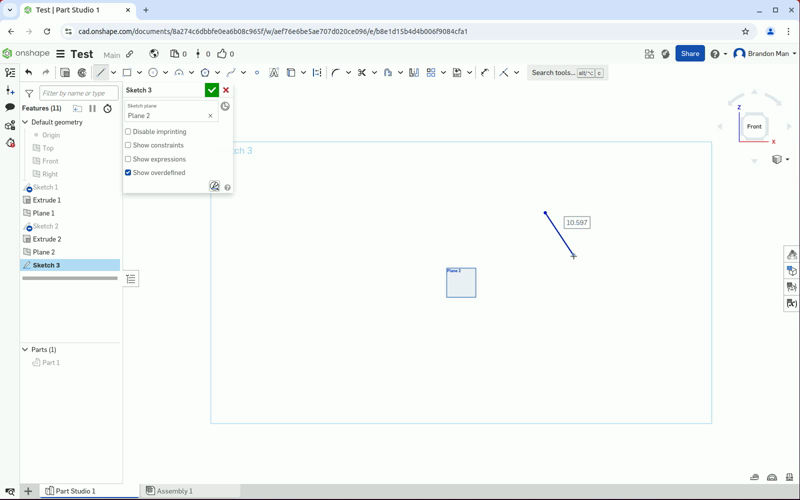
mouse_move(589, 255)
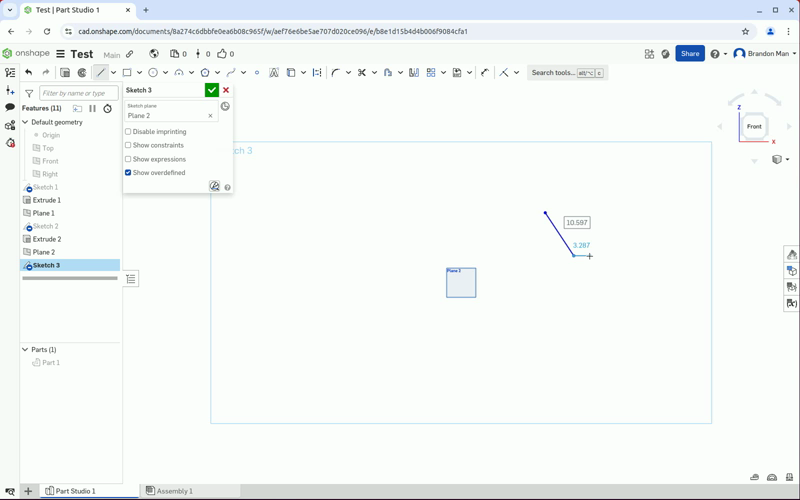
mouse_move(573, 212)
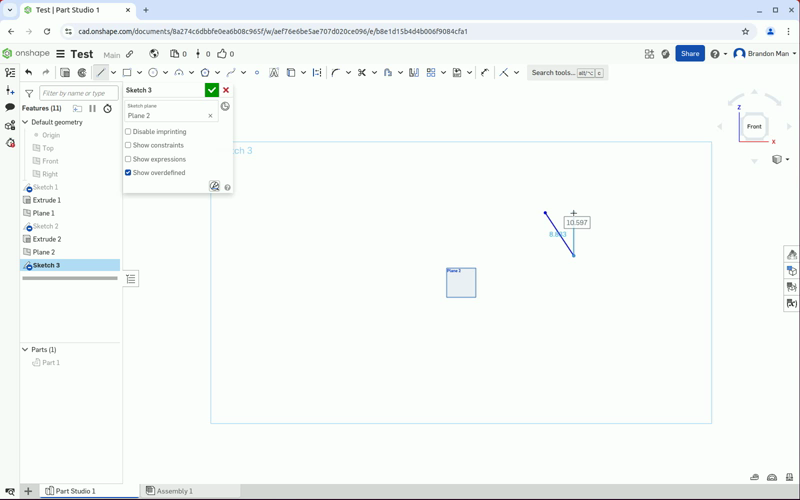
click(573, 212)
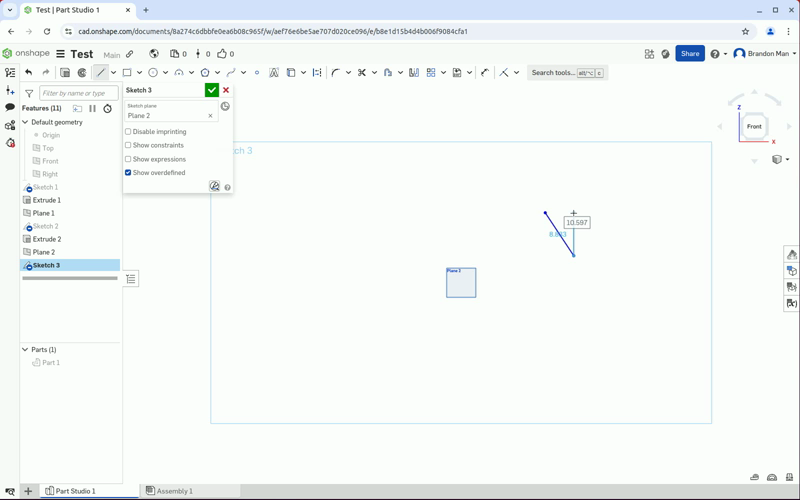
key_up(shift)
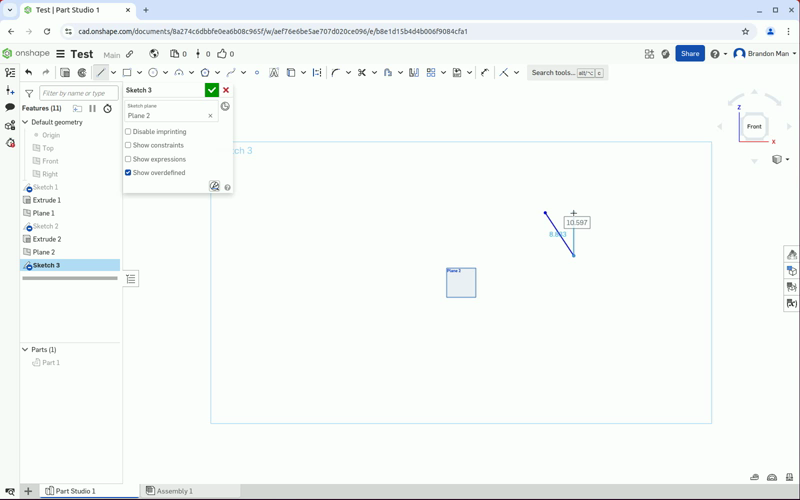
mouse_move(589, 212)
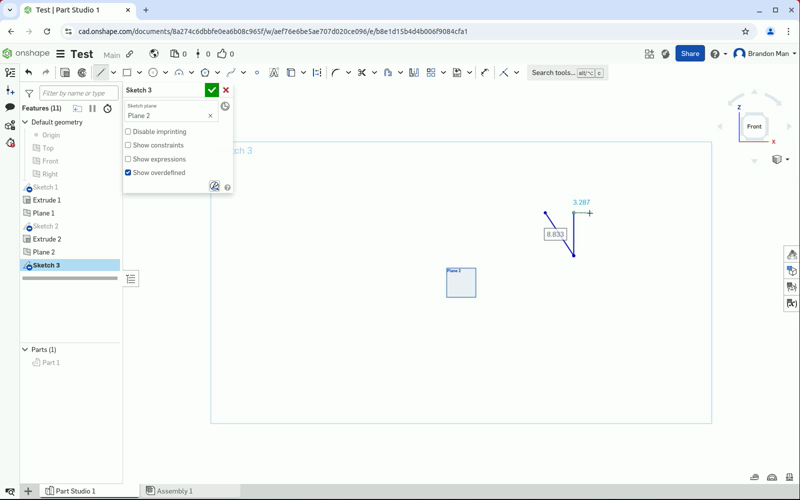
key_down(shift)
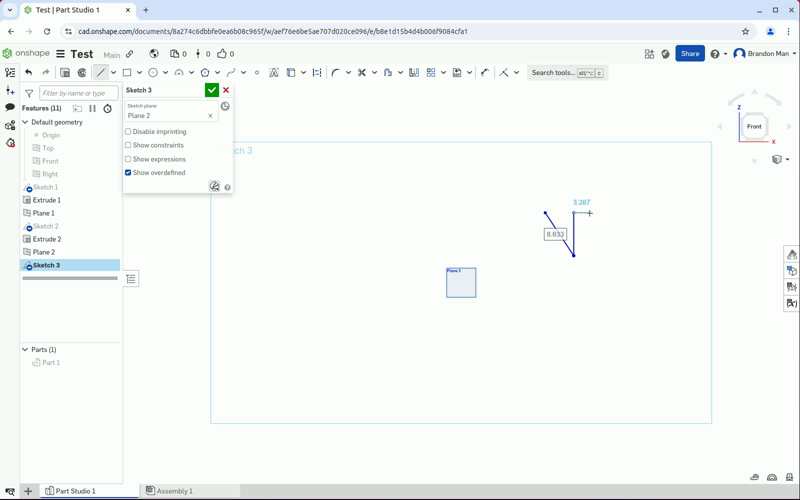
mouse_move(545, 212)
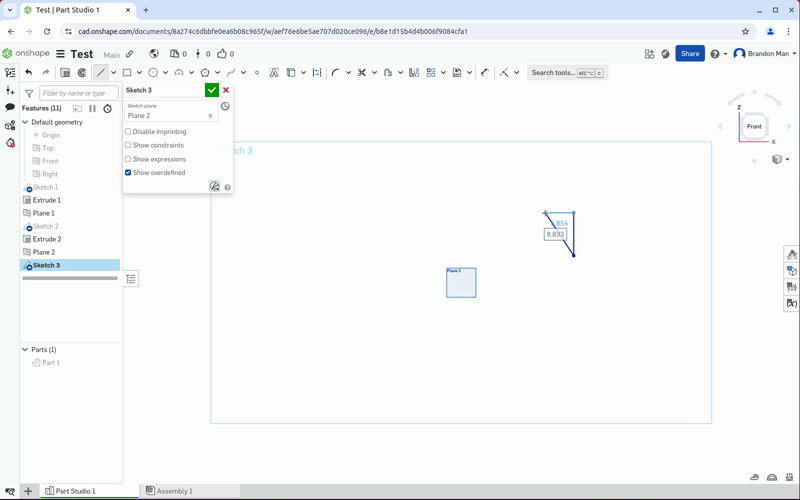
key_up(shift)
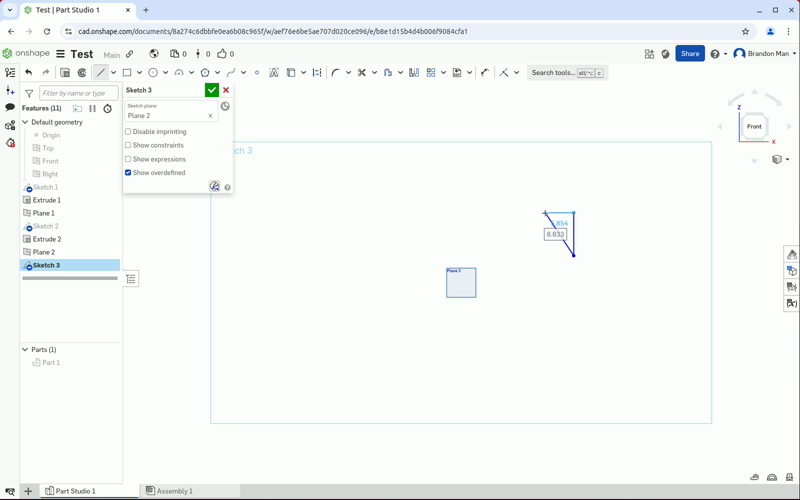
click(545, 212)
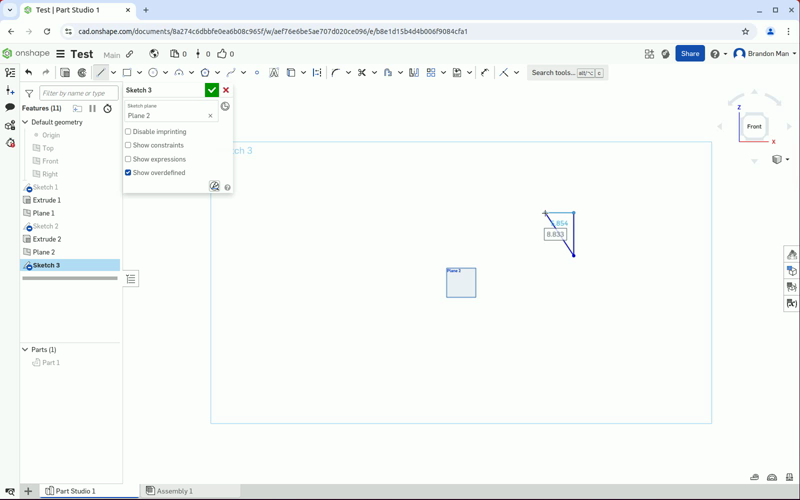
key(esc)
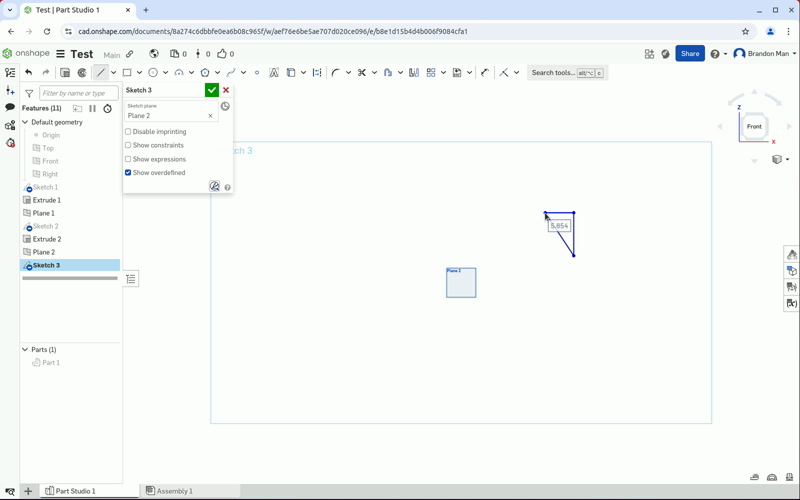
mouse_move(566, 230)
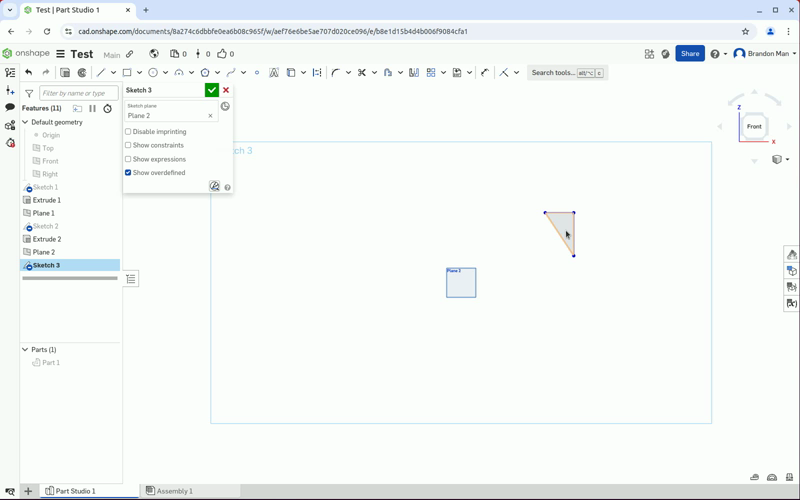
scroll(6)
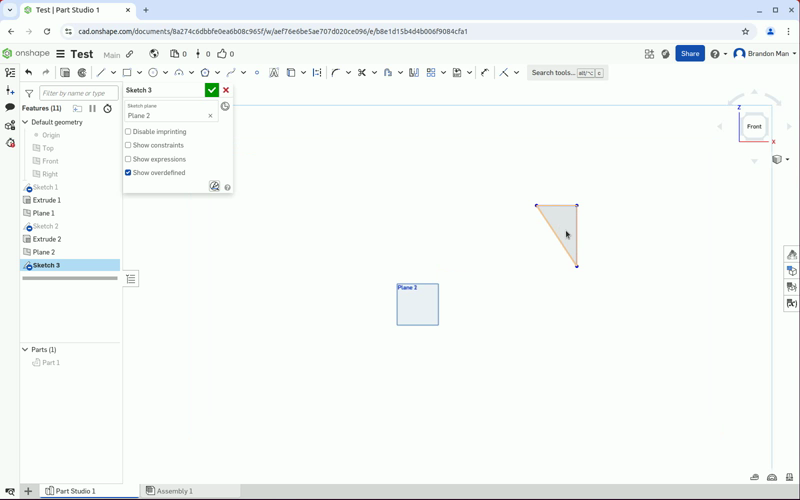
scroll(6)
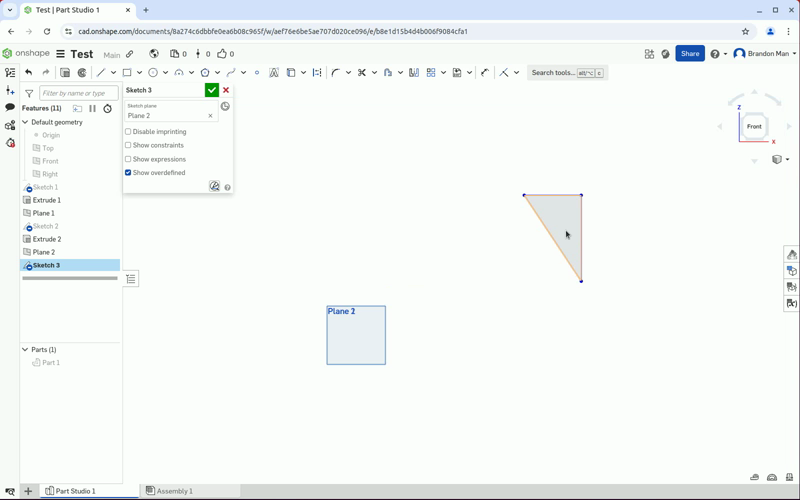
scroll(6)
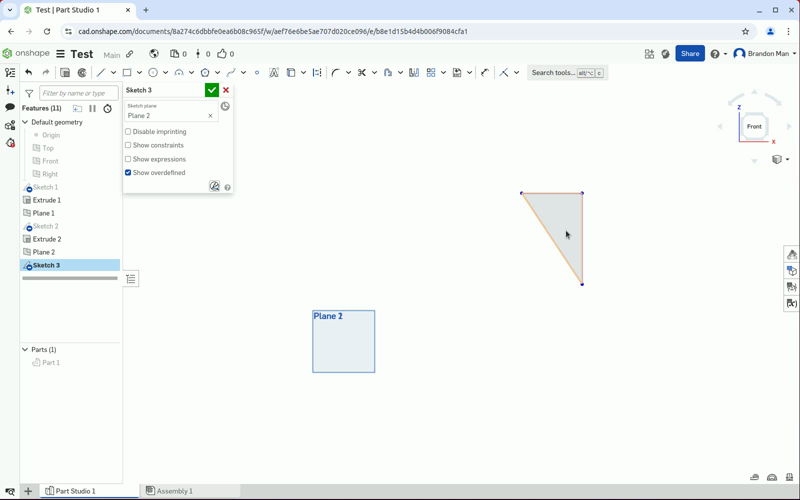
scroll(6)
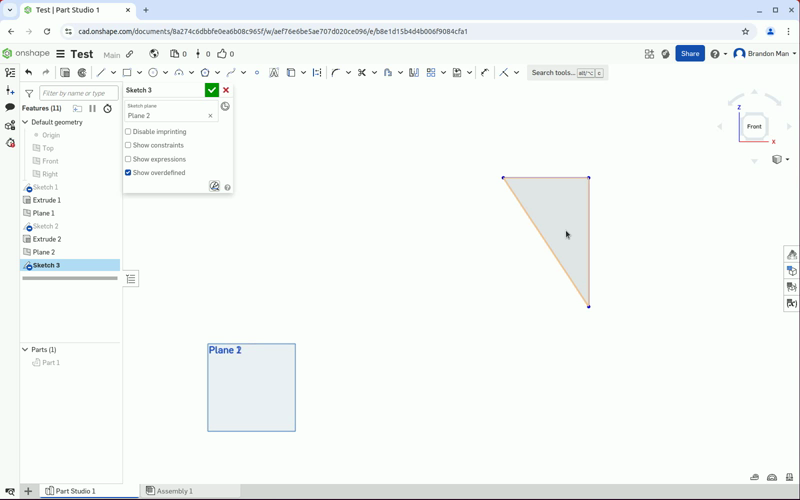
scroll(6)
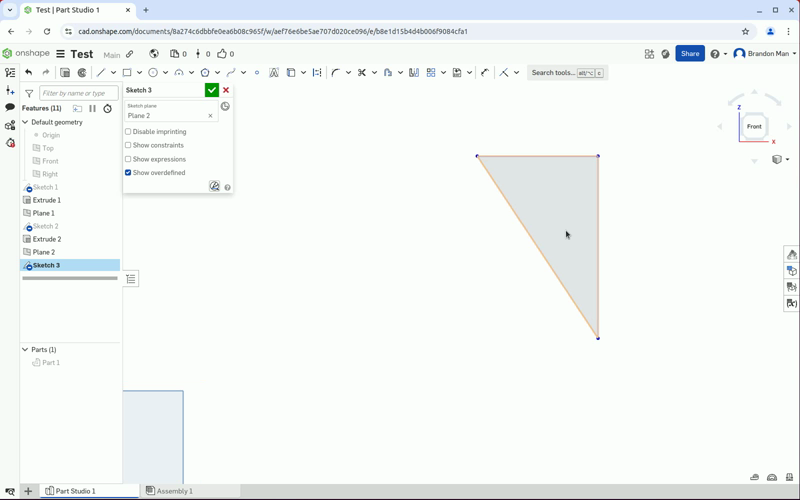
scroll(6)
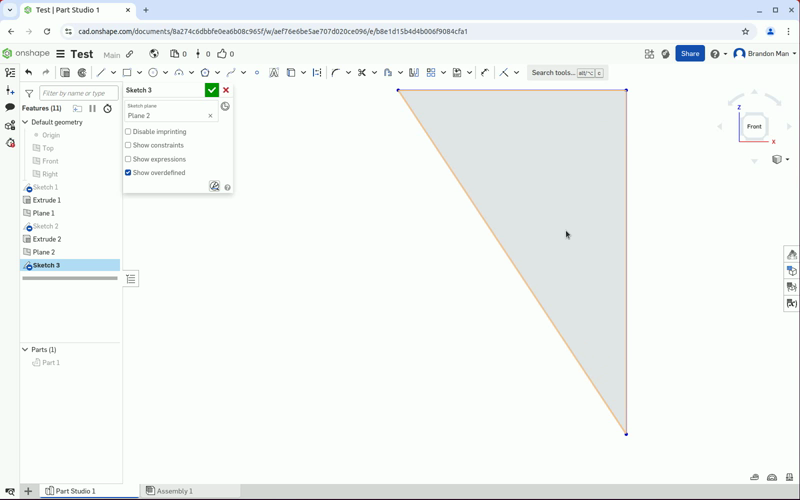
scroll(6)
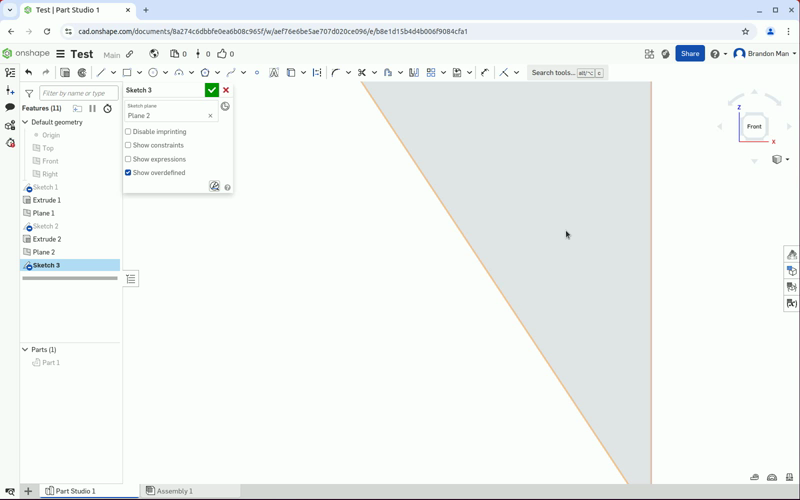
click(566, 230)
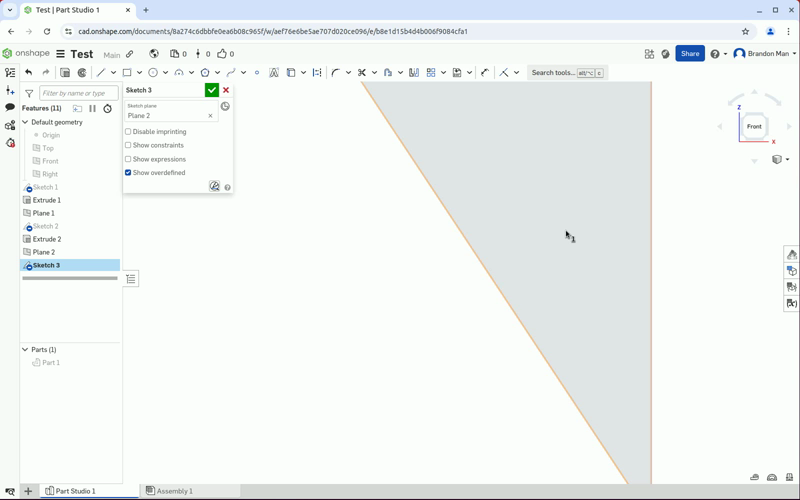
scroll(-6)
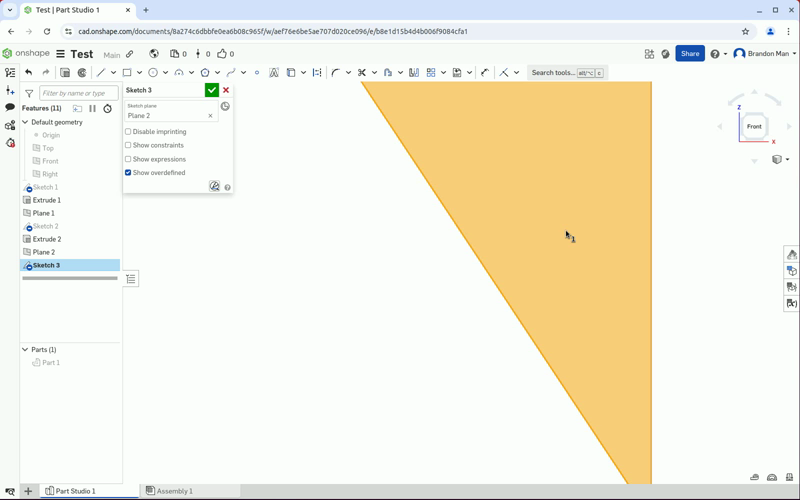
scroll(-6)
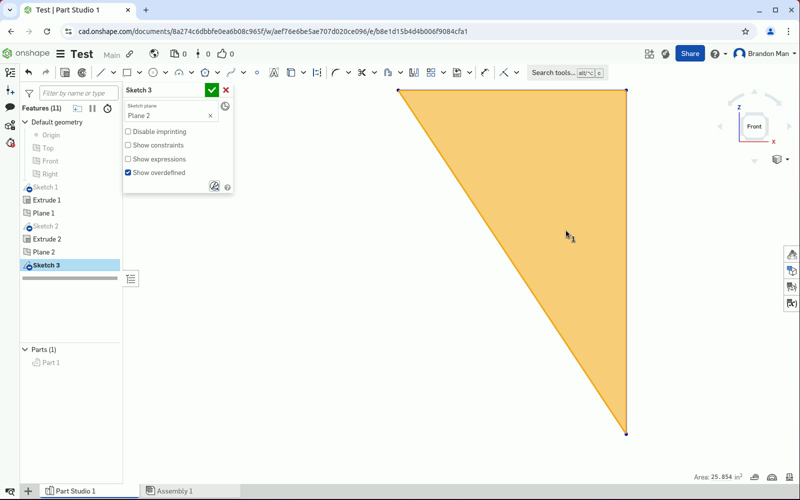
scroll(-6)
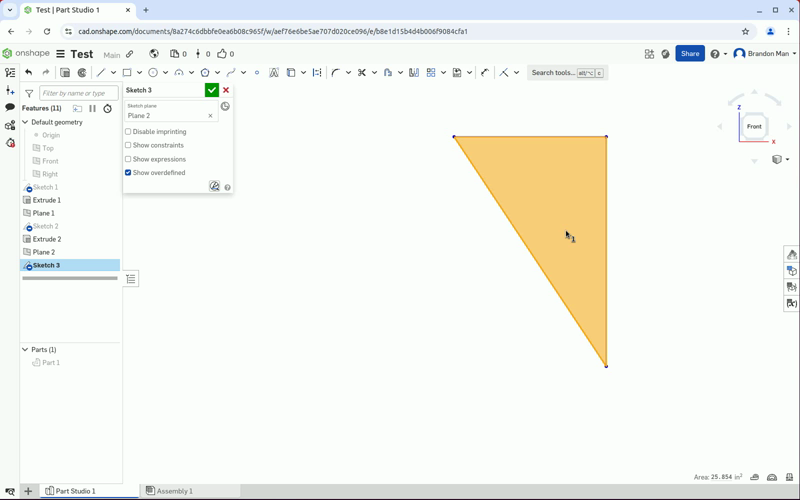
scroll(-6)
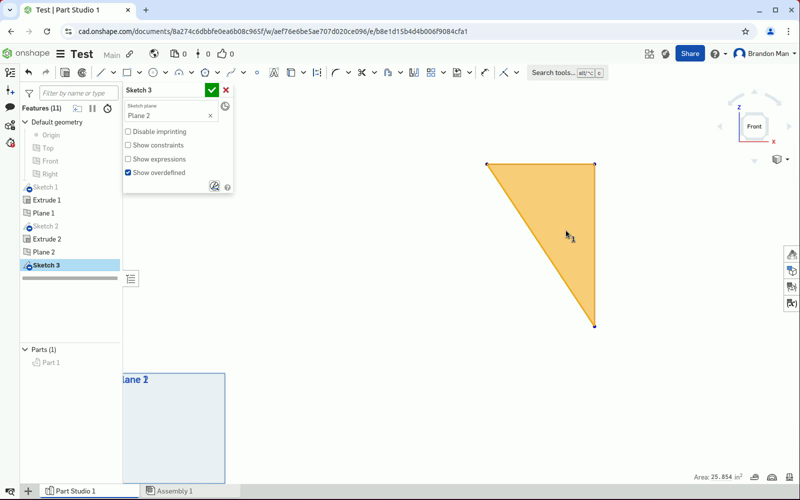
scroll(-6)
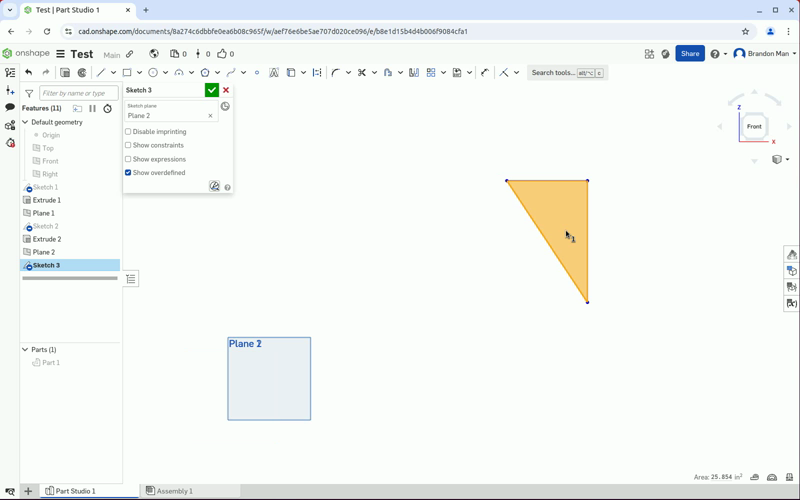
scroll(-6)
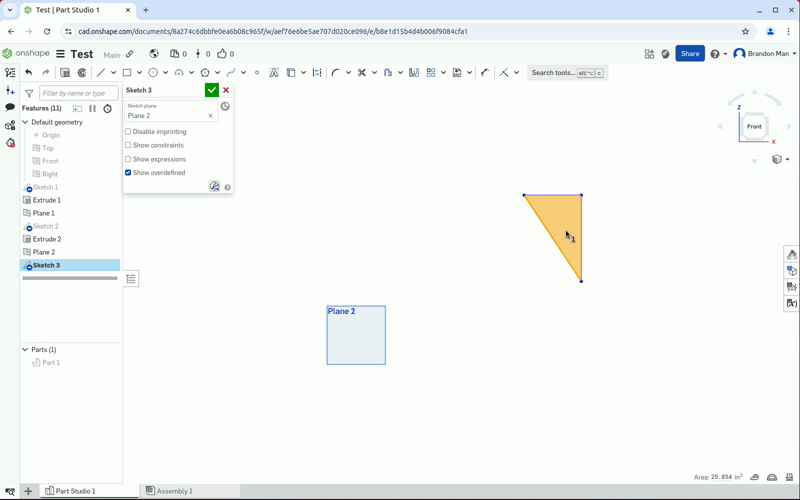
scroll(-6)
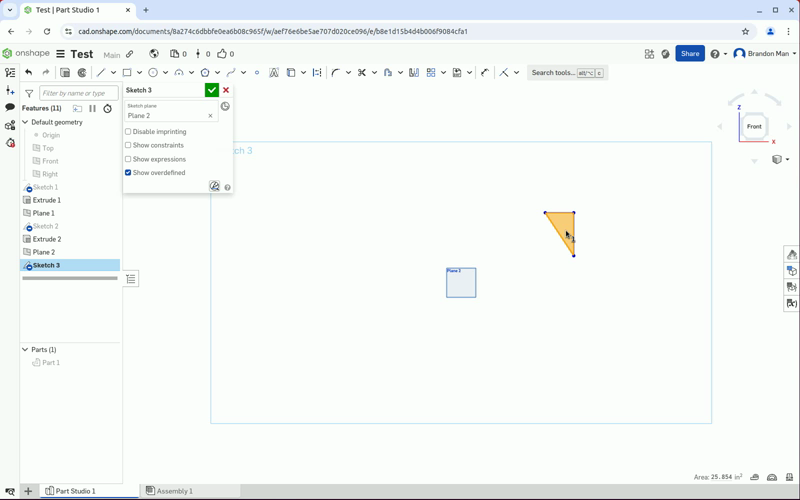
mouse_move(73, 352)
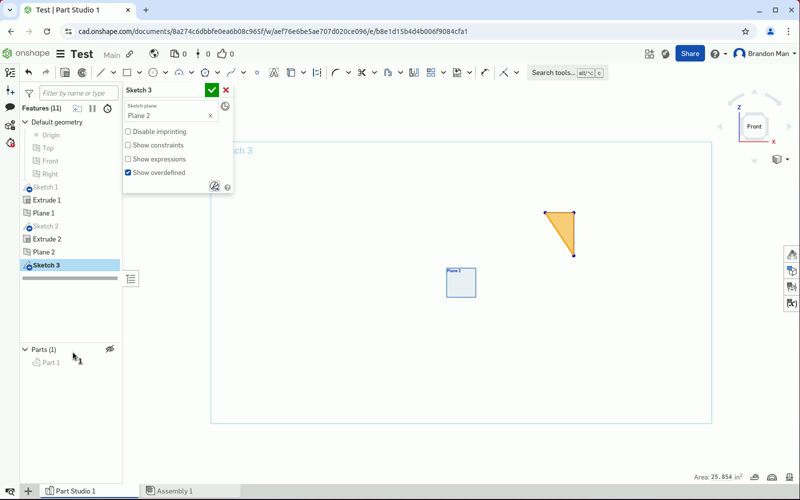
key(shift+y)
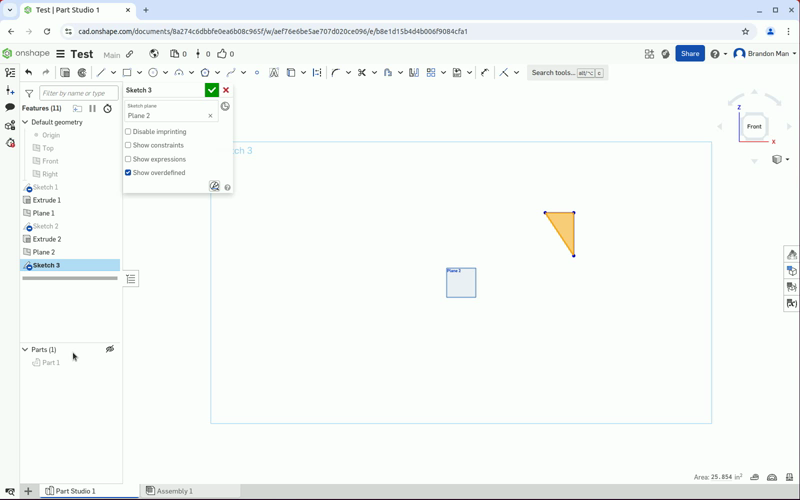
key(shift+e)
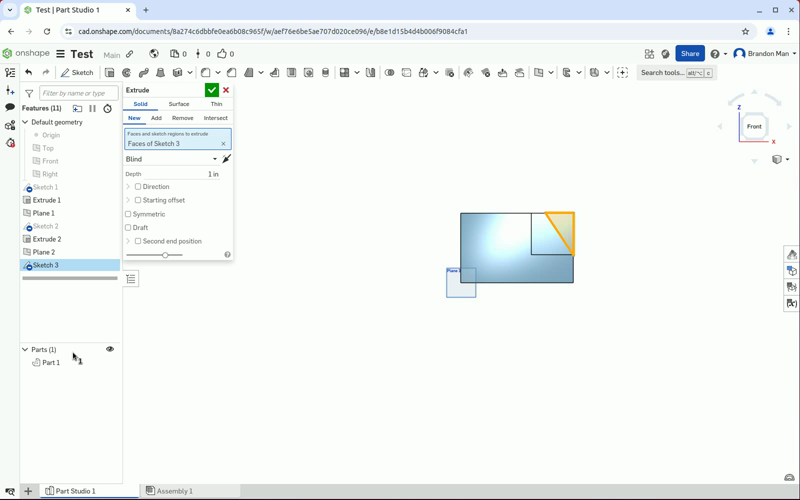
mouse_move(143, 106)
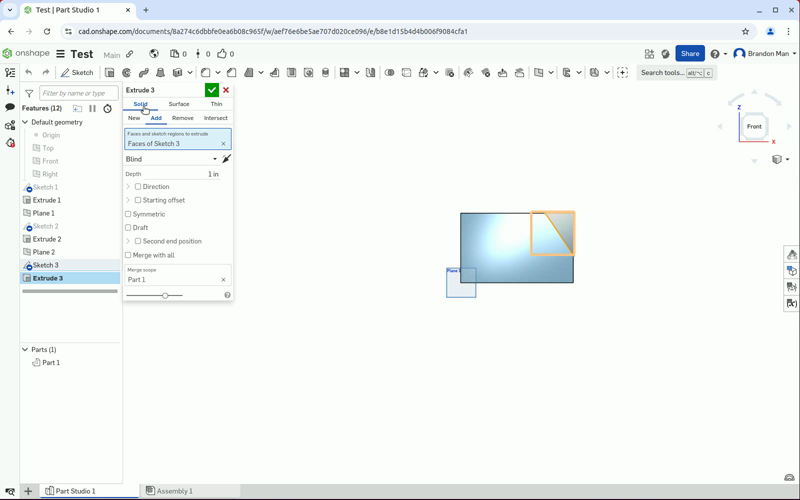
click(143, 106)
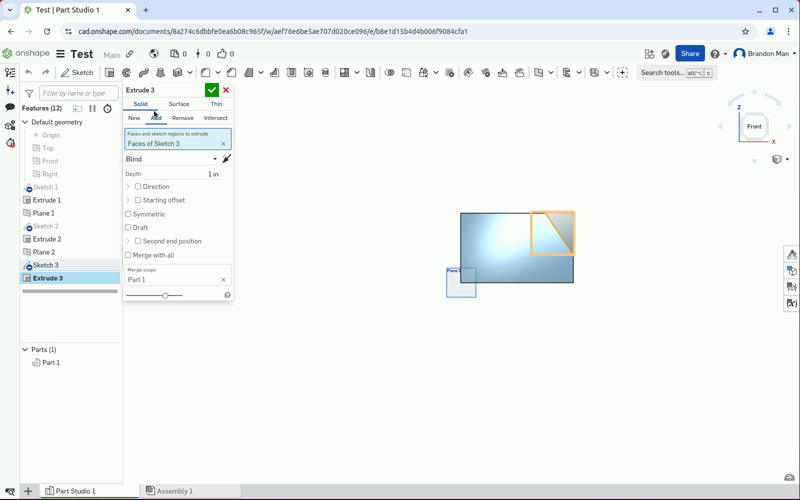
mouse_move(186, 120)
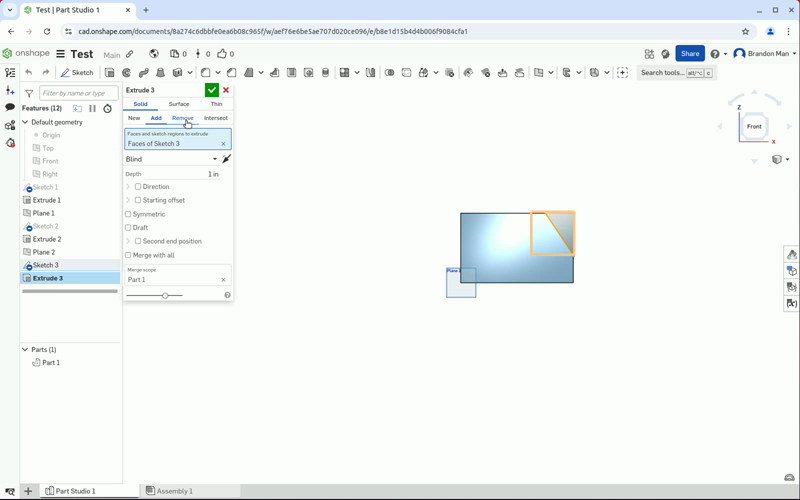
click(186, 120)
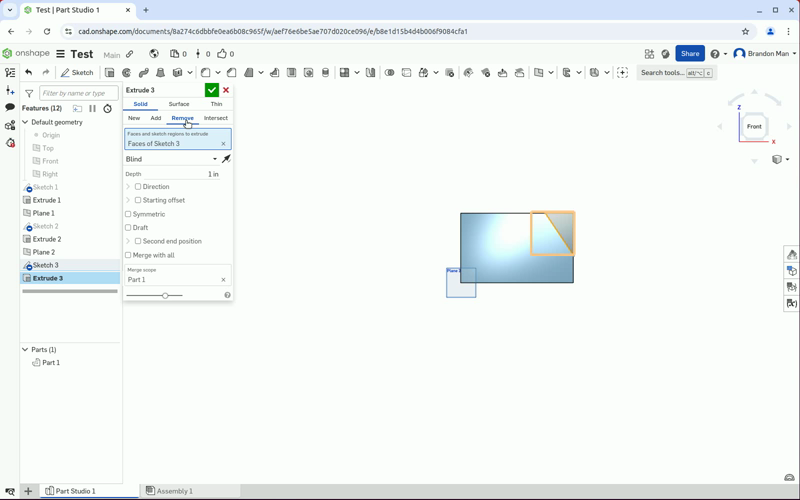
key(tab, 4)
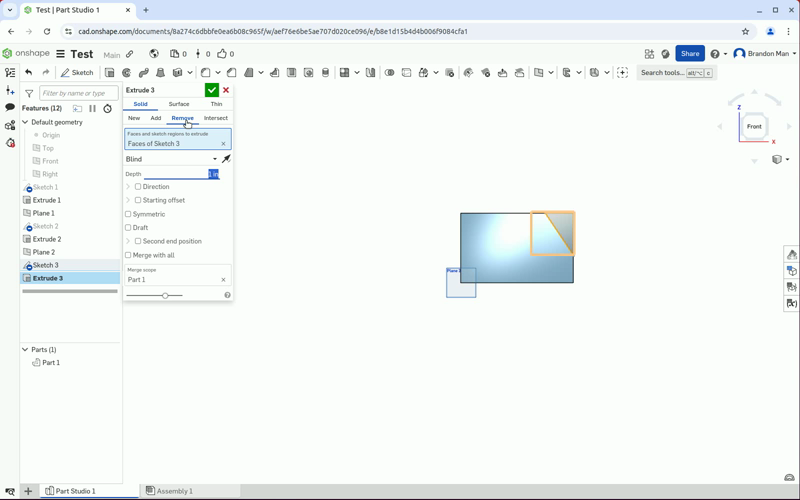
text(11.554)
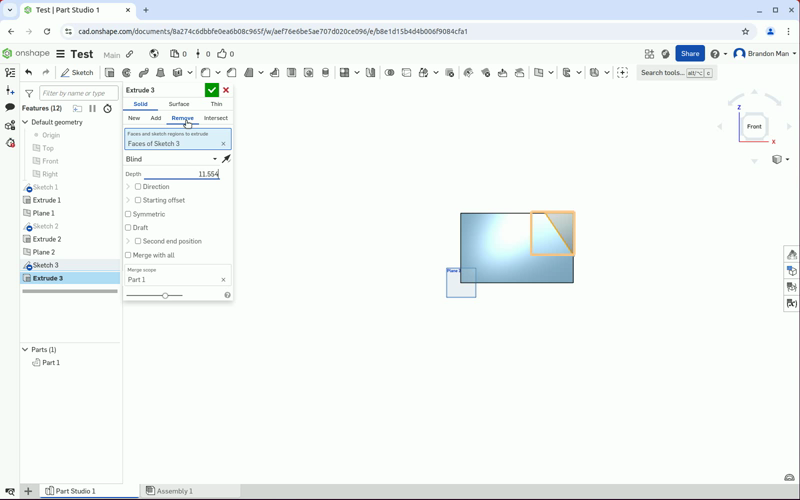
key(tab, 6)
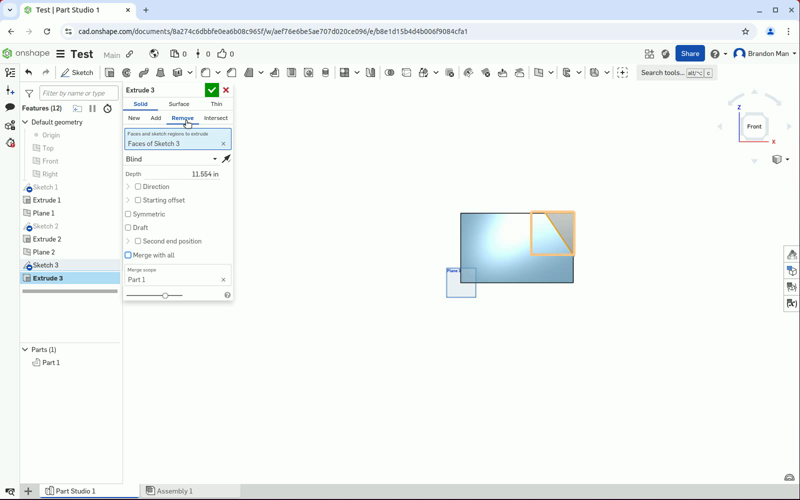
key(space)
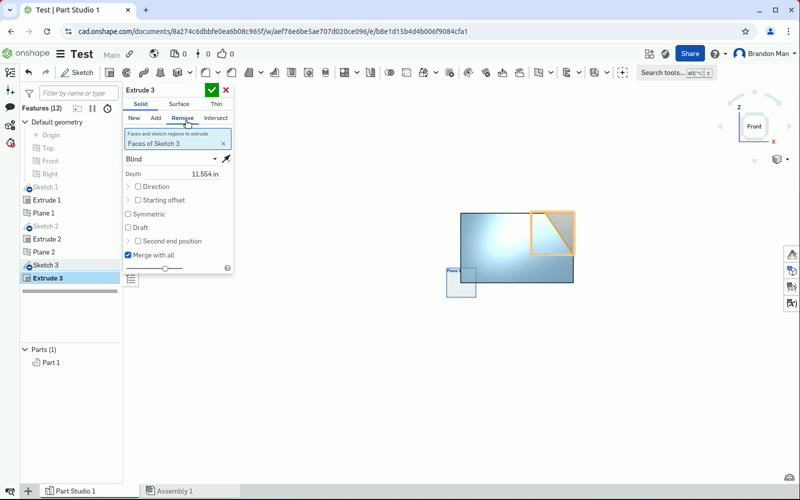
key(enter)
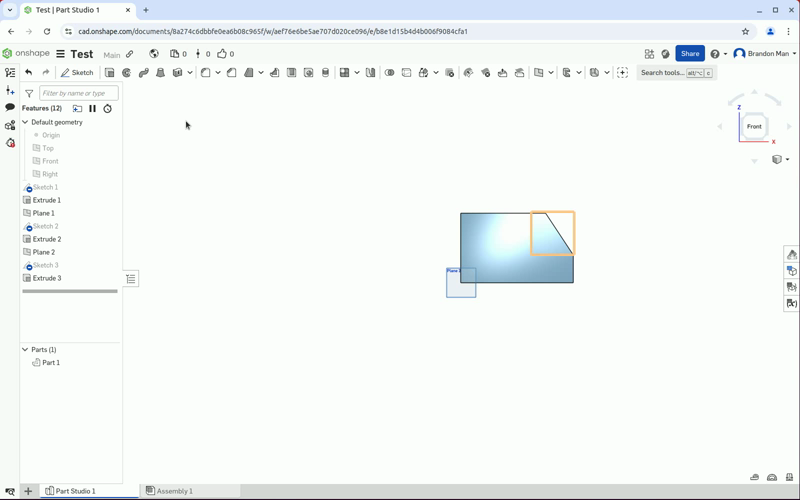
key(shift+h)
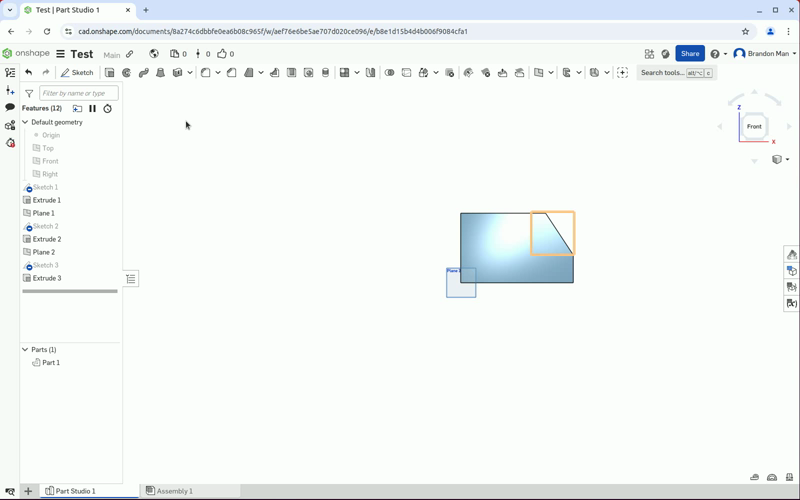
key(shift+h)
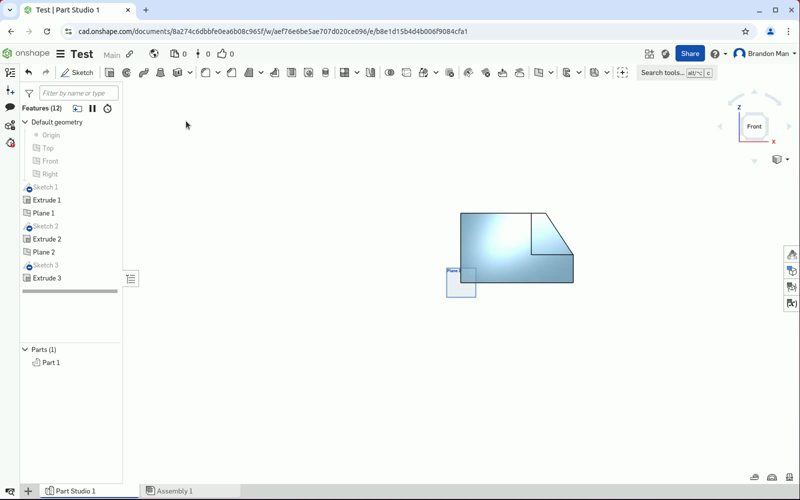
mouse_move(73, 189)
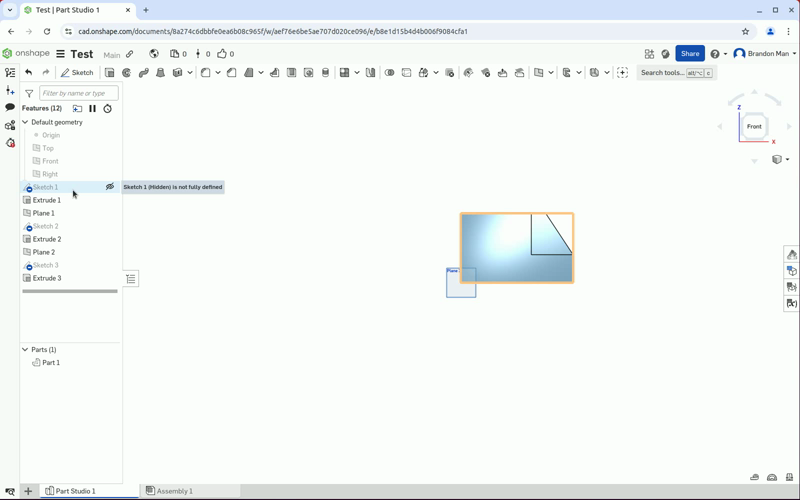
click(73, 189)
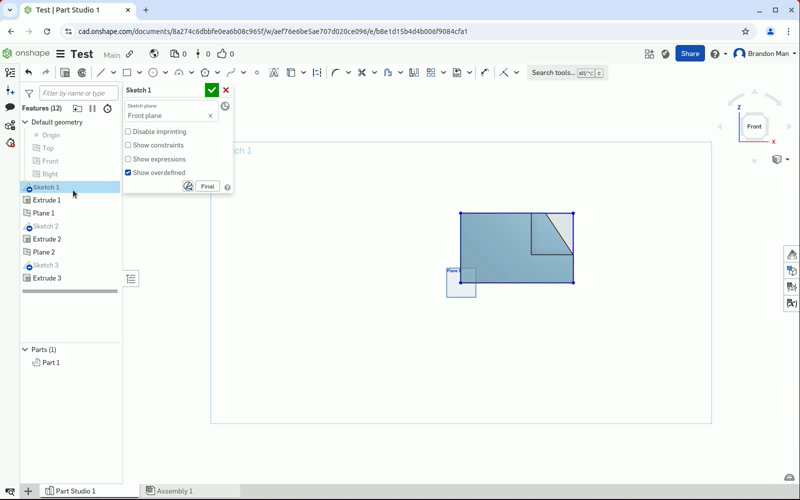
mouse_move(229, 92)
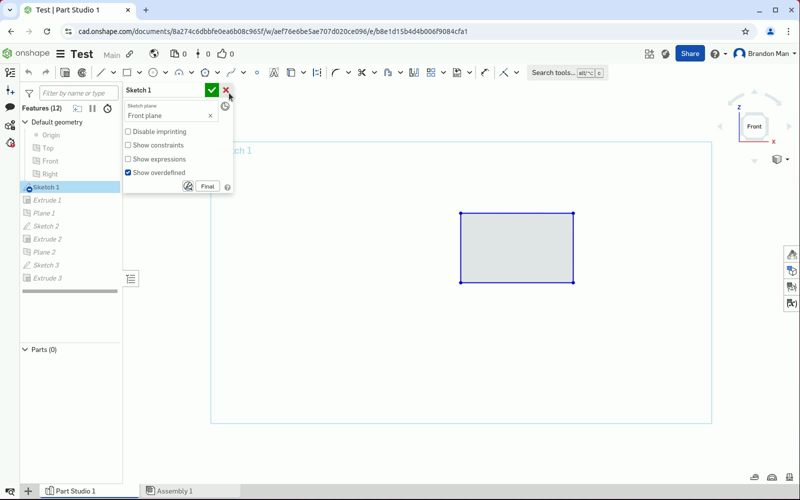
click(229, 92)
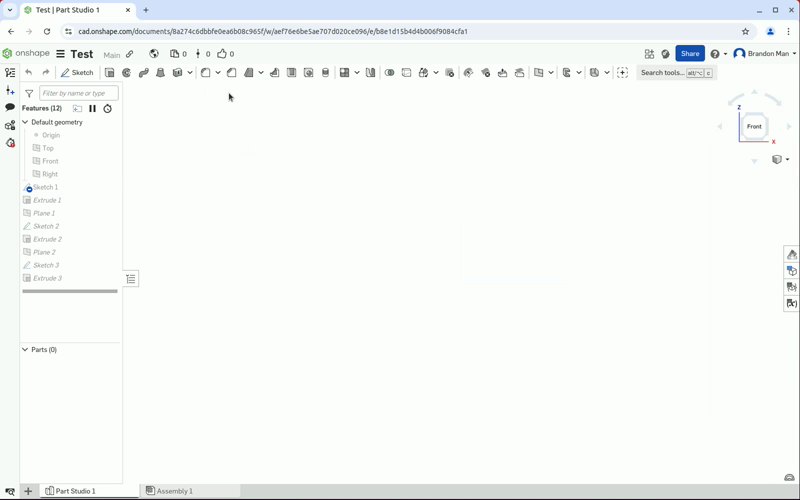
key(shift+s)
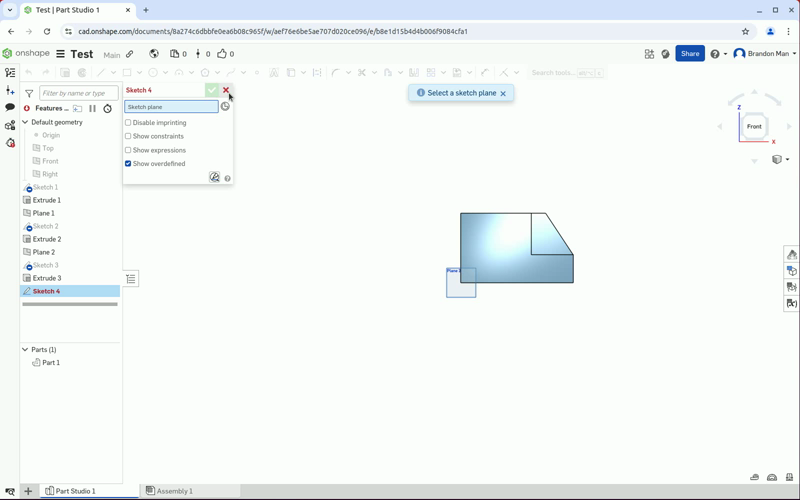
mouse_move(73, 215)
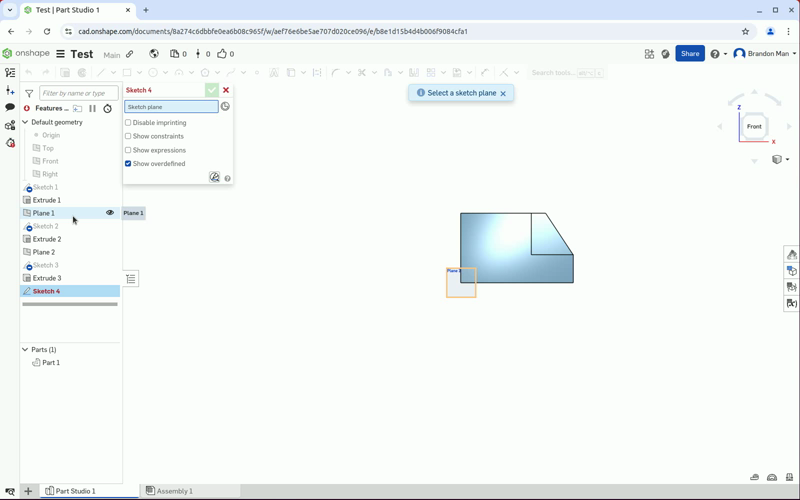
click(73, 215)
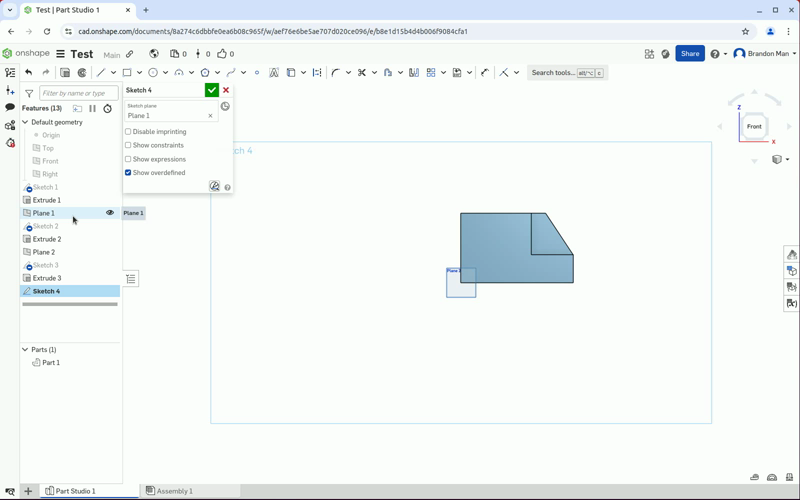
mouse_move(73, 352)
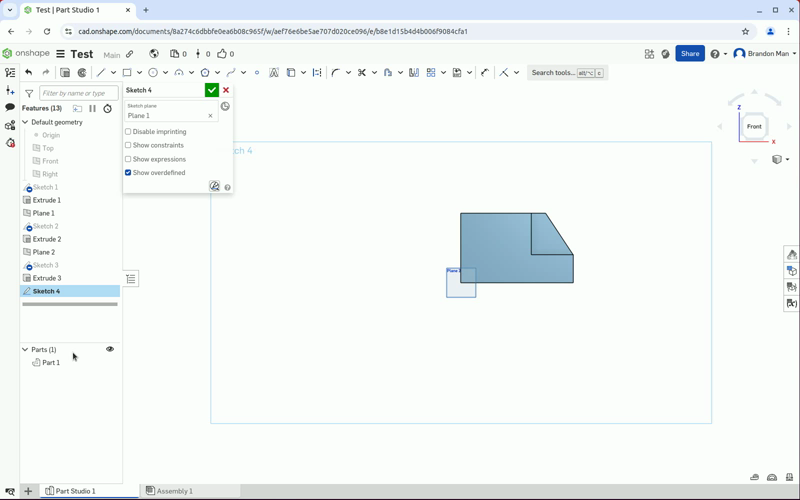
key(y)
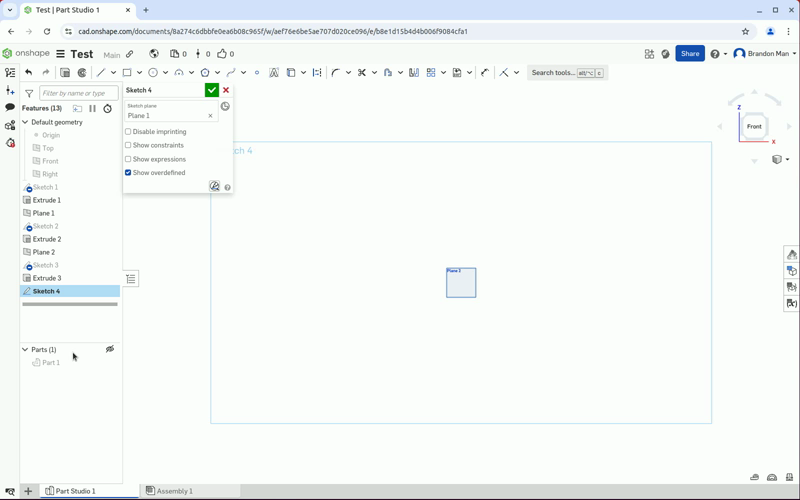
key(l)
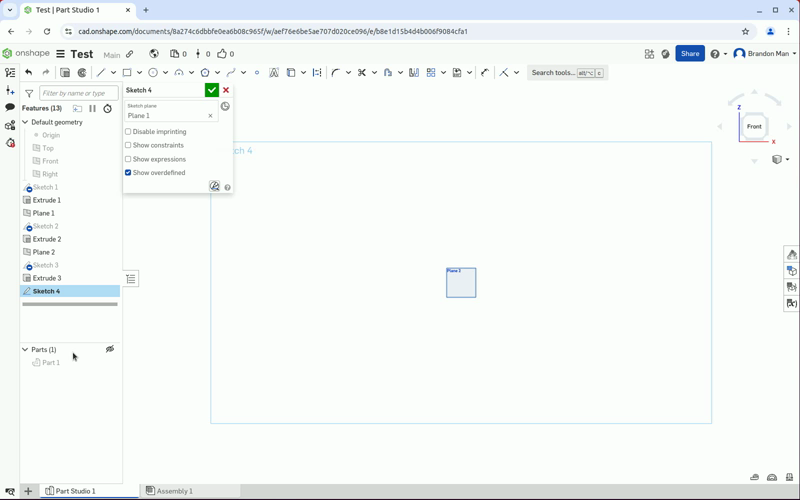
key_down(shift)
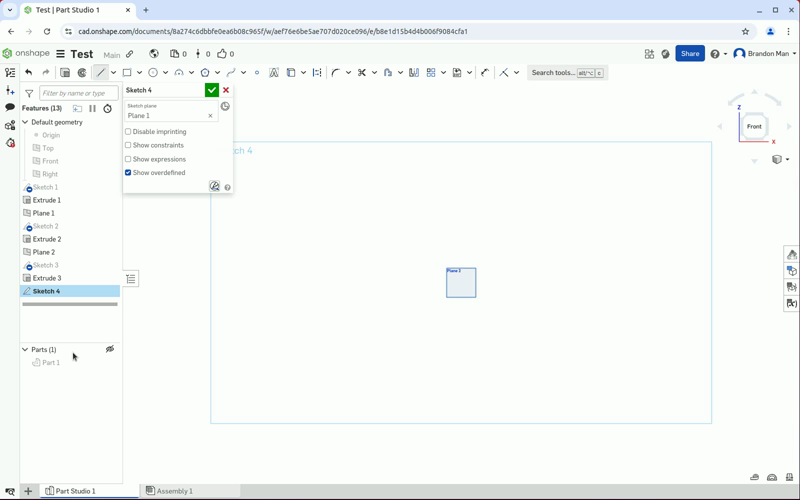
mouse_move(460, 254)
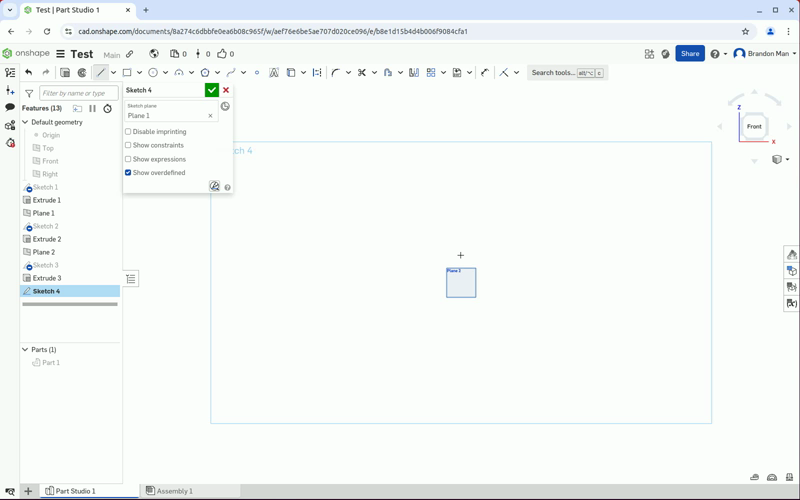
click(460, 254)
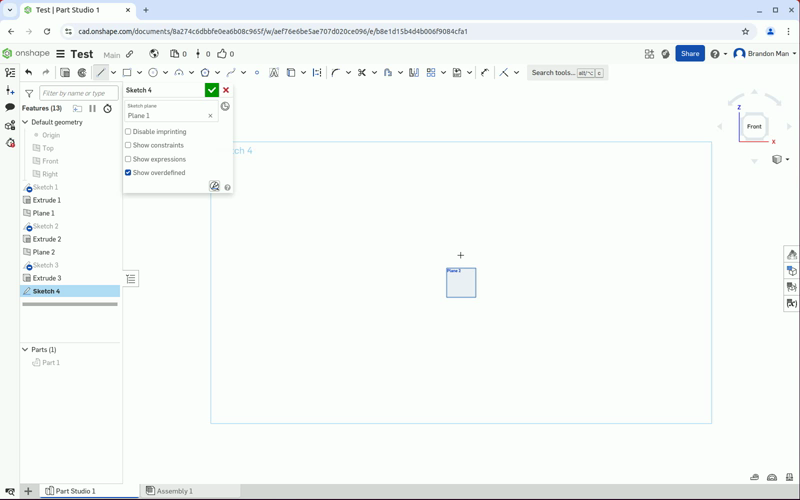
key_up(shift)
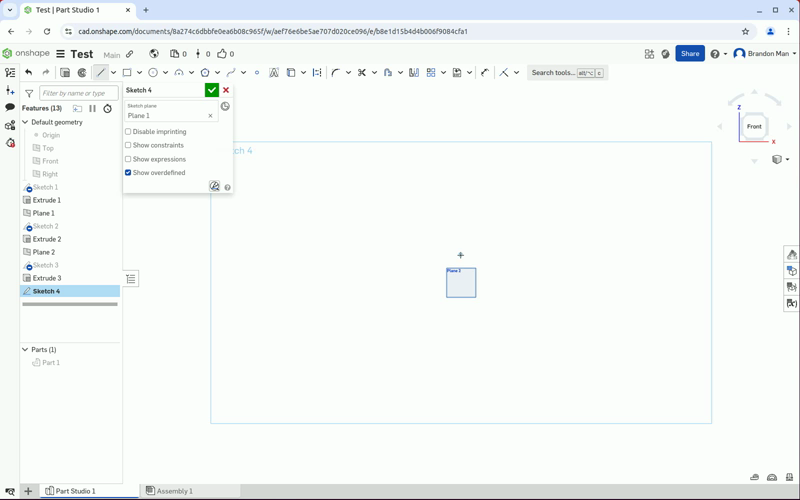
key_down(shift)
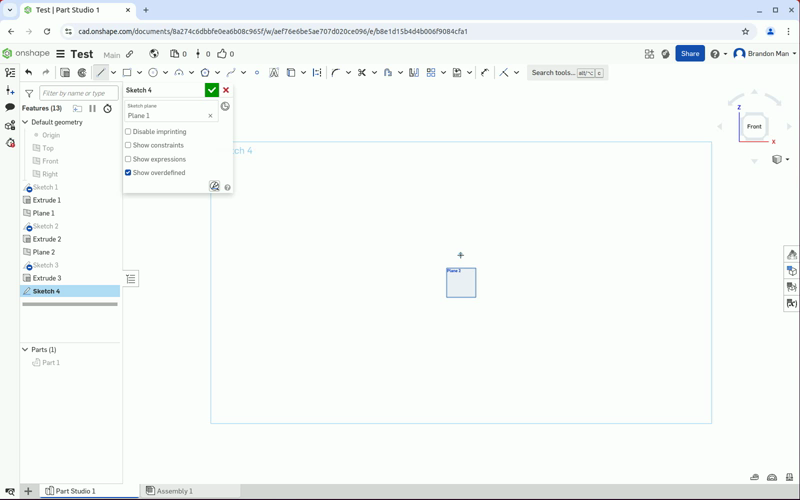
mouse_move(490, 254)
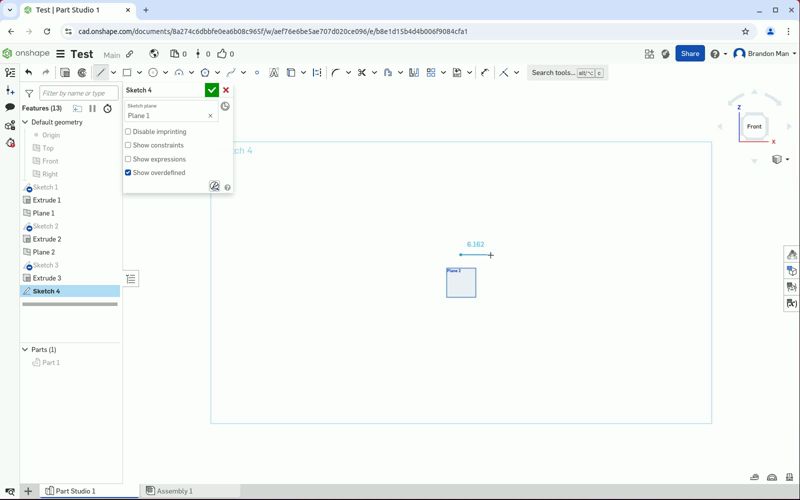
mouse_move(496, 254)
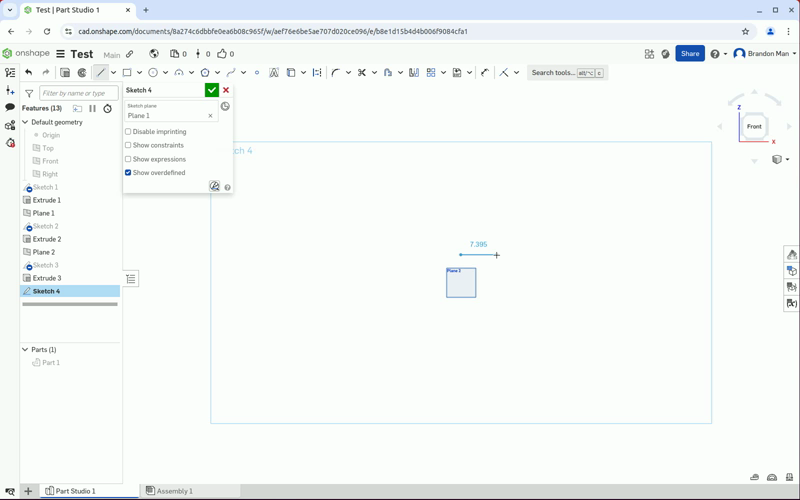
click(496, 254)
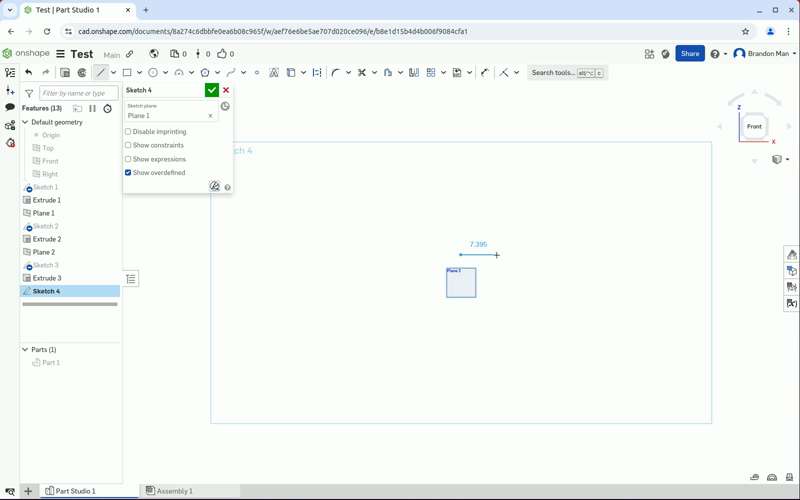
key_up(shift)
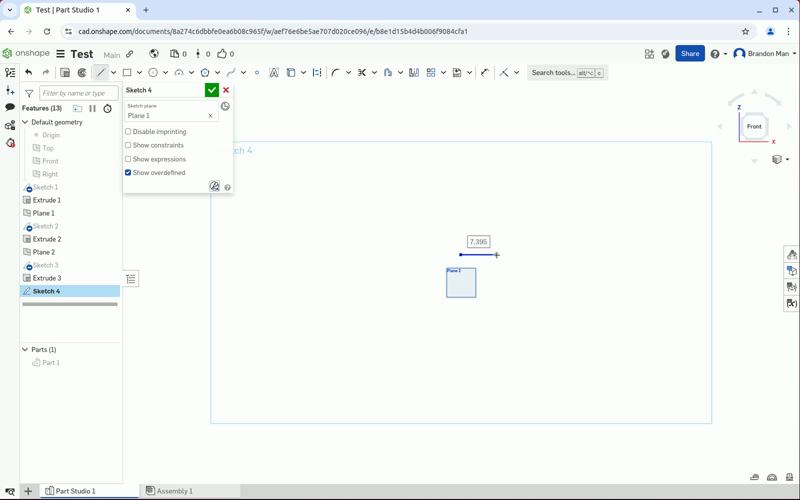
key_down(shift)
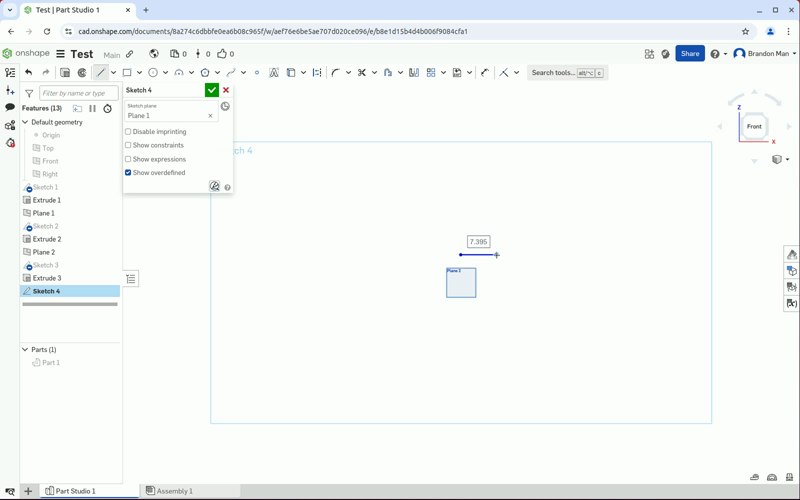
mouse_move(526, 254)
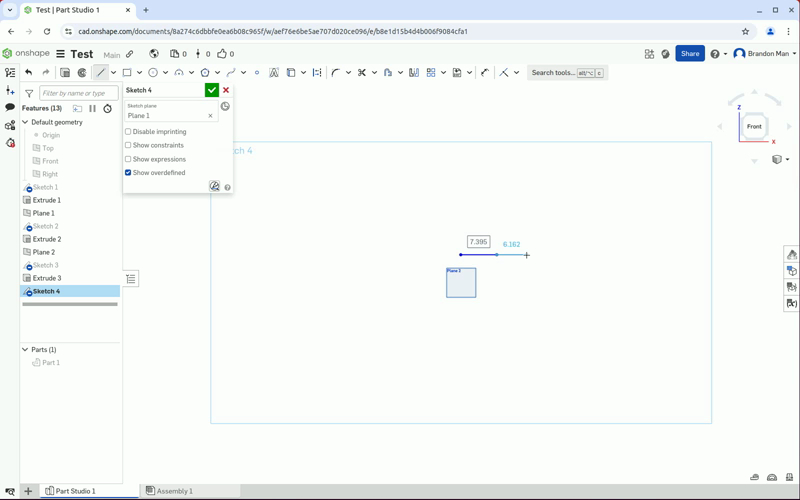
mouse_move(496, 211)
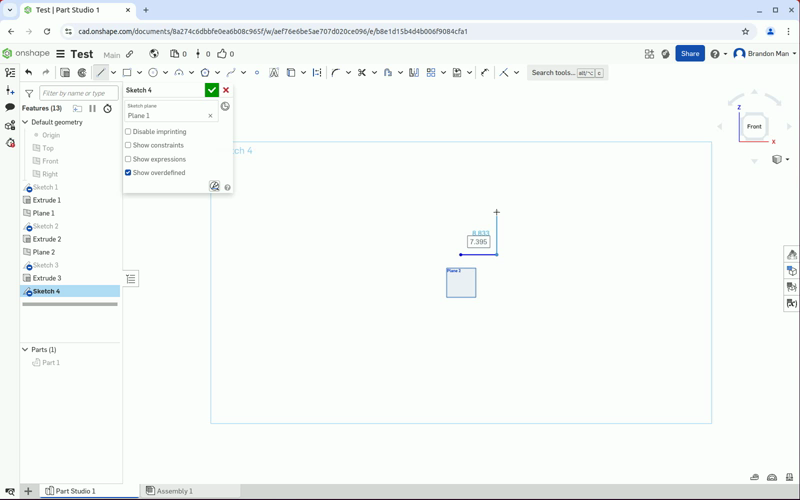
click(496, 211)
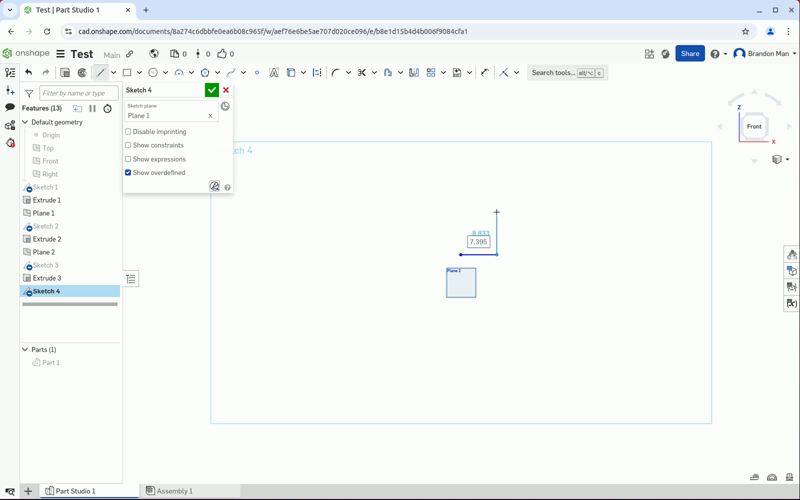
key_up(shift)
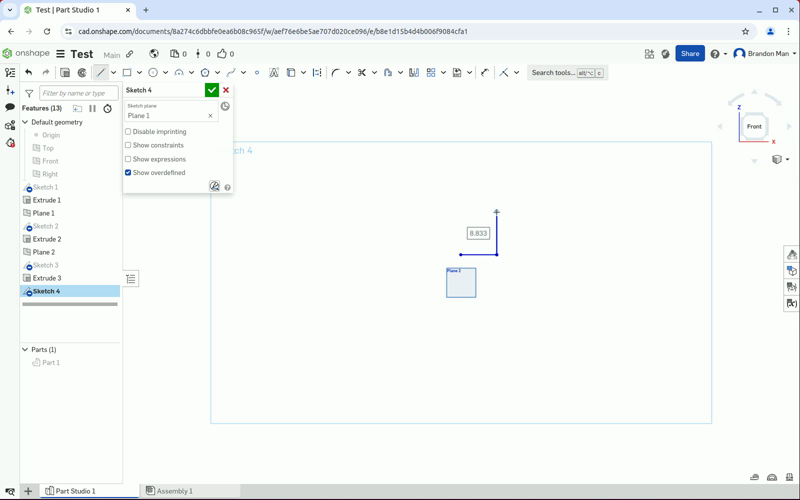
key_down(shift)
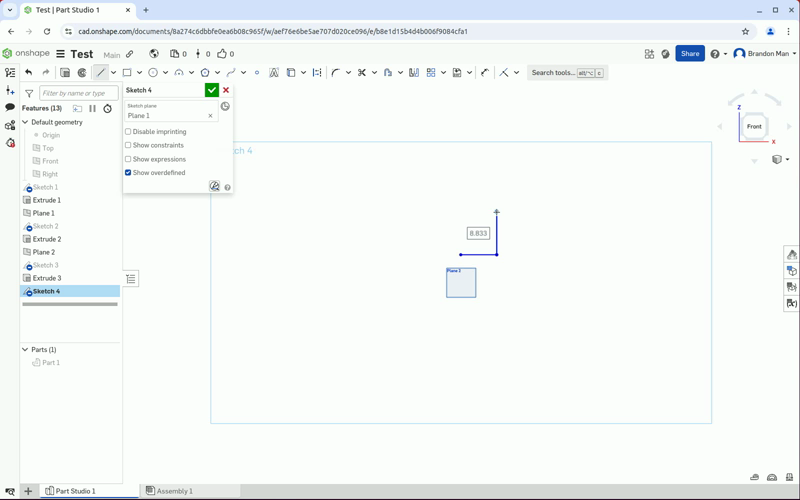
mouse_move(526, 211)
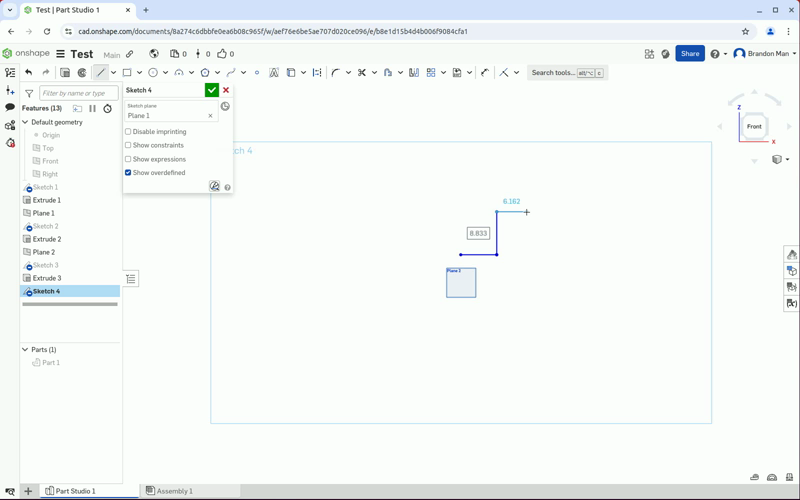
mouse_move(460, 211)
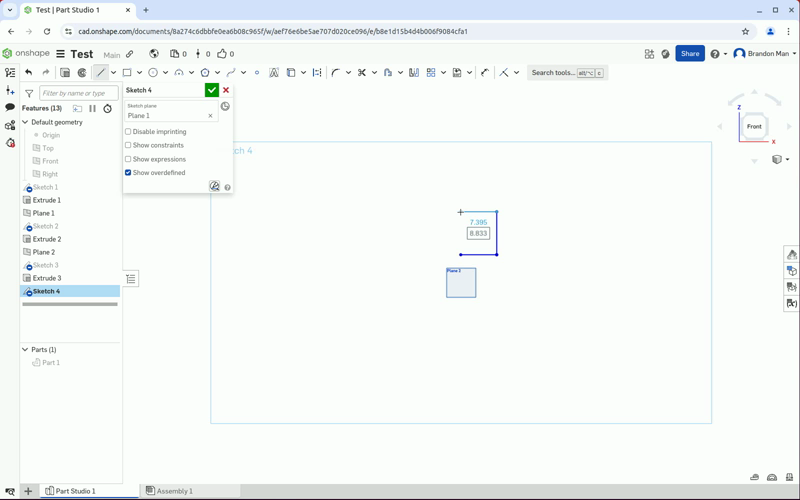
click(460, 211)
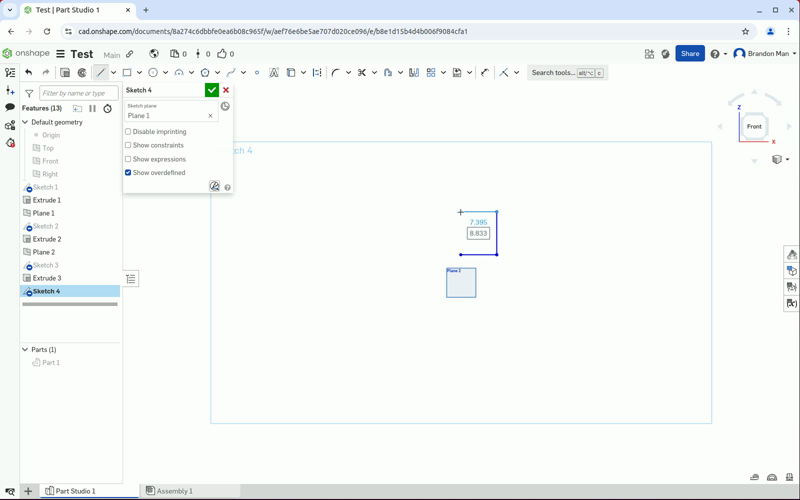
key_up(shift)
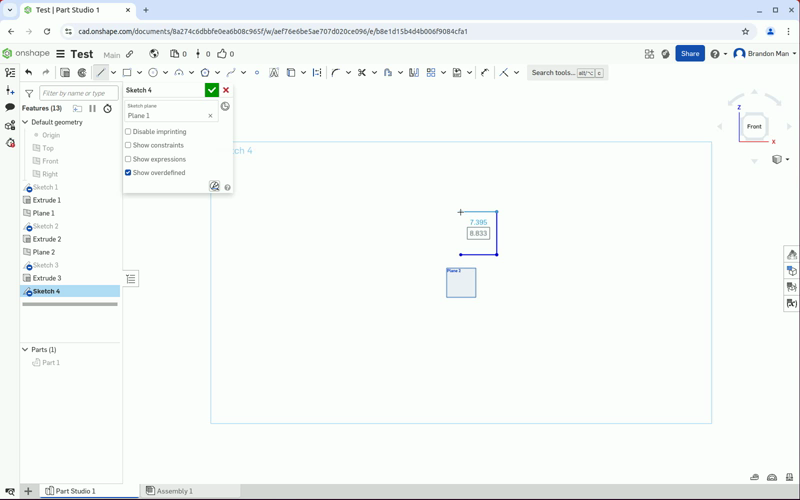
mouse_move(490, 211)
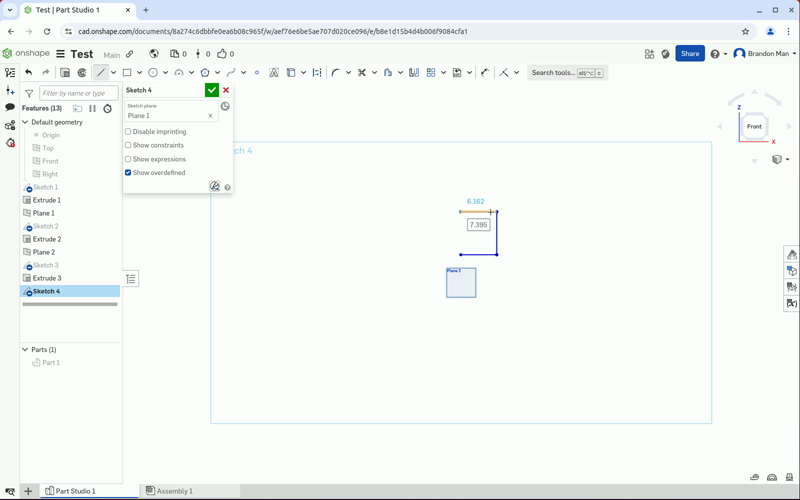
key_down(shift)
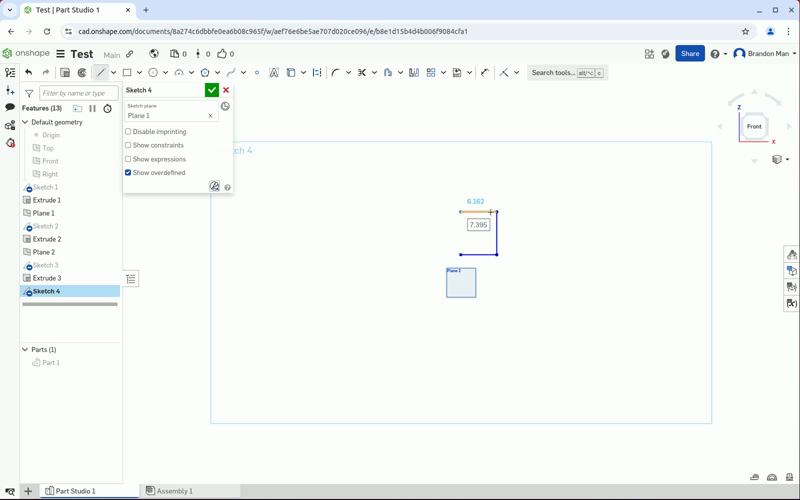
mouse_move(460, 254)
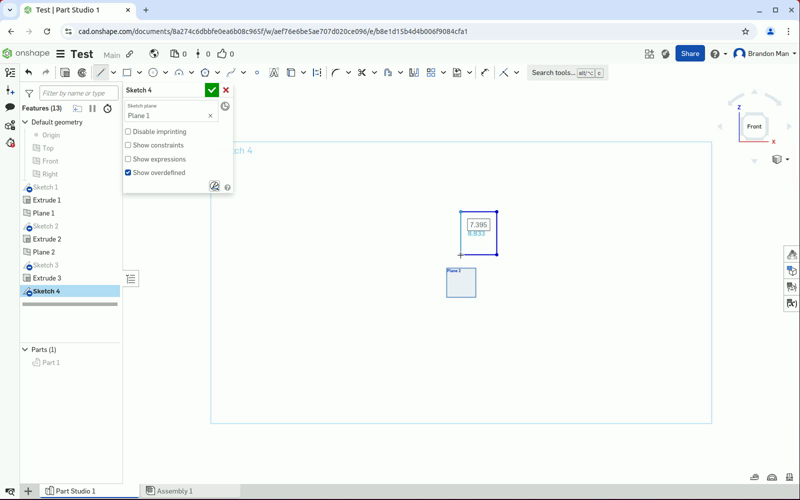
key_up(shift)
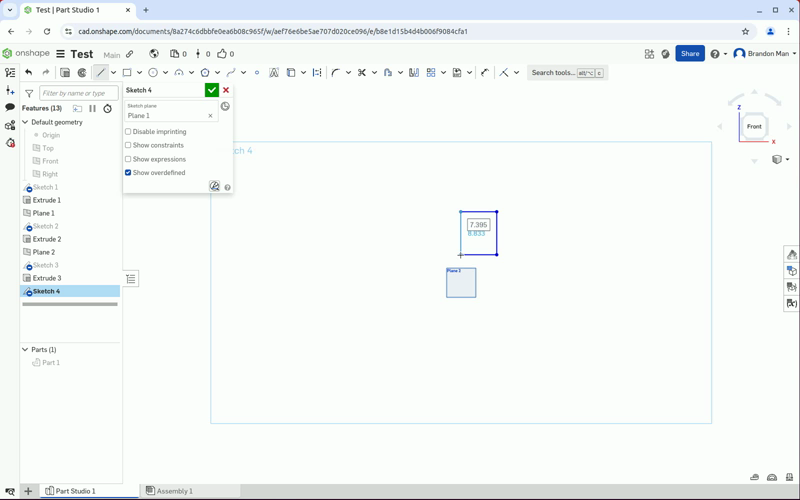
click(460, 254)
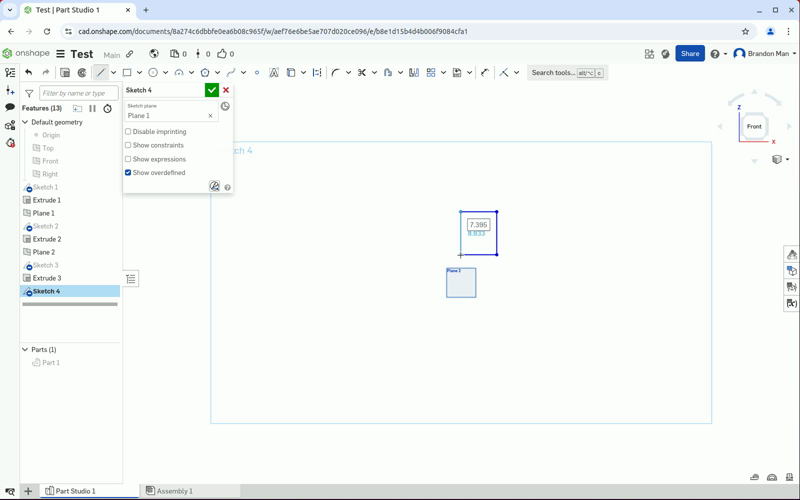
key(esc)
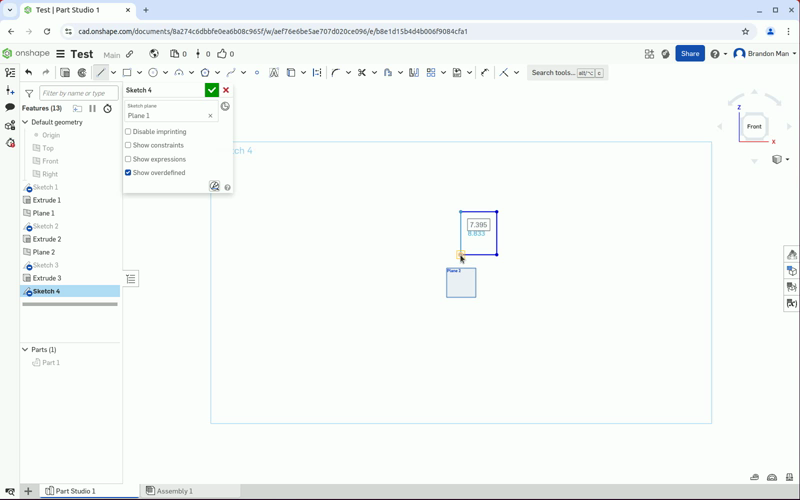
mouse_move(461, 214)
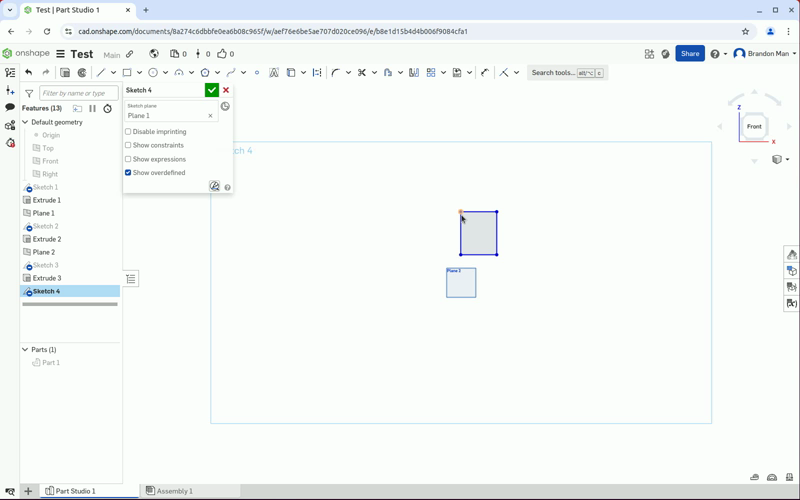
scroll(6)
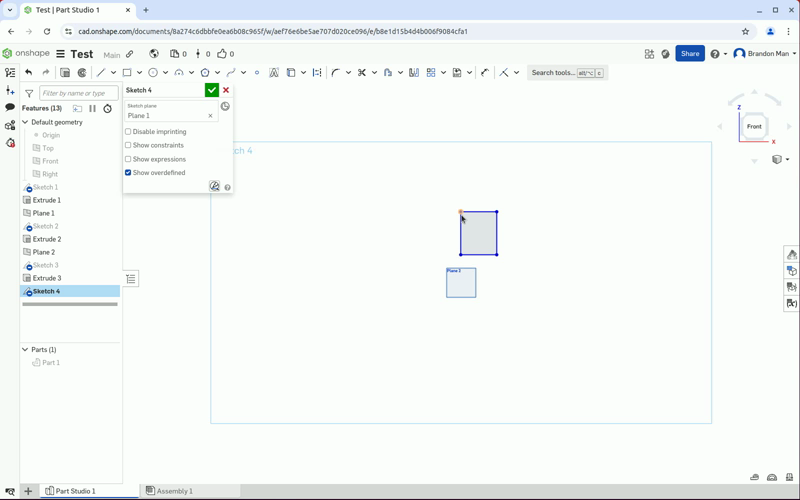
scroll(6)
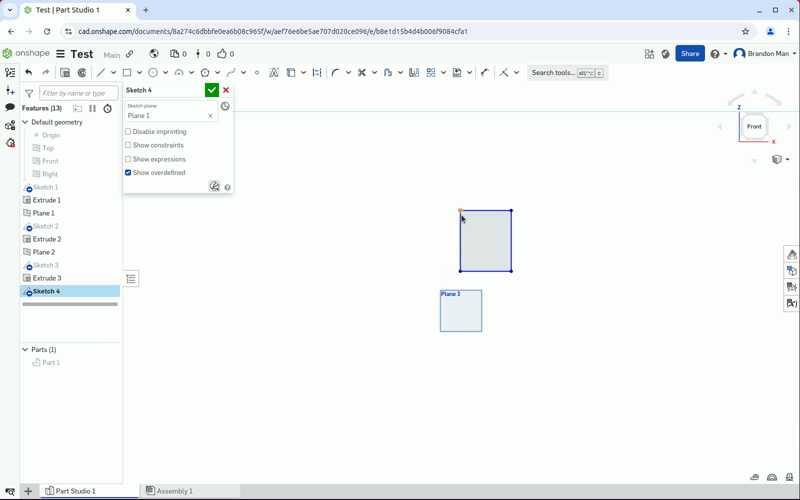
scroll(6)
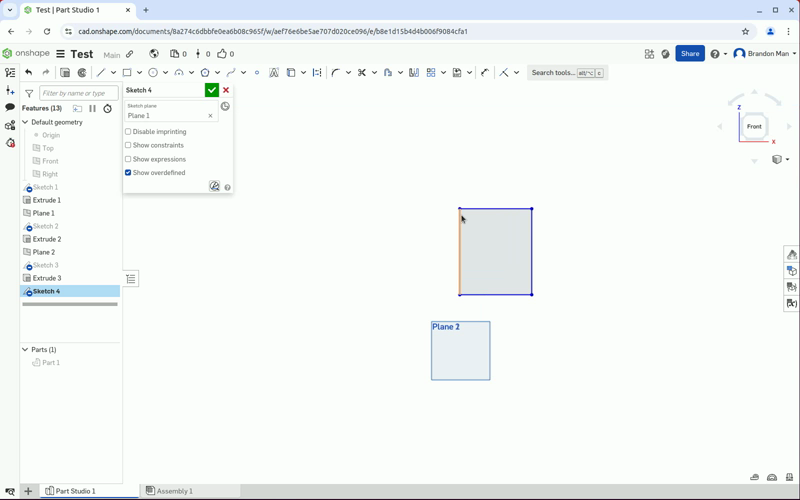
scroll(6)
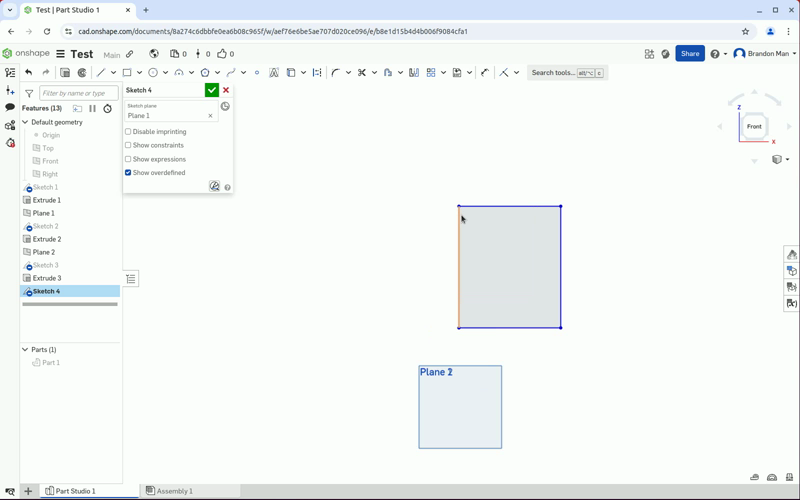
scroll(6)
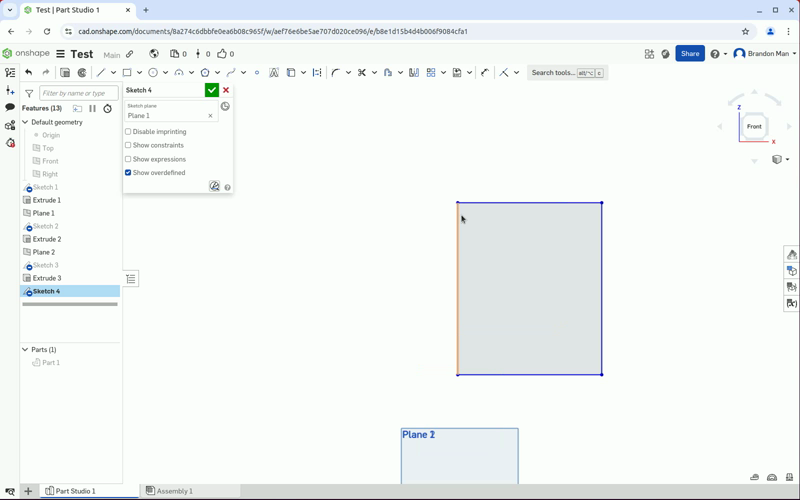
scroll(6)
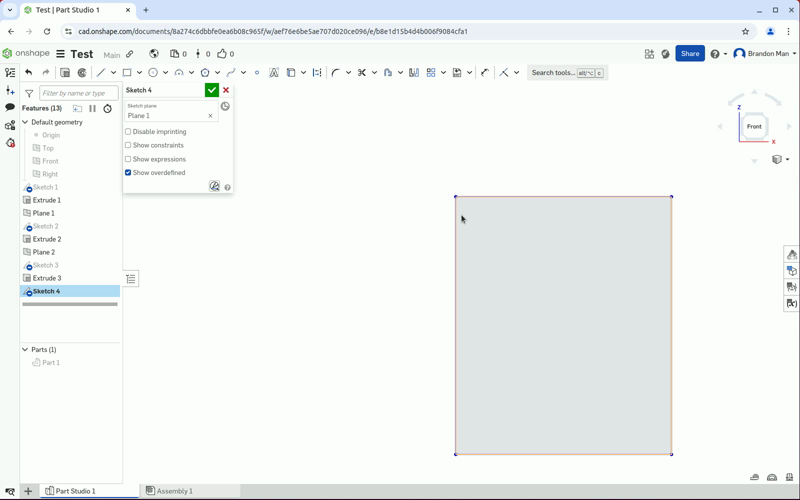
scroll(6)
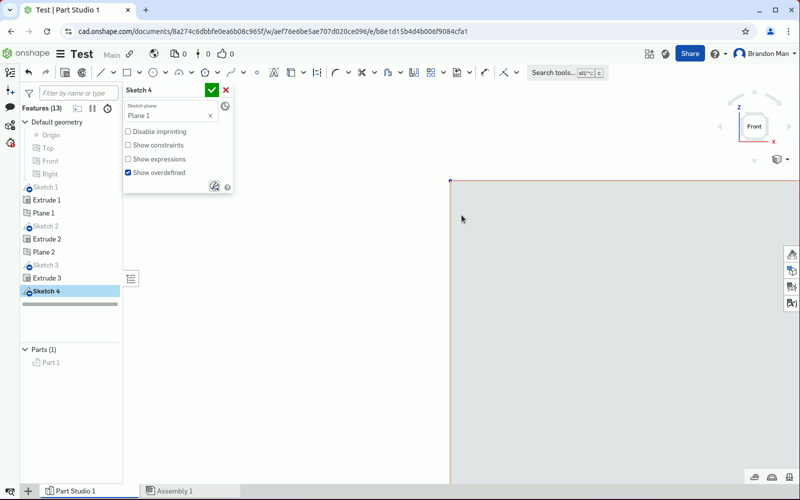
click(461, 214)
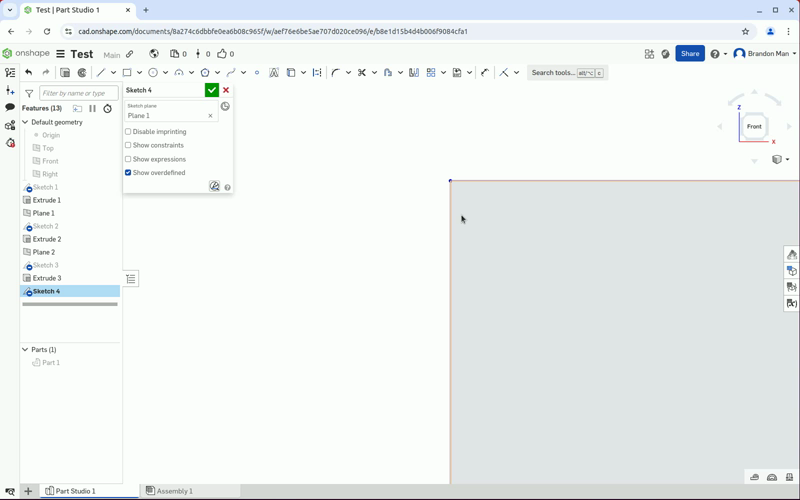
scroll(-6)
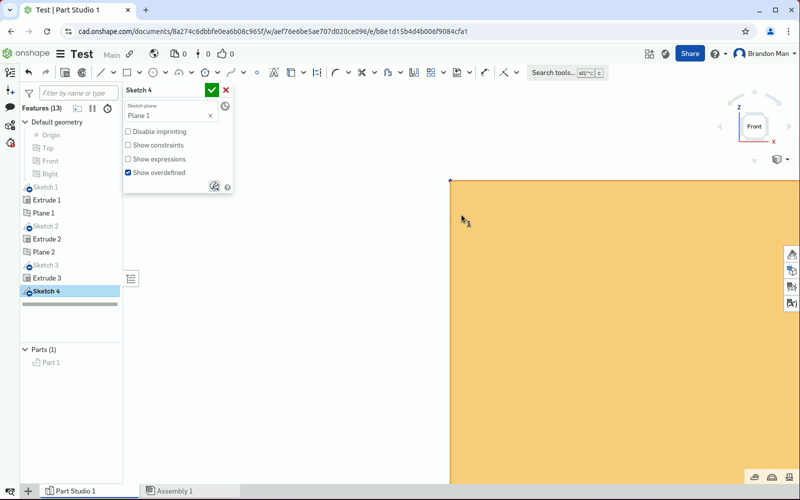
scroll(-6)
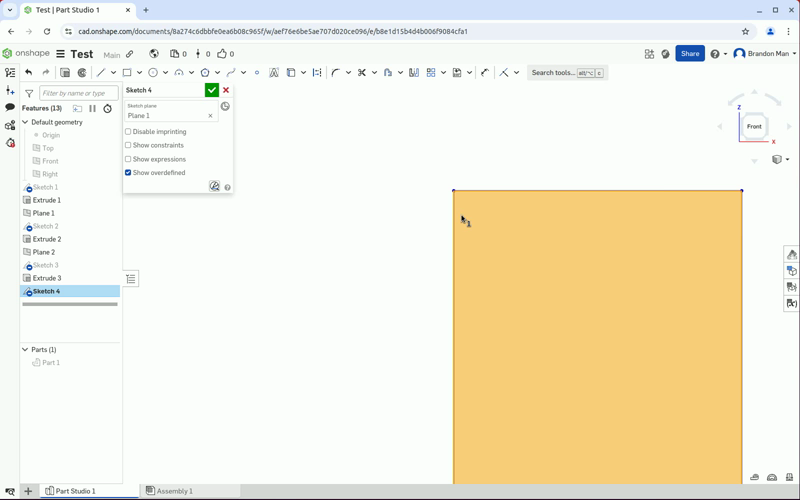
scroll(-6)
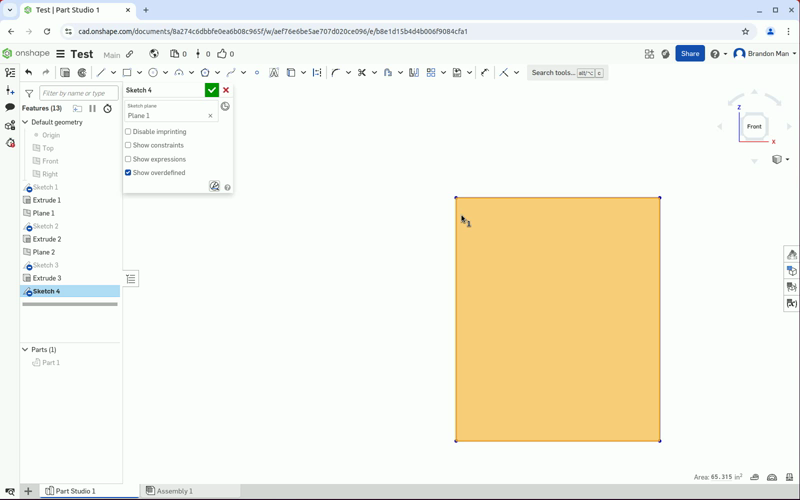
scroll(-6)
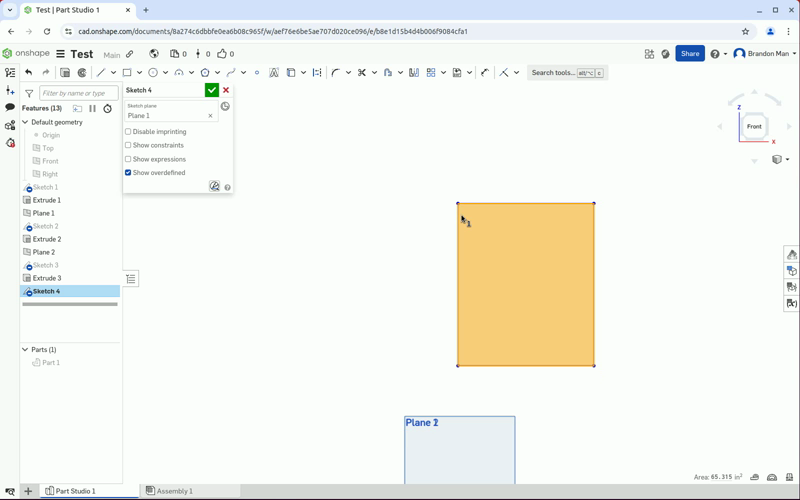
scroll(-6)
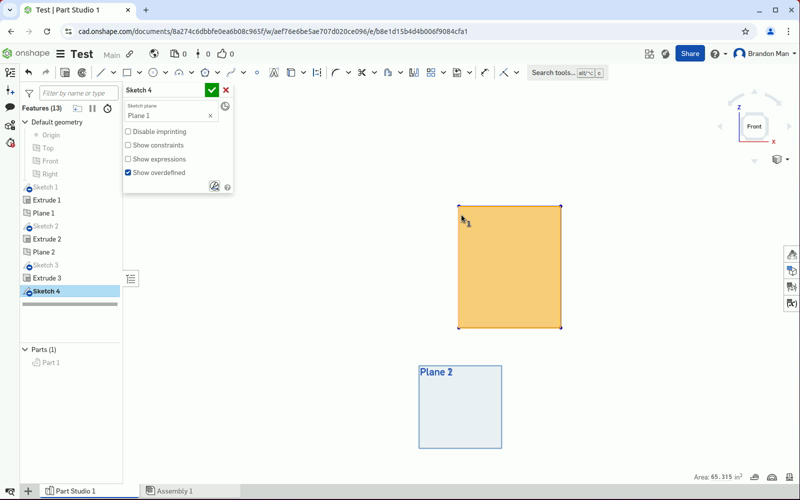
scroll(-6)
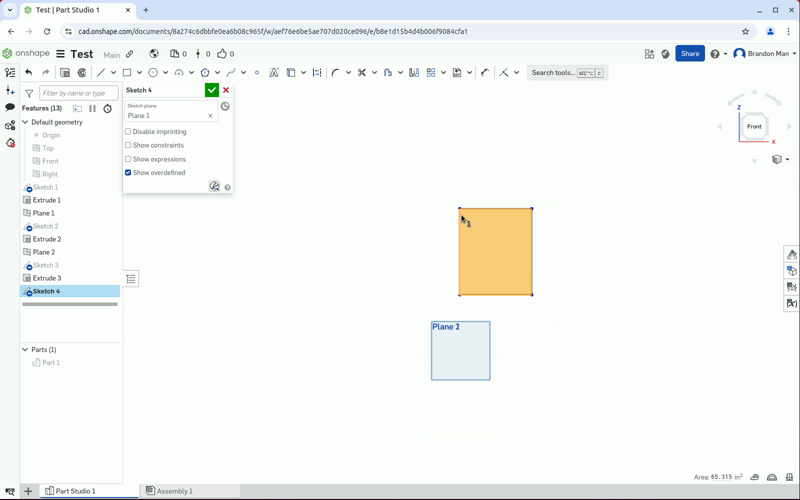
scroll(-6)
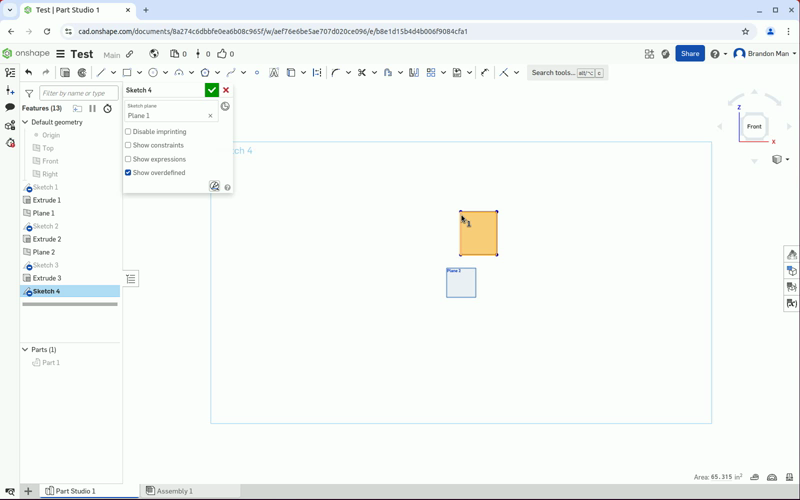
mouse_move(73, 352)
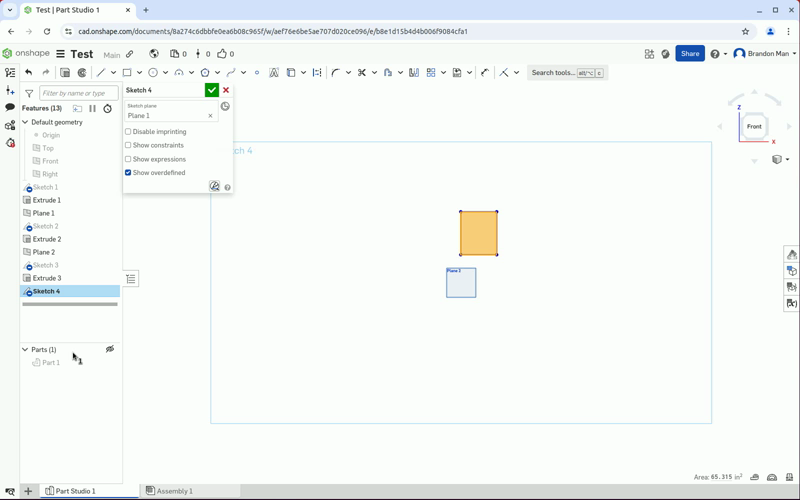
key(shift+y)
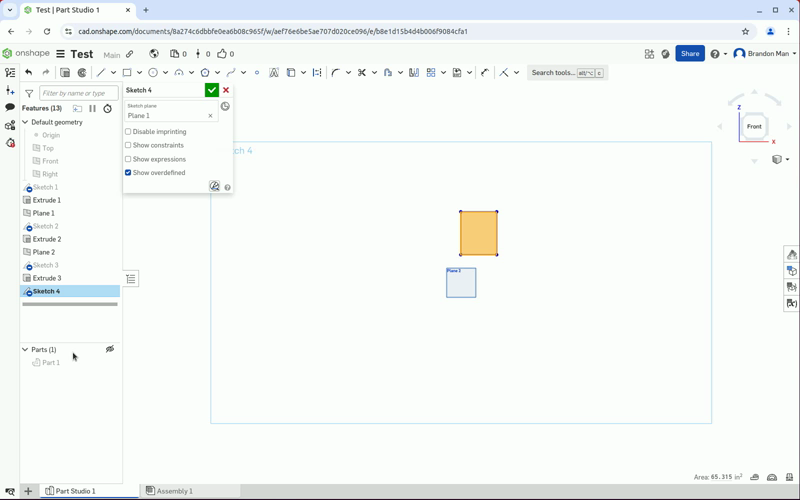
key(shift+e)
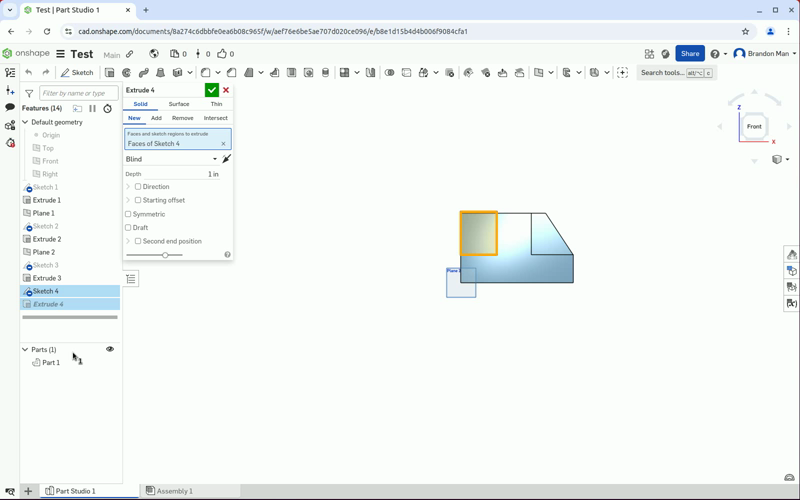
mouse_move(143, 106)
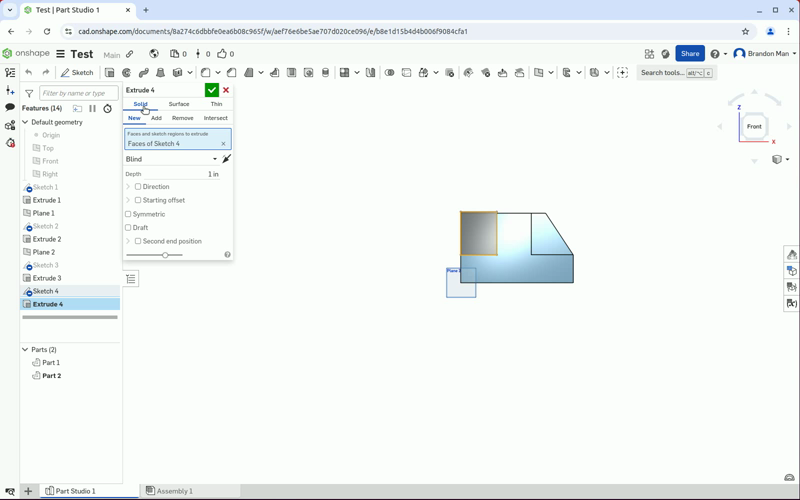
click(143, 106)
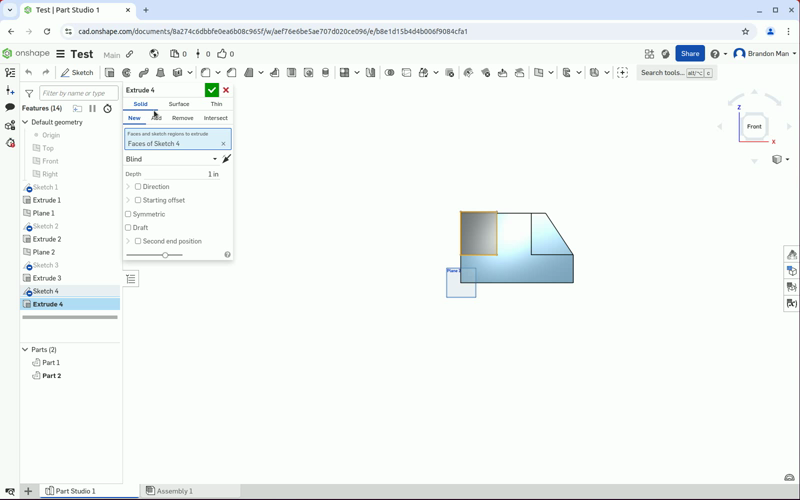
mouse_move(186, 120)
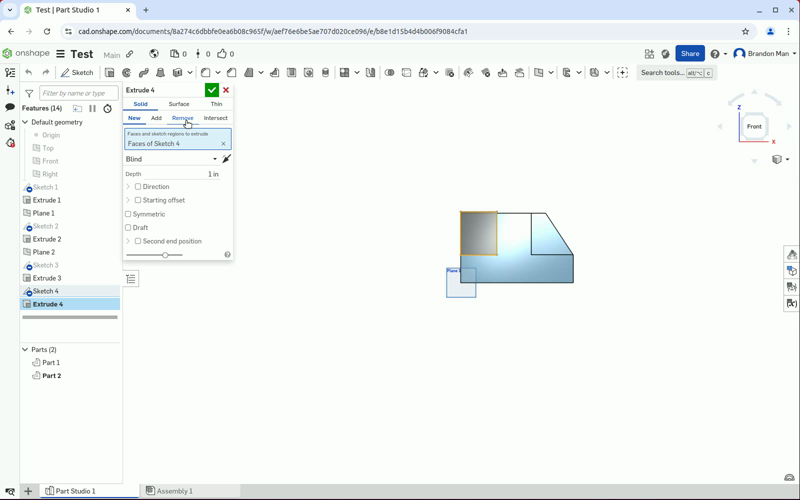
click(186, 120)
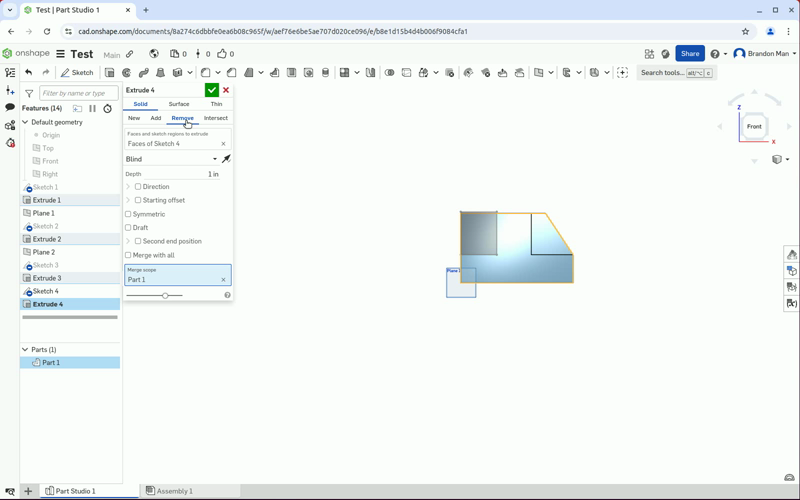
key(tab, 4)
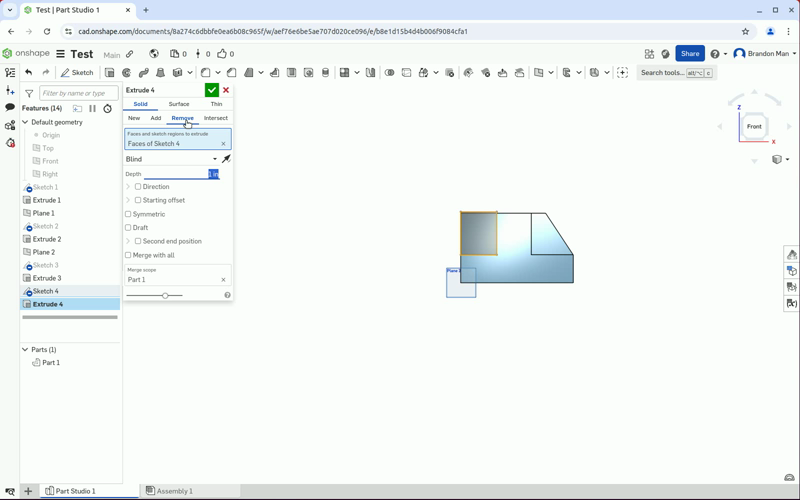
text(8.666)
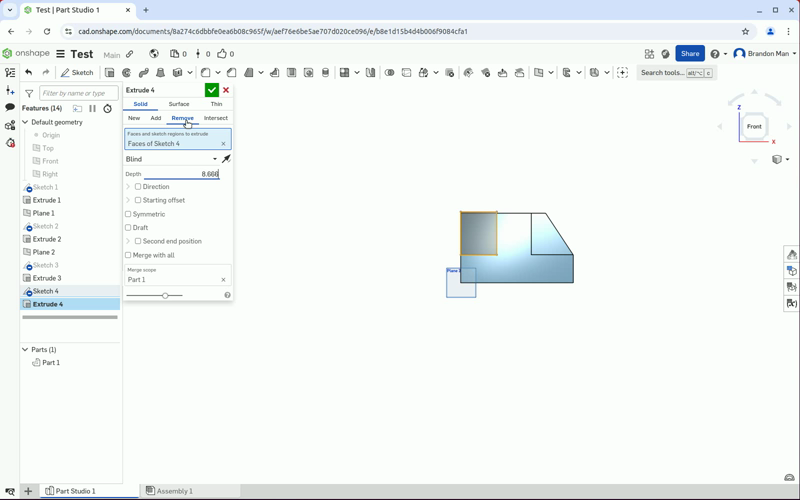
key(tab, 6)
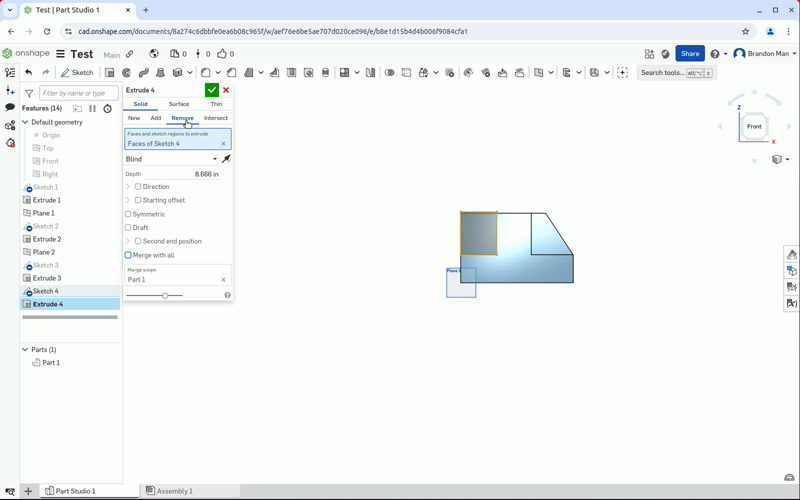
key(space)
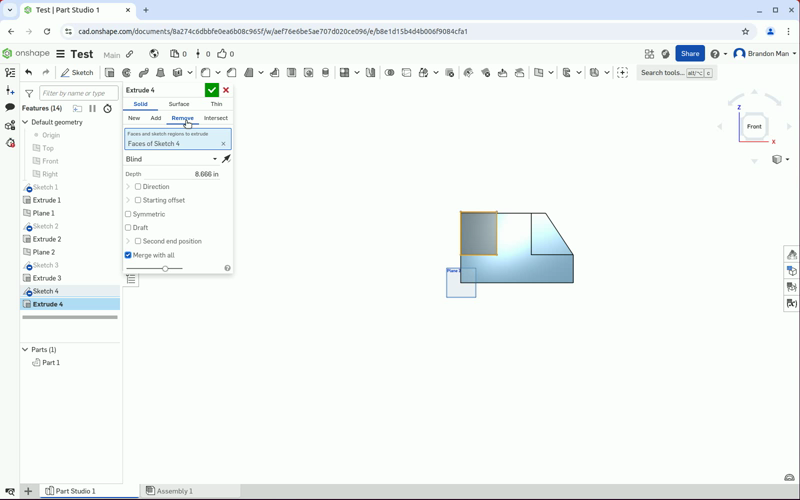
key(enter)
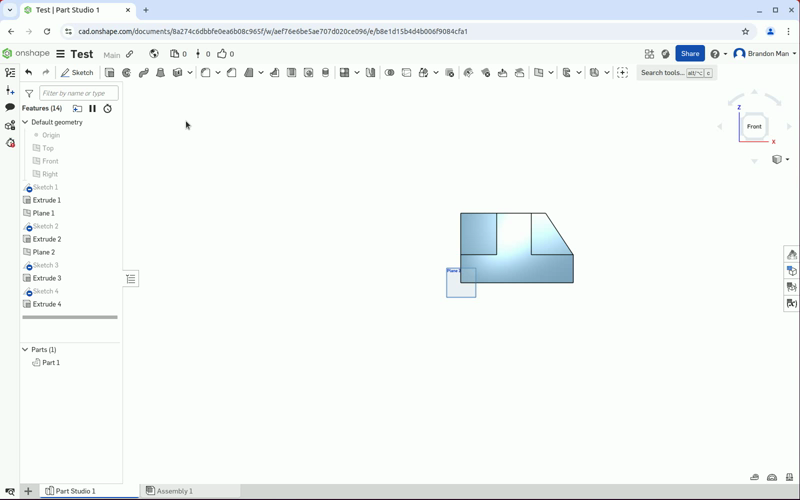
key(shift+h)
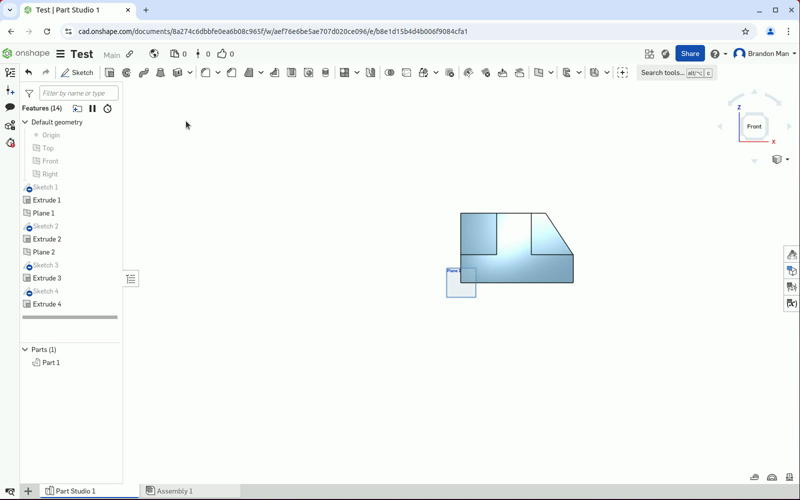
key(shift+h)
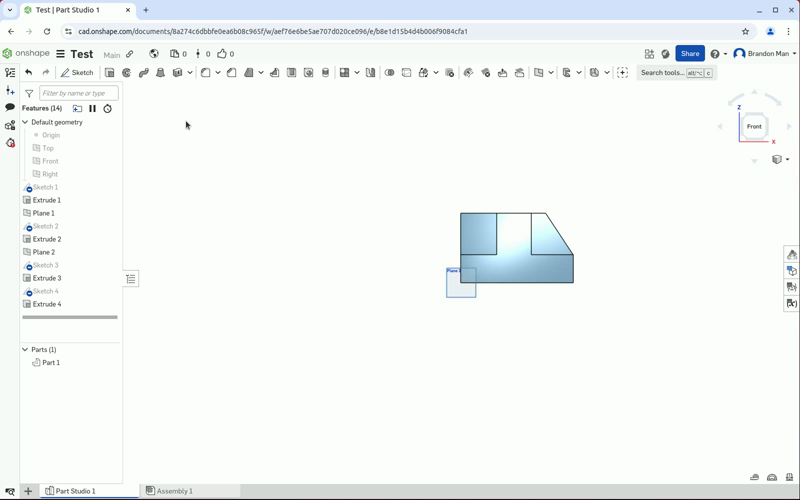
mouse_move(73, 189)
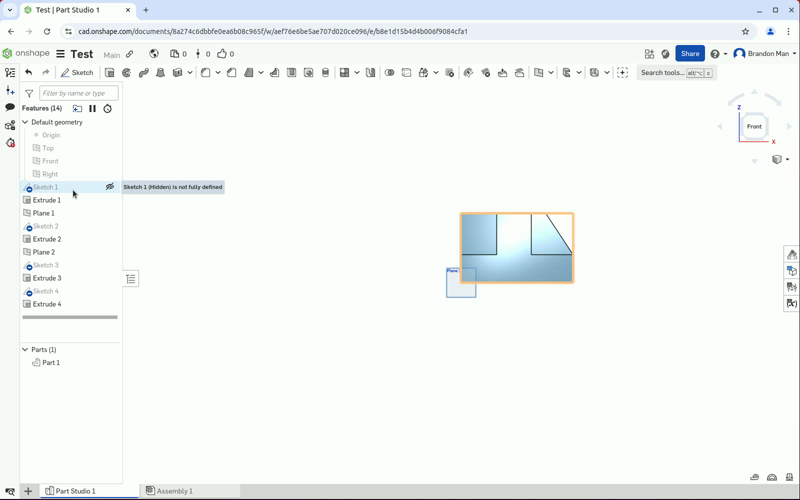
click(73, 189)
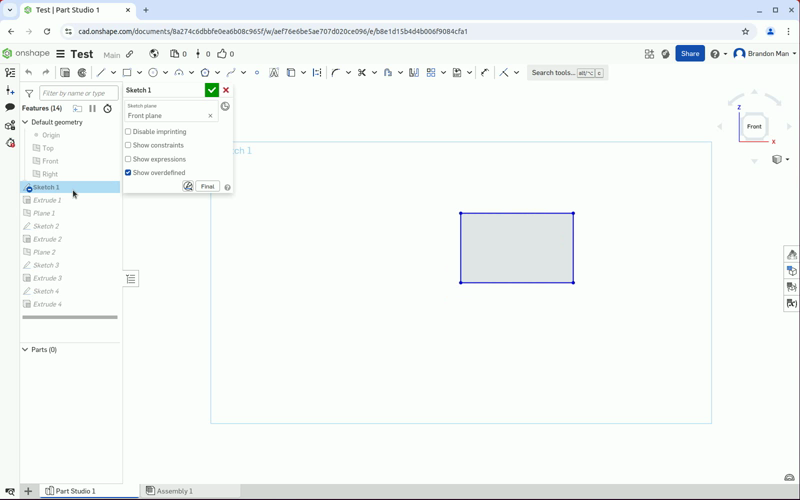
mouse_move(229, 92)
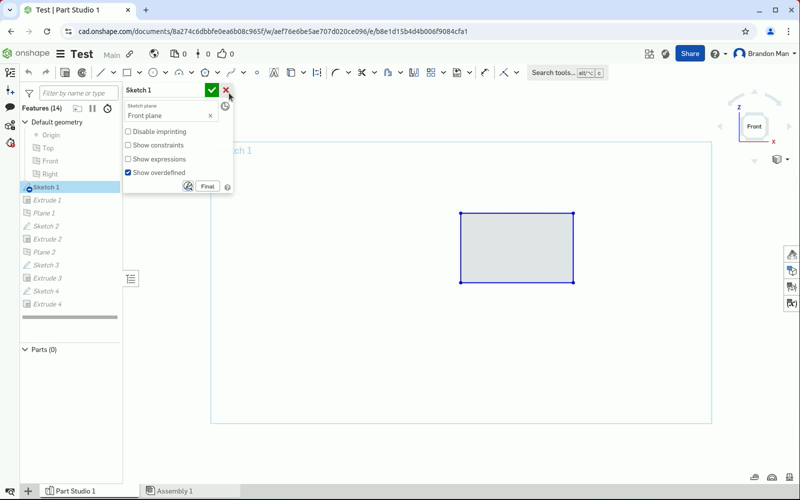
click(229, 92)
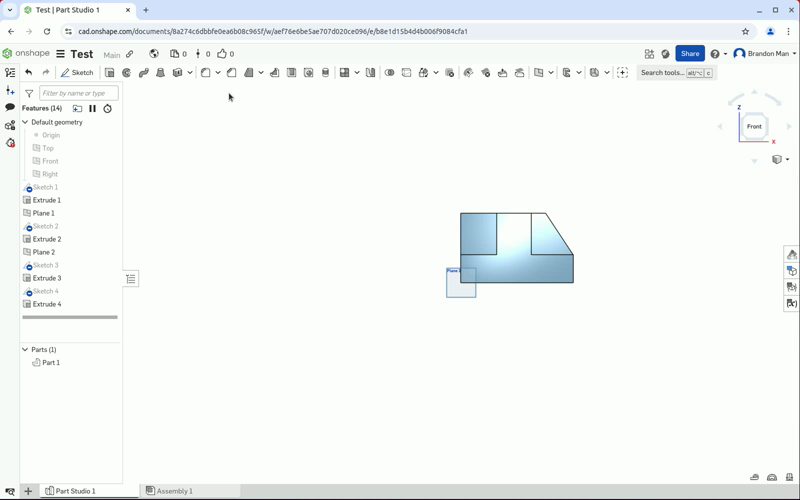
mouse_move(73, 352)
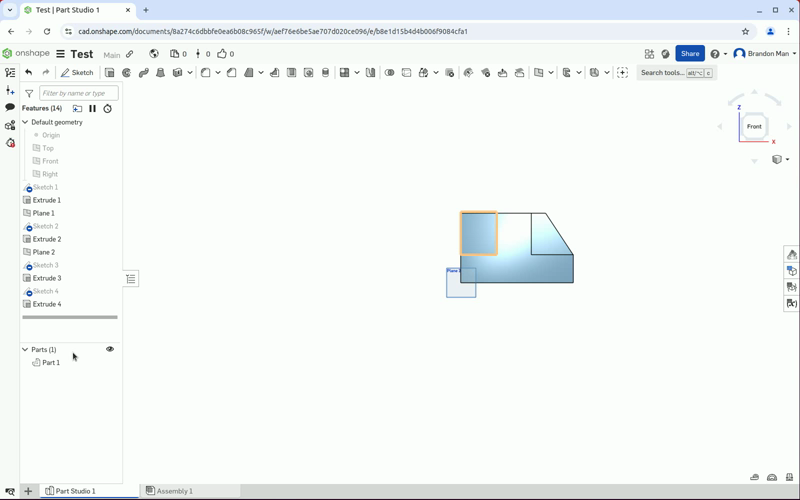
key(y)
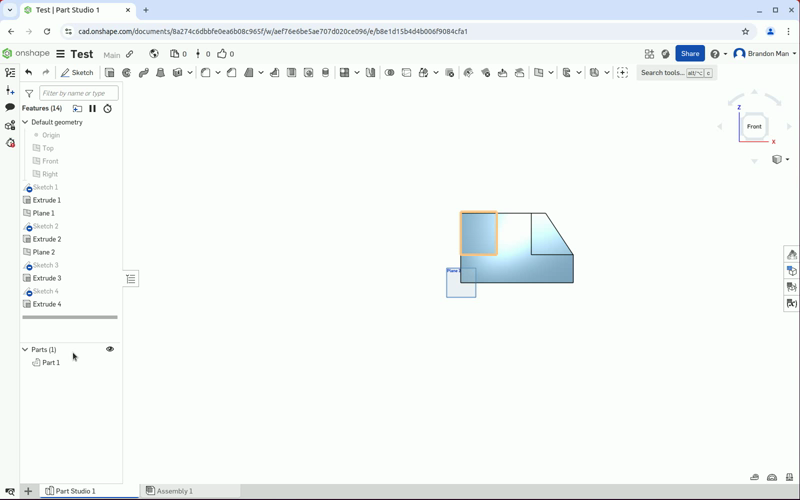
key(shift+p)
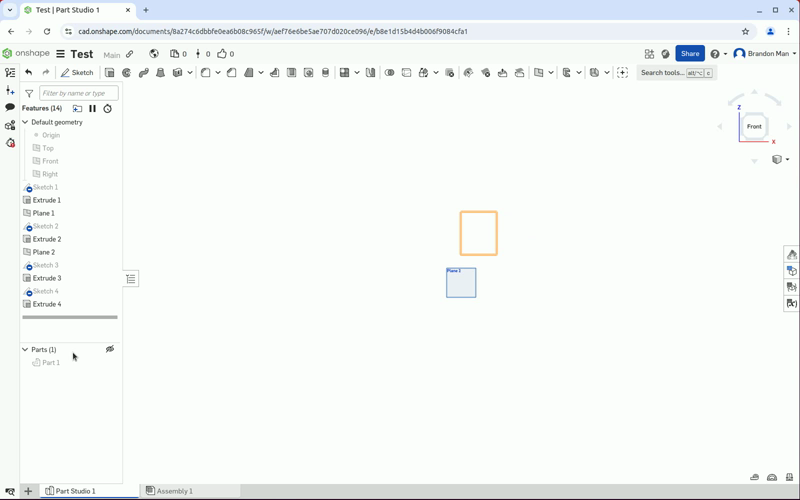
key(space)
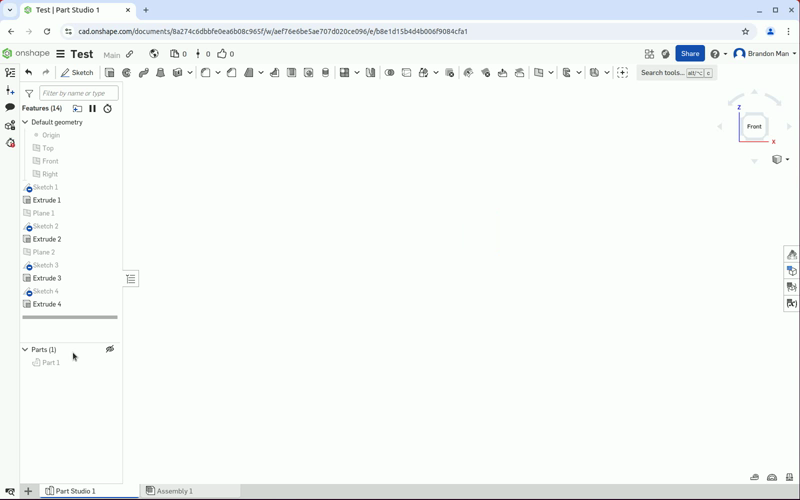
key_down(shift)
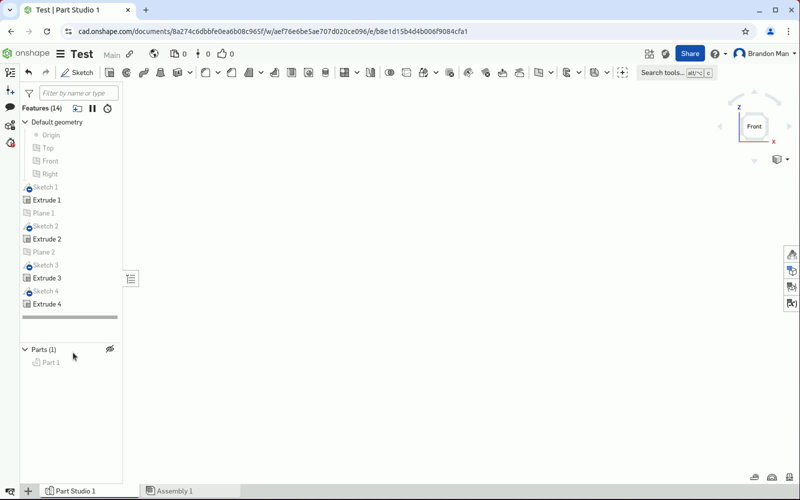
key(left)
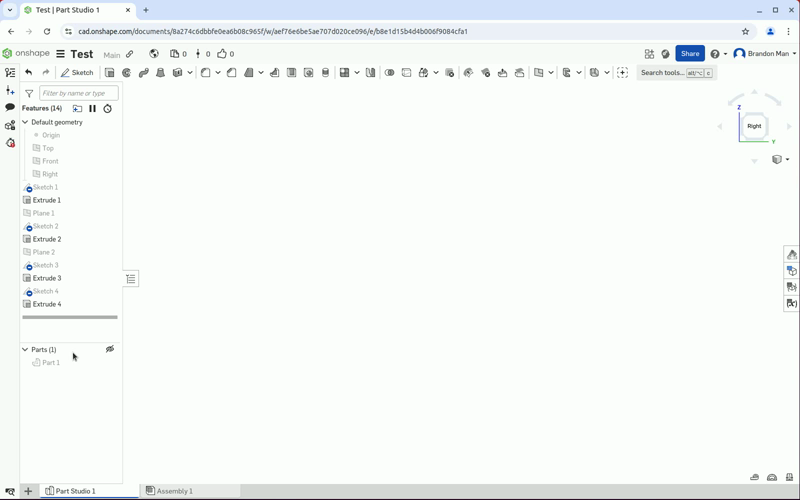
key_up(shift)
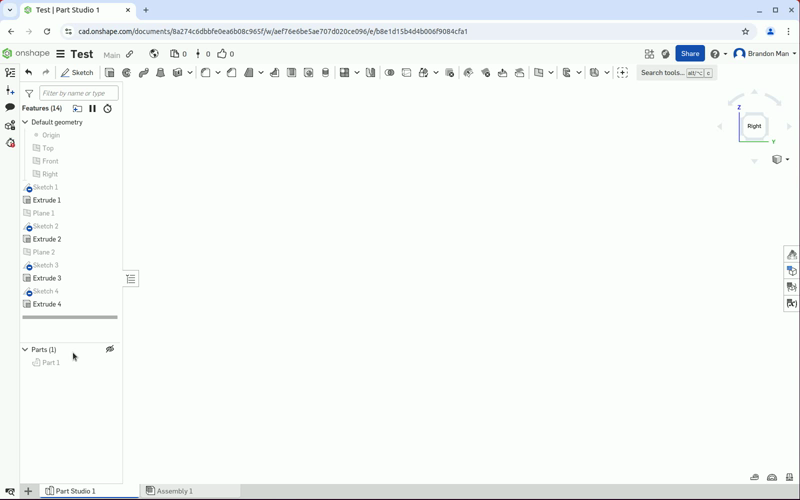
mouse_move(73, 352)
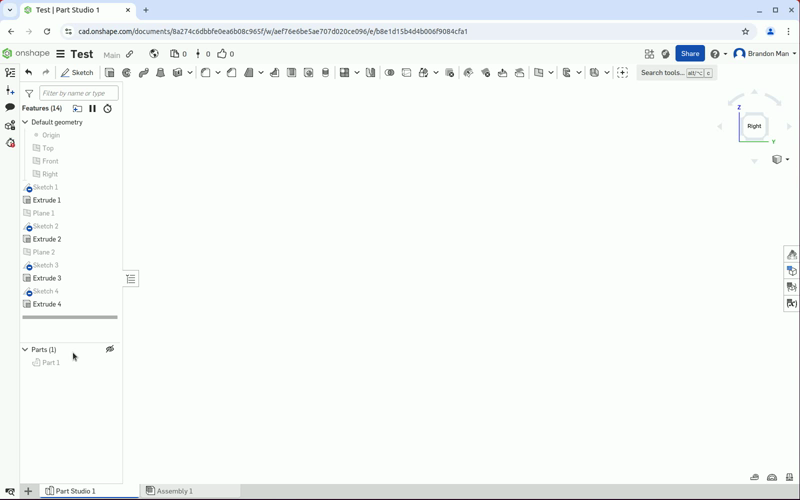
key(shift+y)
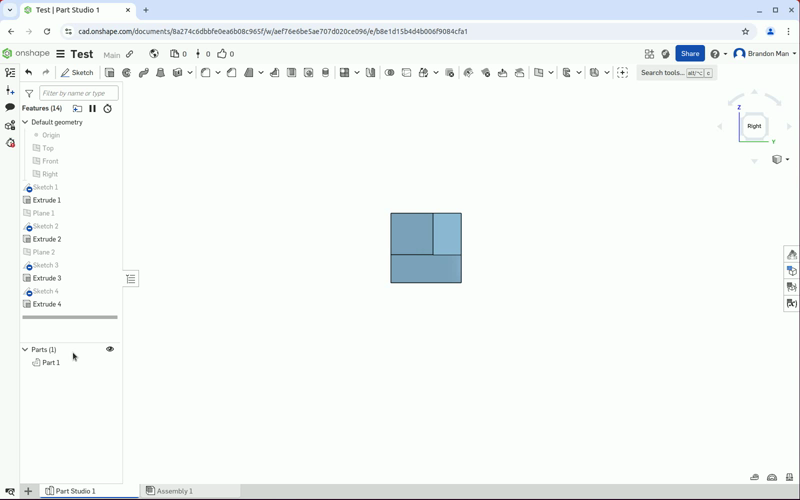
mouse_move(541, 75)
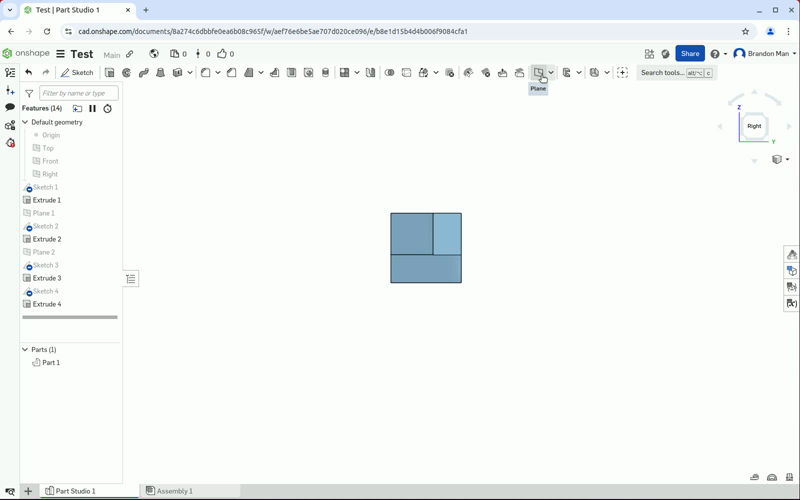
click(541, 75)
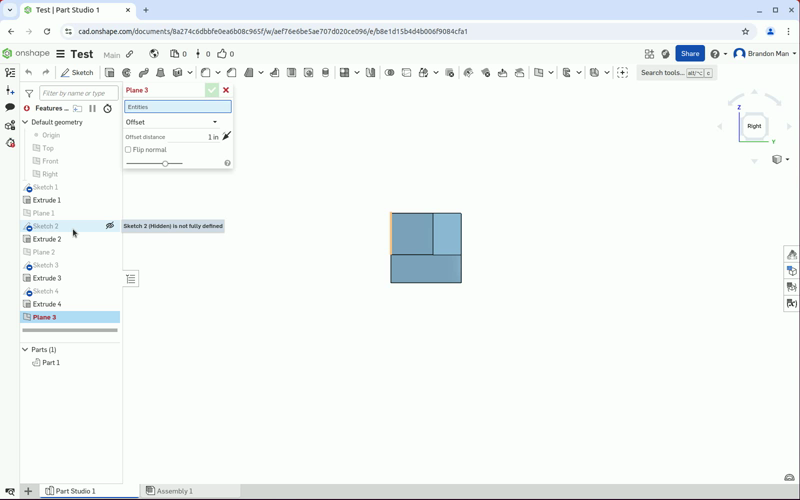
scroll(3)
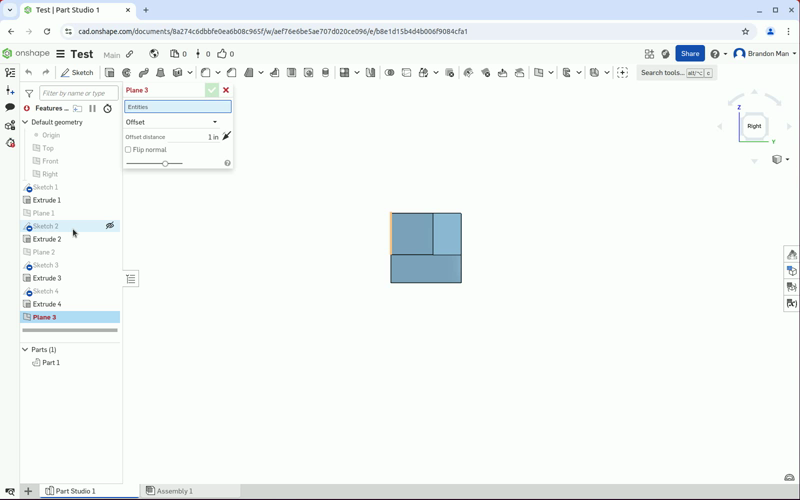
mouse_move(73, 176)
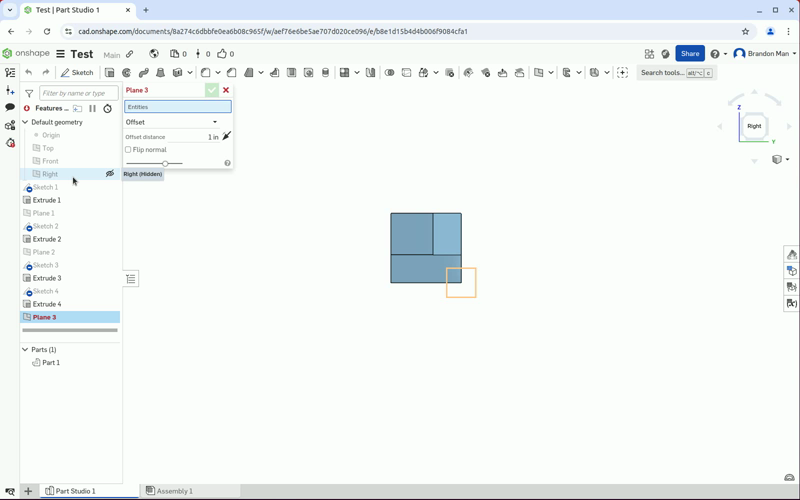
click(73, 176)
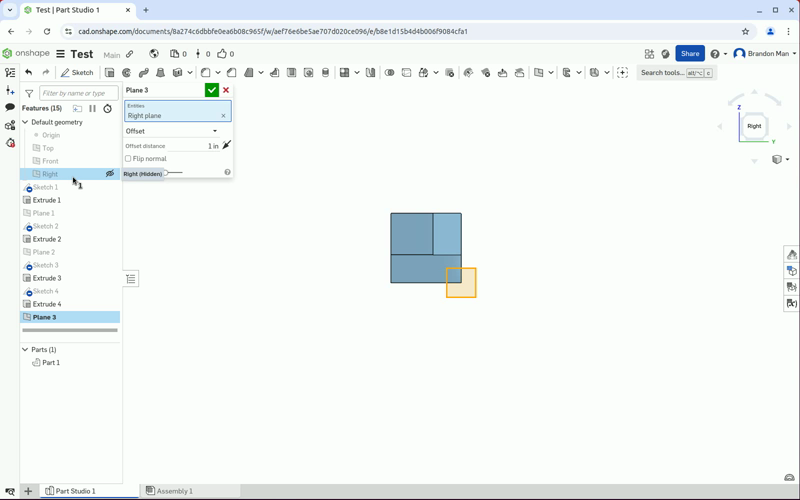
key(tab, 2)
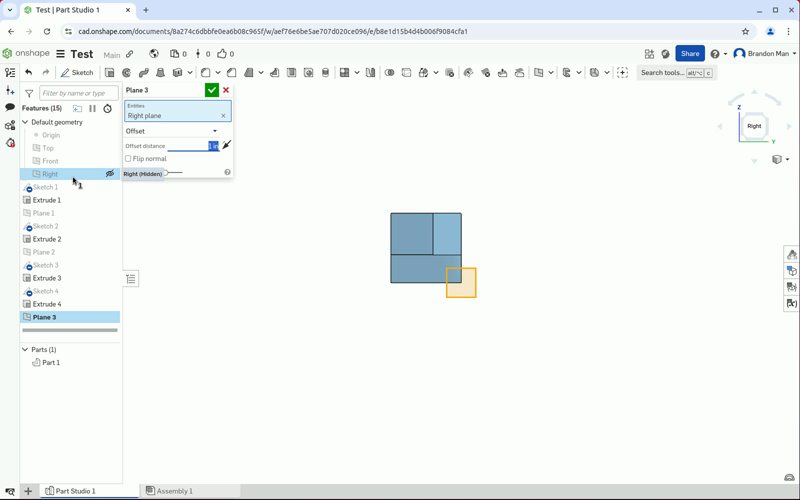
text(14.45)
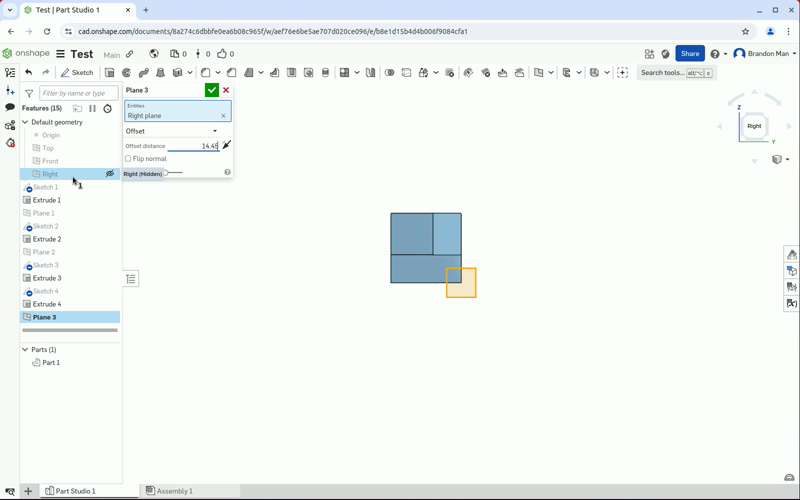
key(enter, 2)
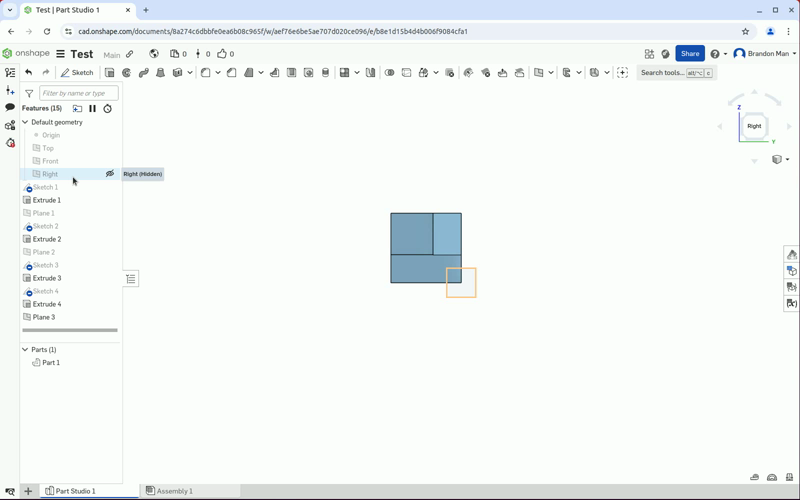
key(shift+s)
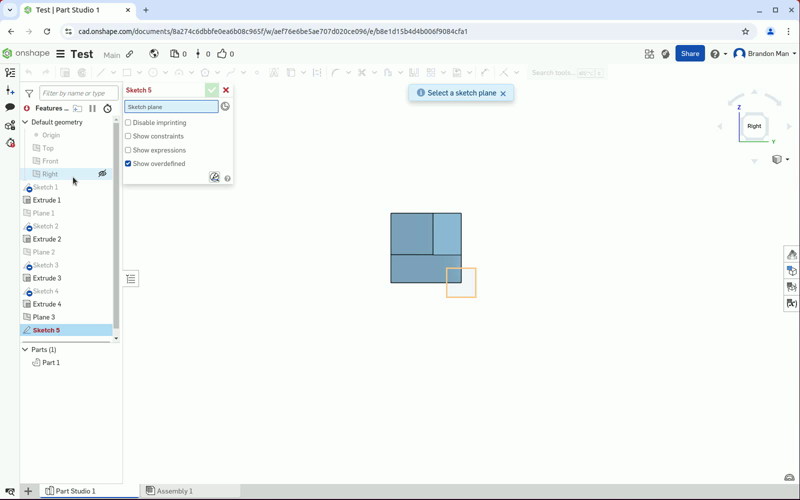
mouse_move(69, 319)
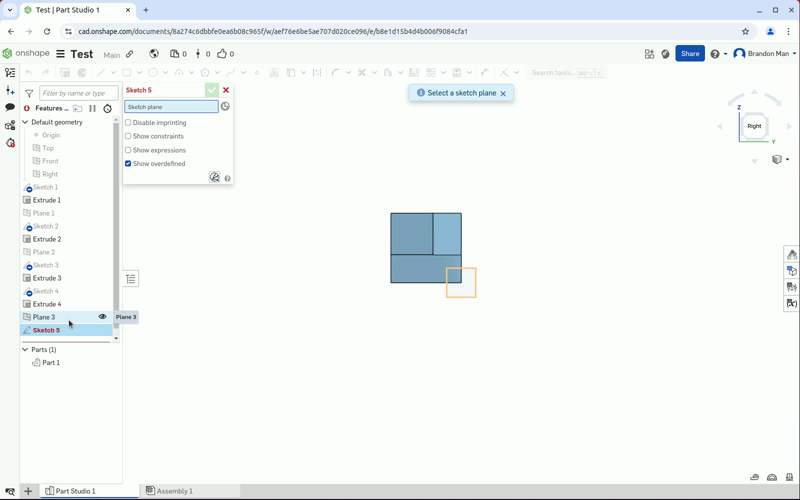
click(69, 319)
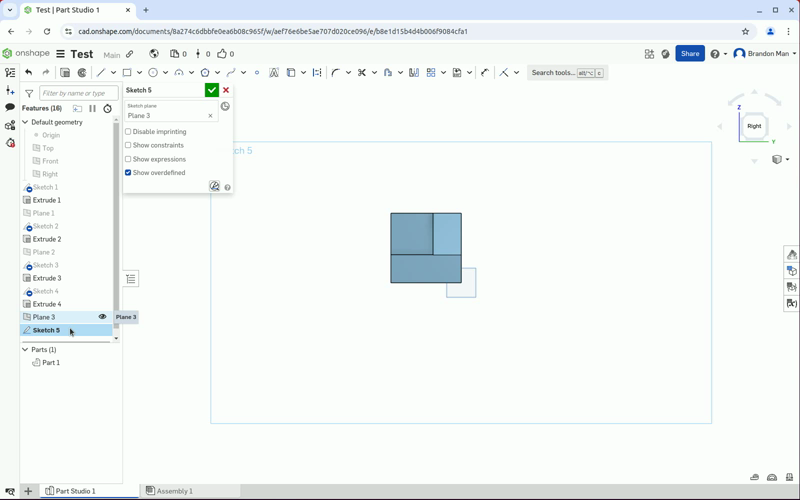
mouse_move(73, 352)
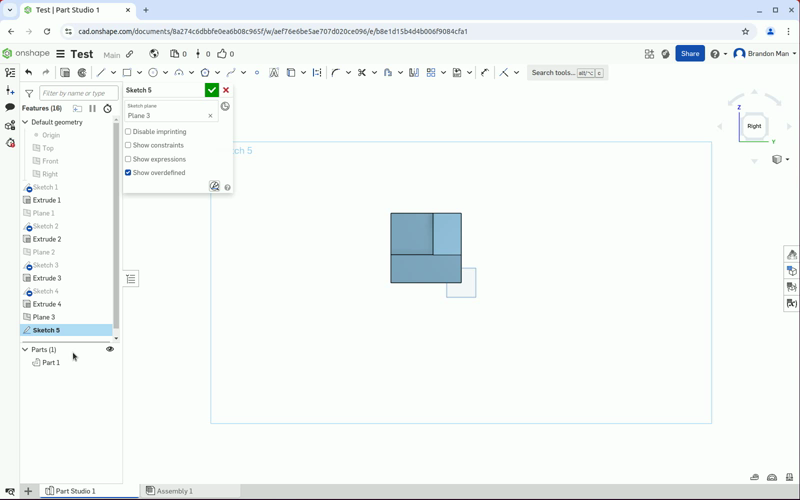
key(y)
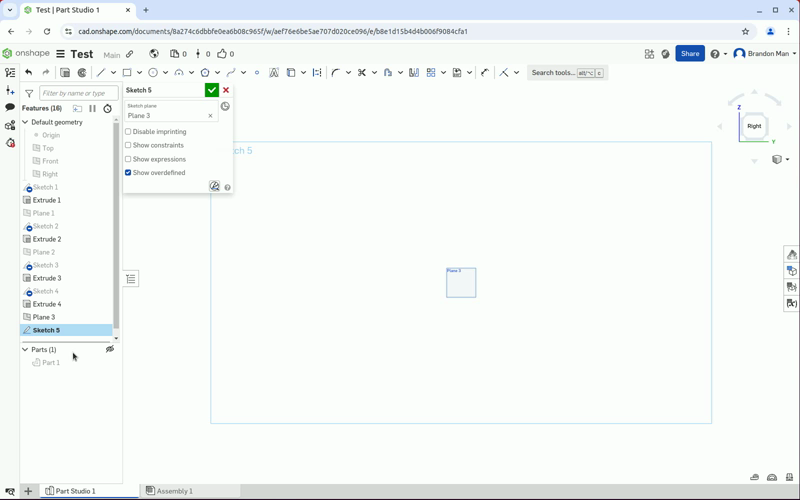
key(l)
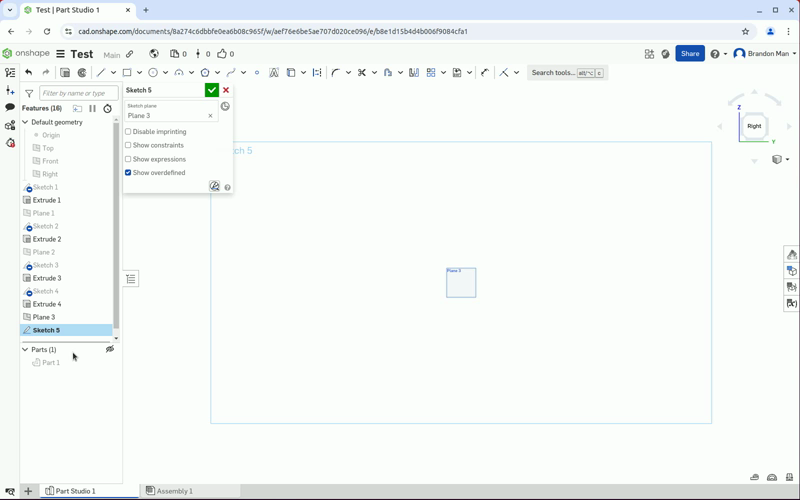
key_down(shift)
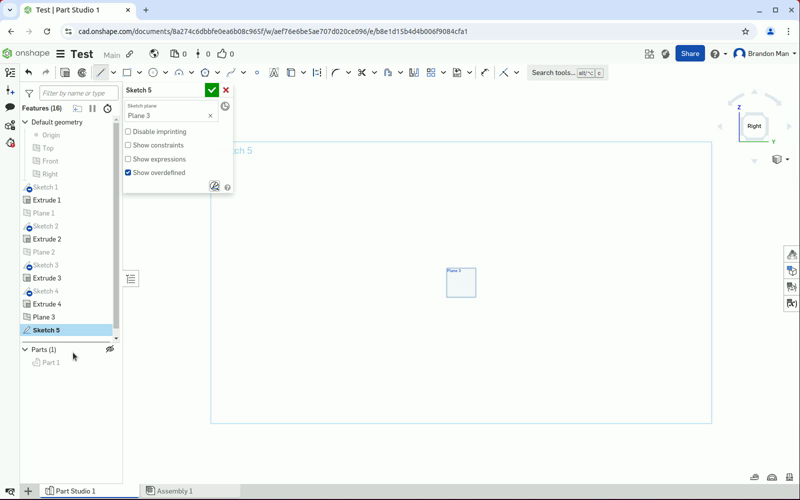
mouse_move(390, 254)
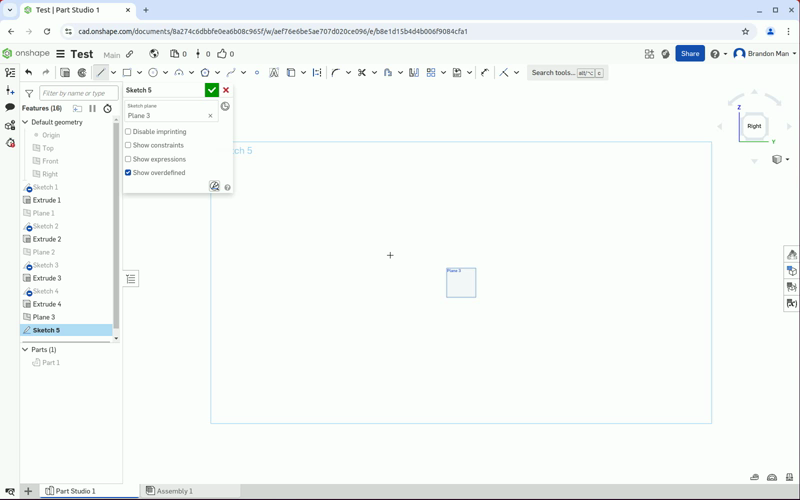
click(390, 254)
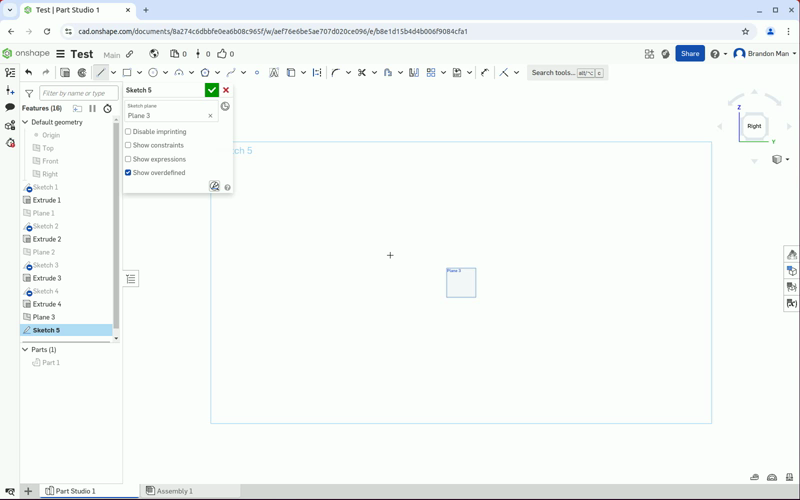
key_up(shift)
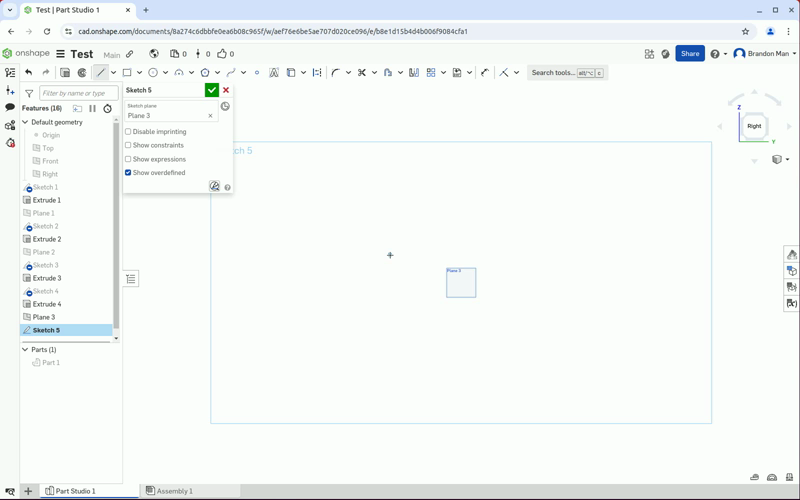
key_down(shift)
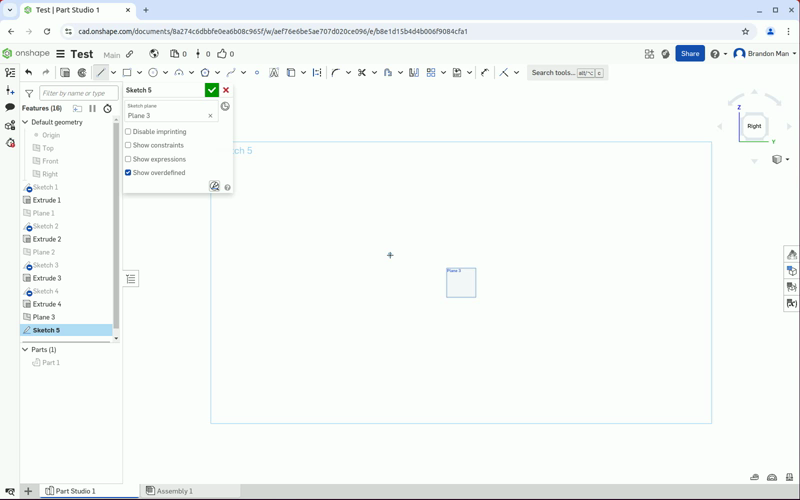
mouse_move(433, 211)
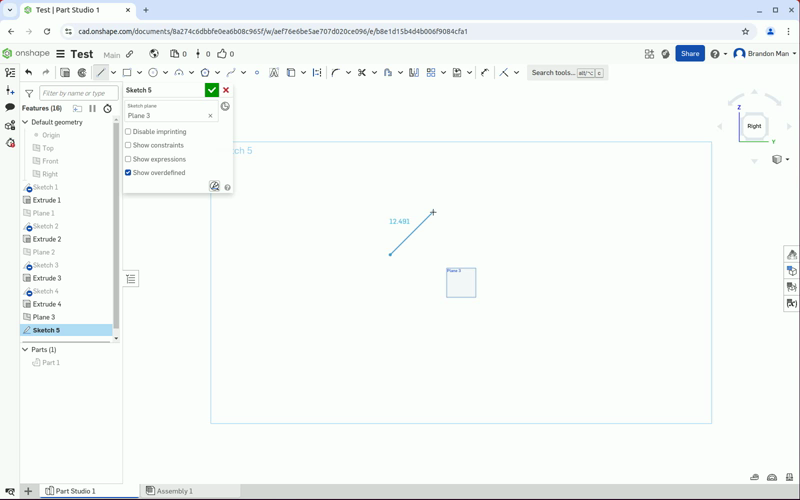
click(433, 211)
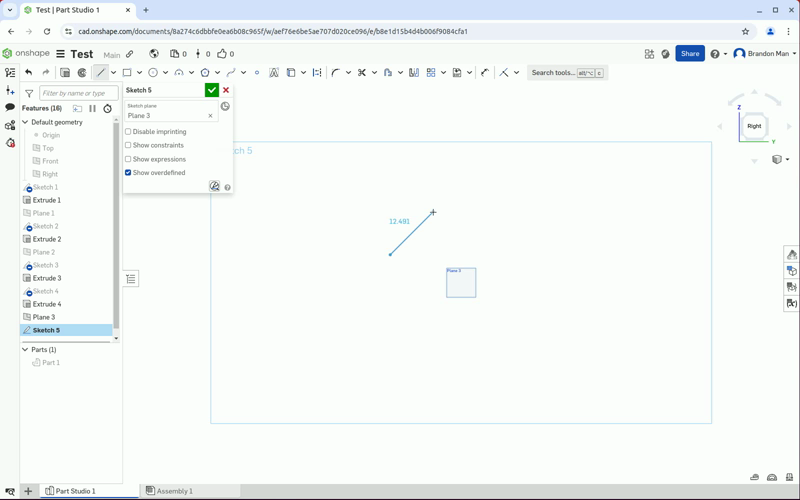
key_up(shift)
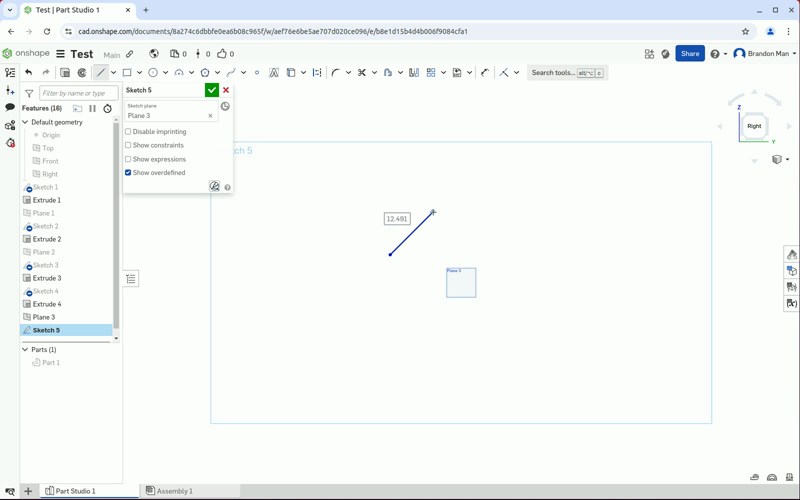
key_down(shift)
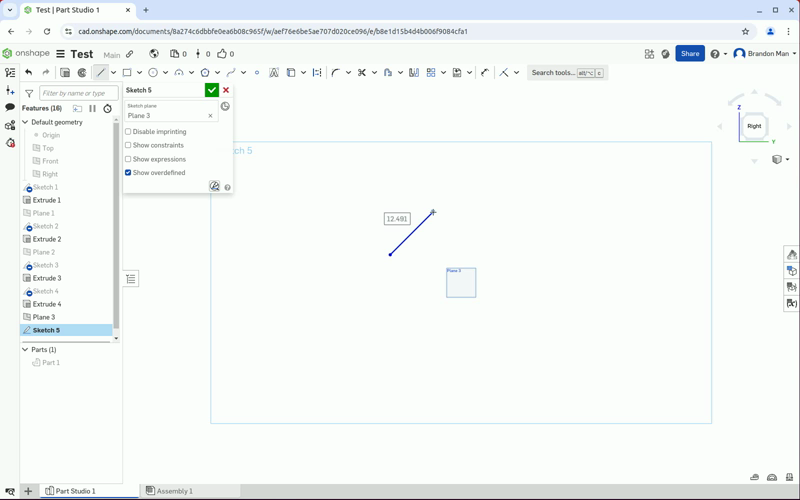
mouse_move(463, 211)
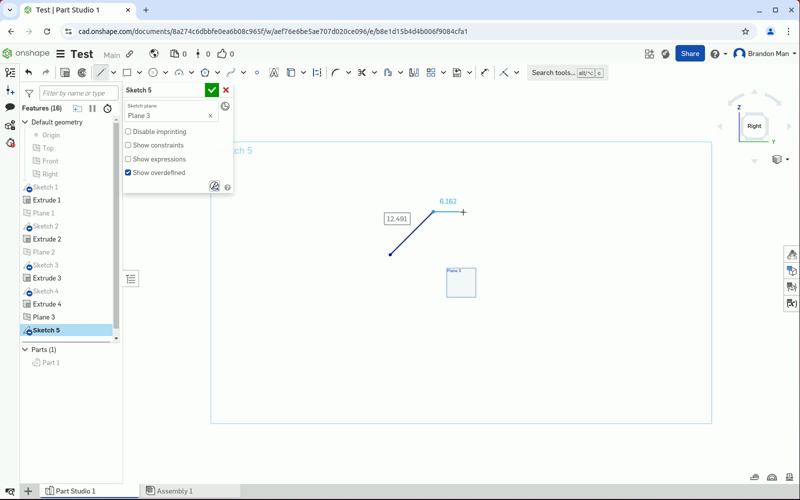
mouse_move(390, 211)
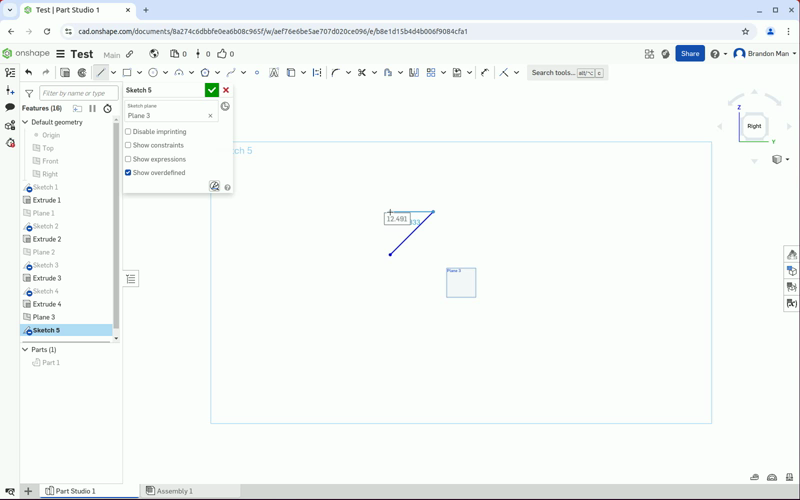
click(390, 211)
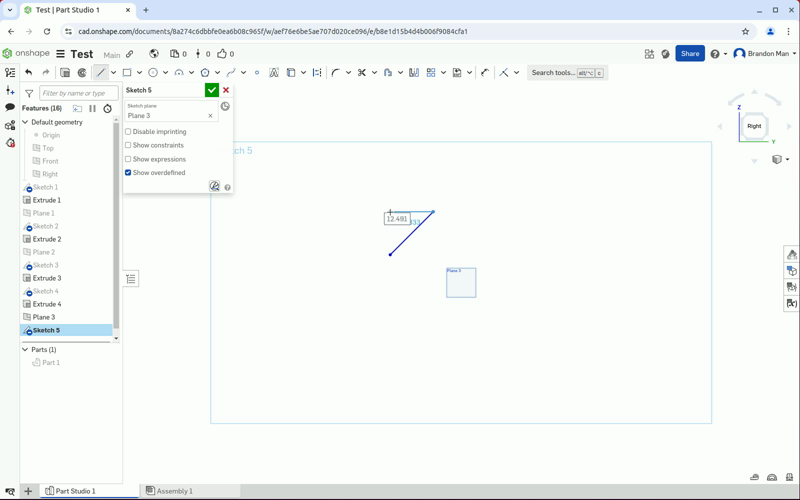
key_up(shift)
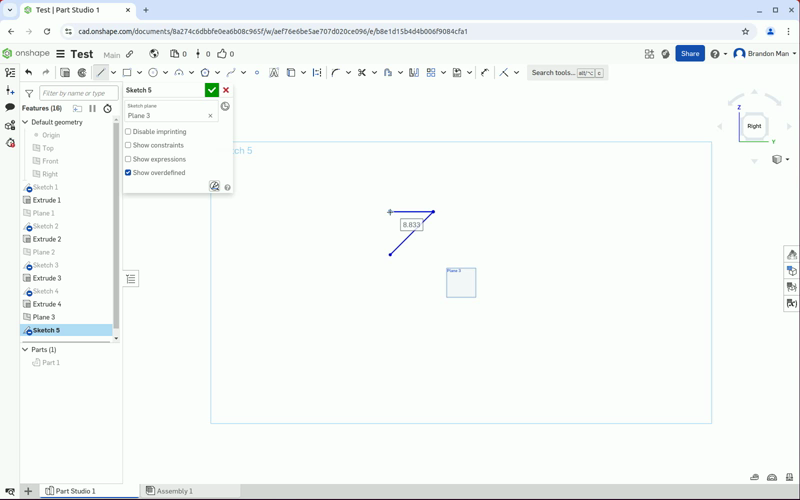
mouse_move(420, 211)
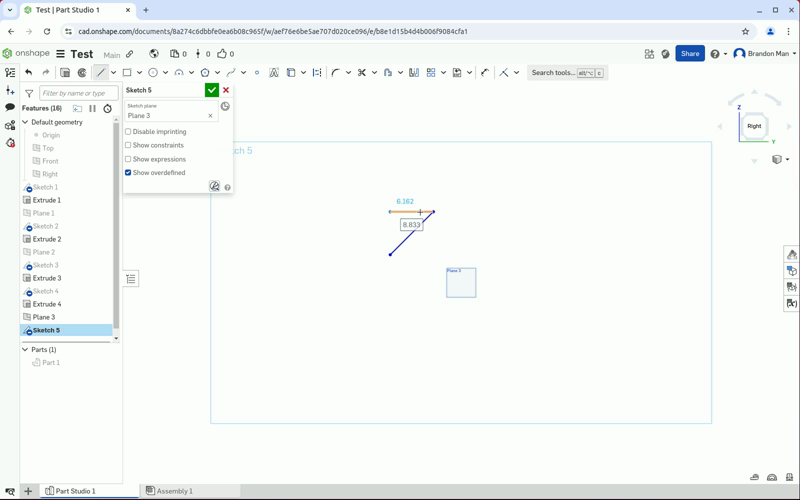
key_down(shift)
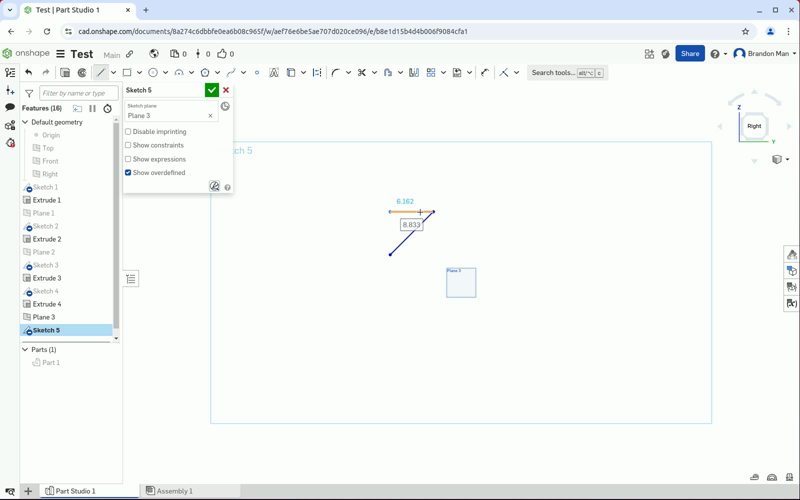
mouse_move(390, 254)
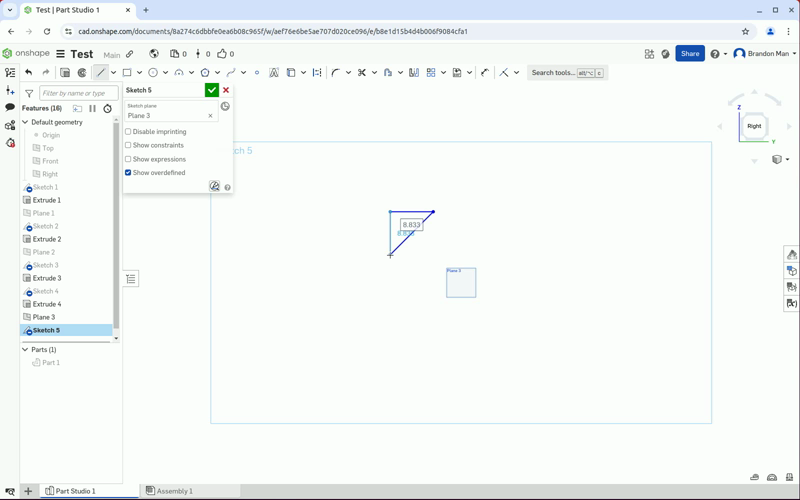
key_up(shift)
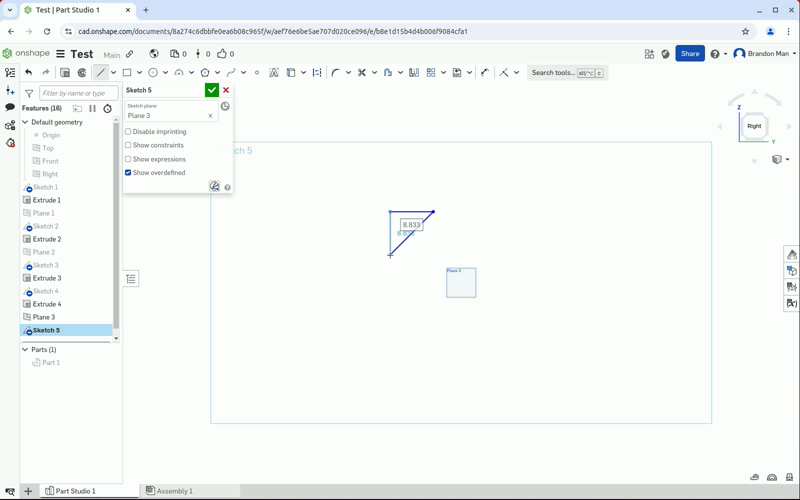
click(390, 254)
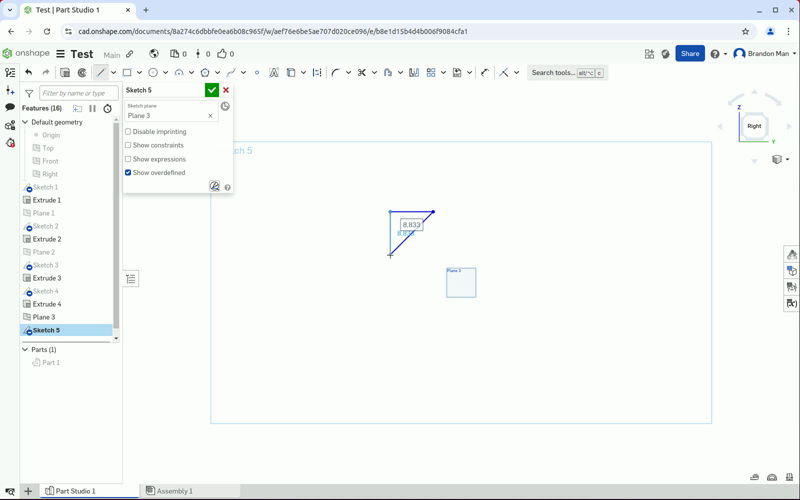
key(esc)
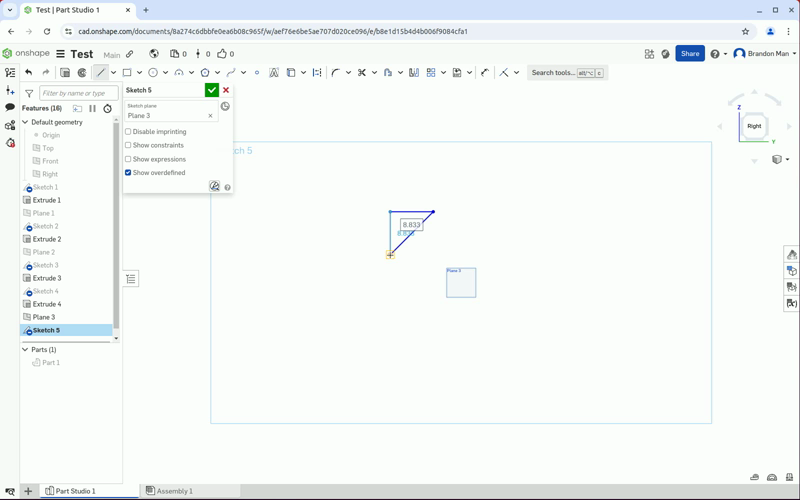
mouse_move(413, 220)
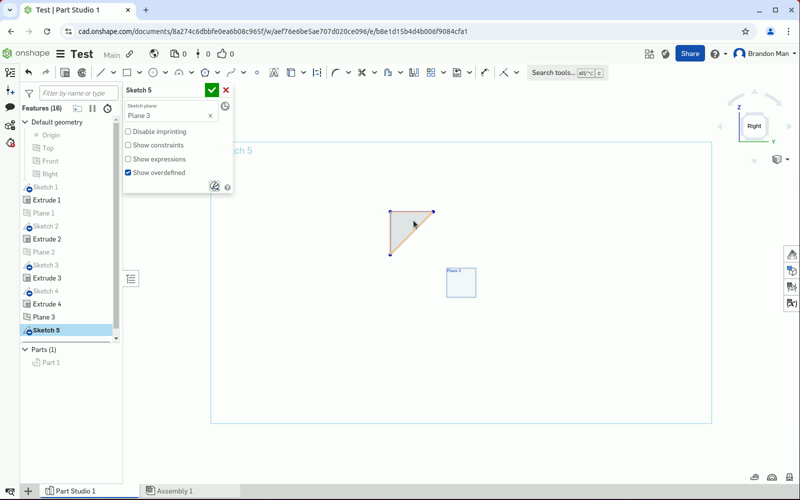
scroll(6)
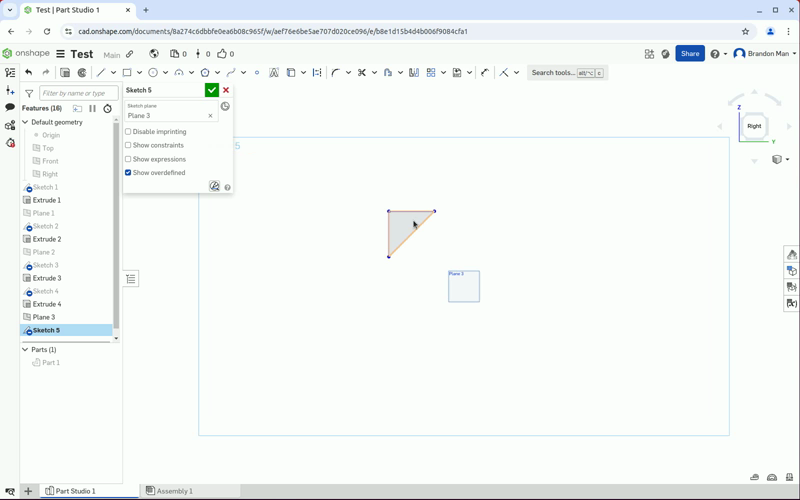
scroll(6)
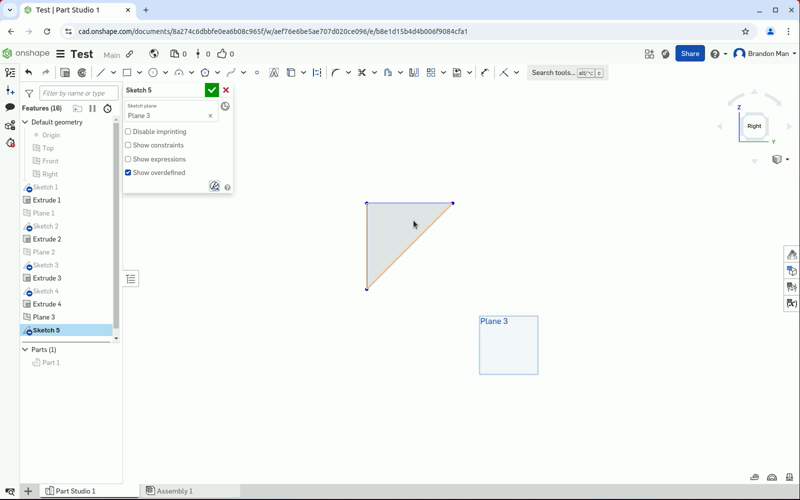
scroll(6)
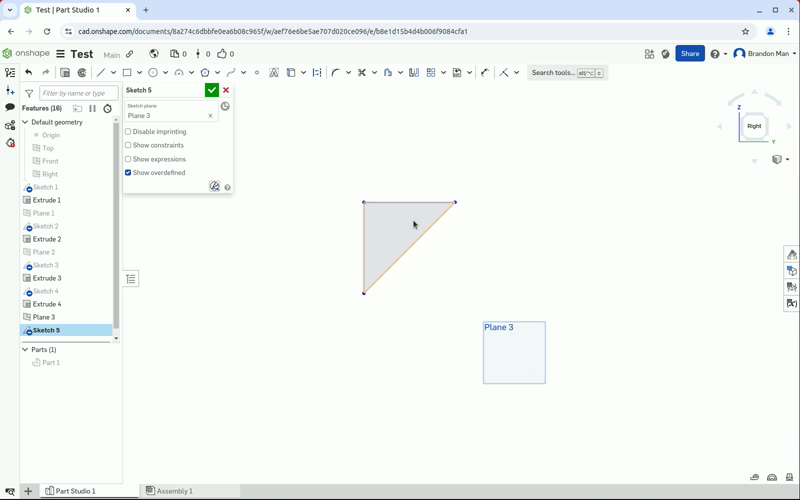
scroll(6)
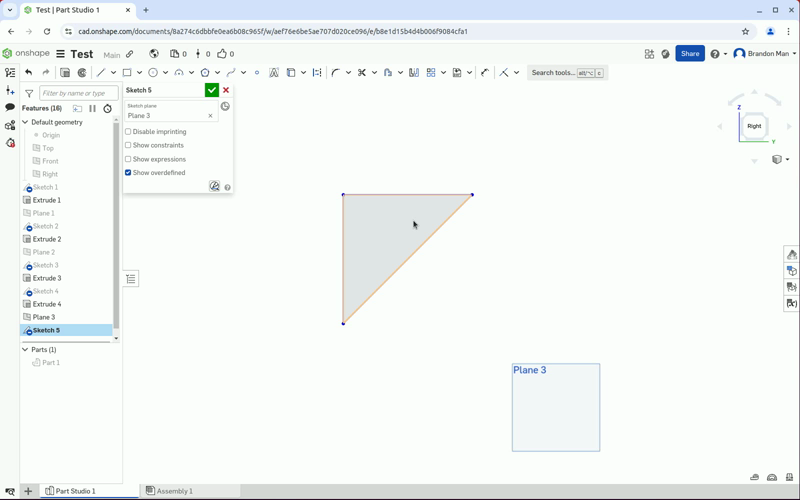
scroll(6)
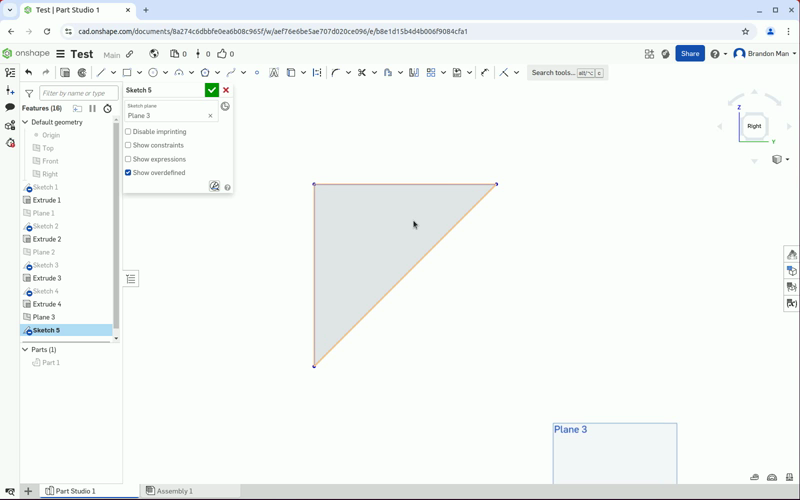
scroll(6)
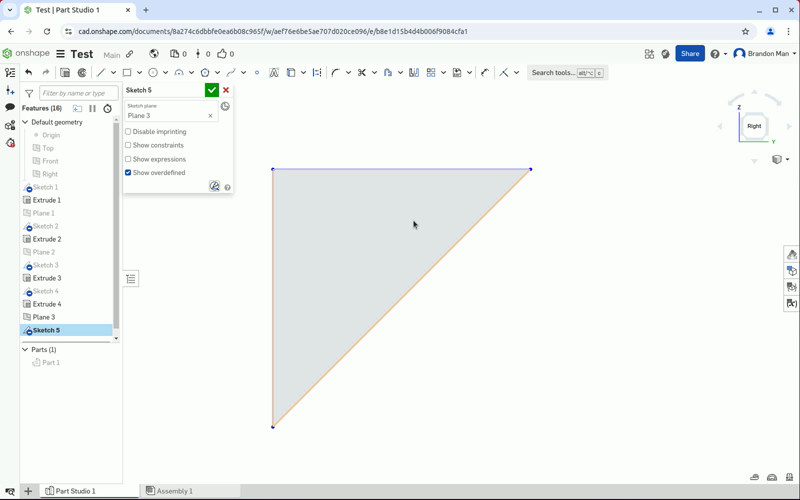
scroll(6)
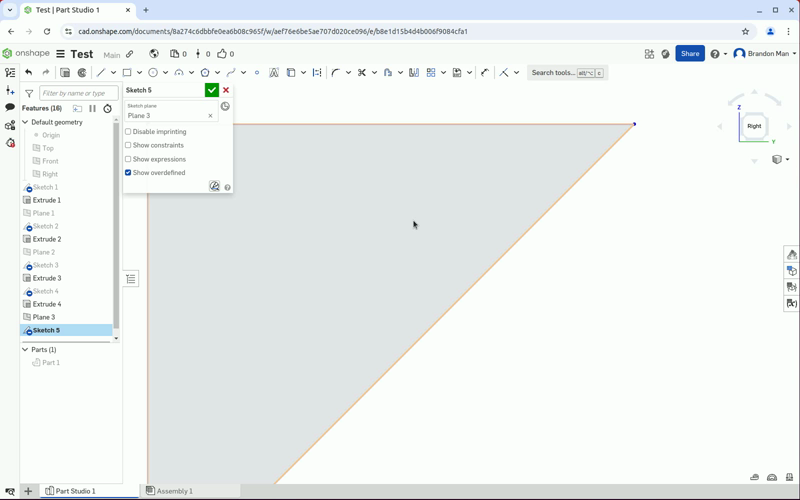
click(413, 220)
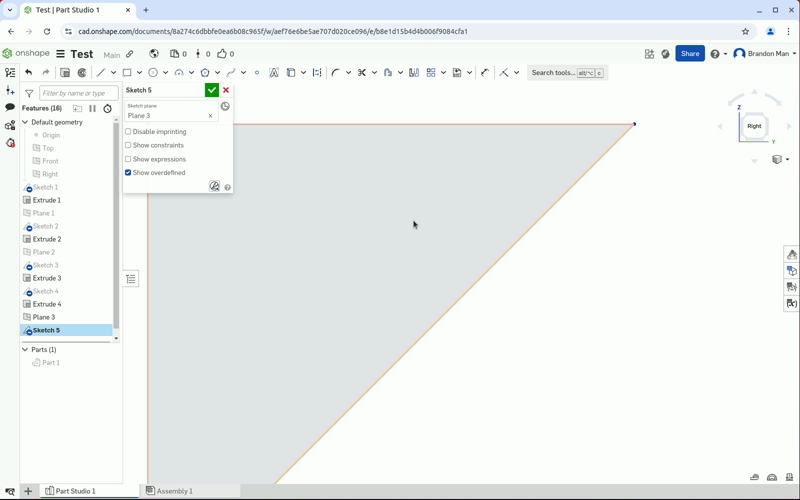
scroll(-6)
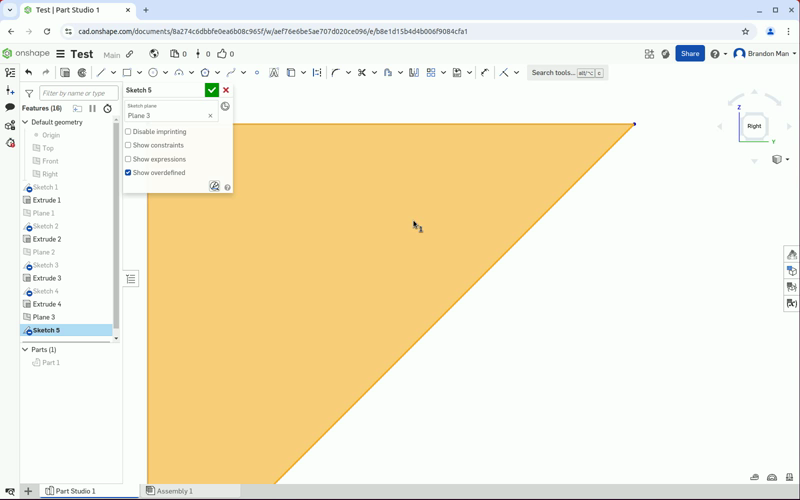
scroll(-6)
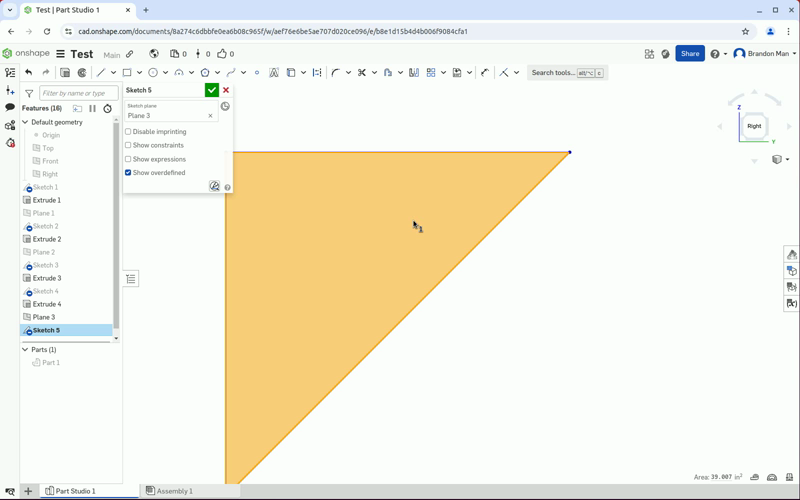
scroll(-6)
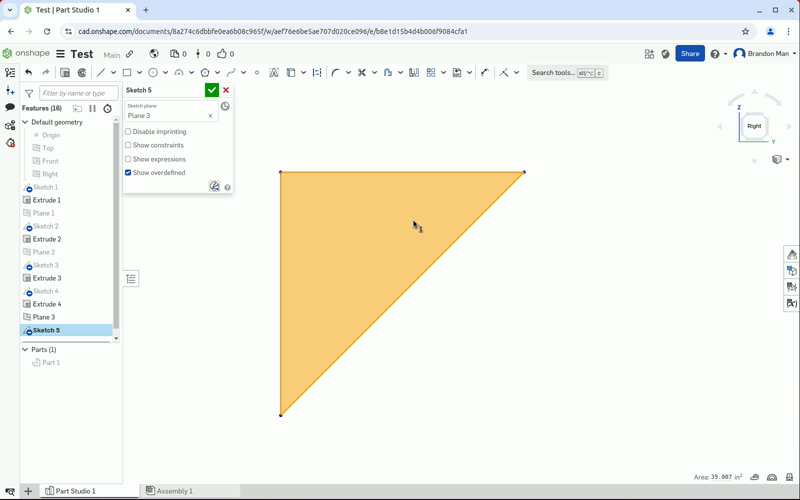
scroll(-6)
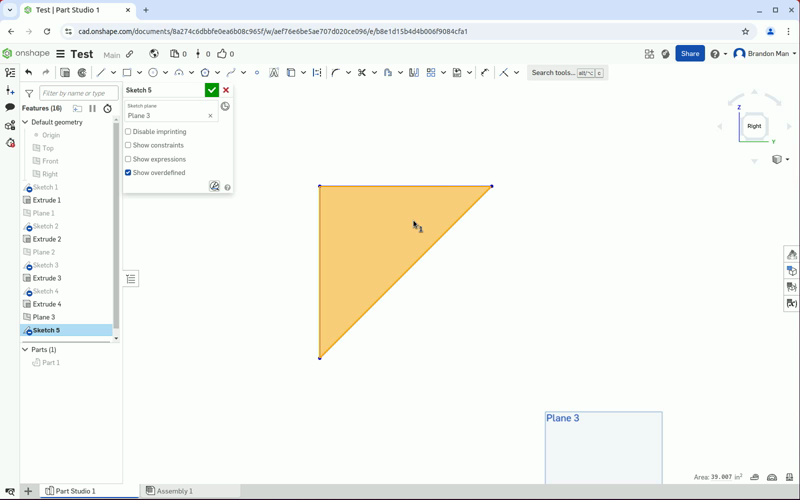
scroll(-6)
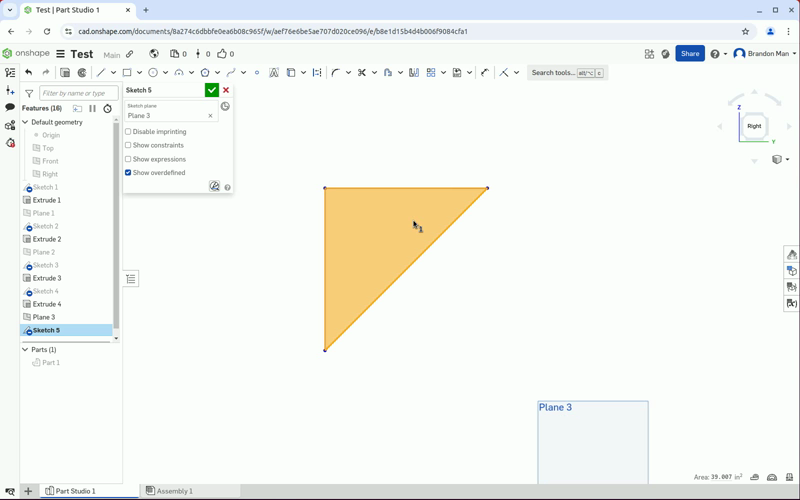
scroll(-6)
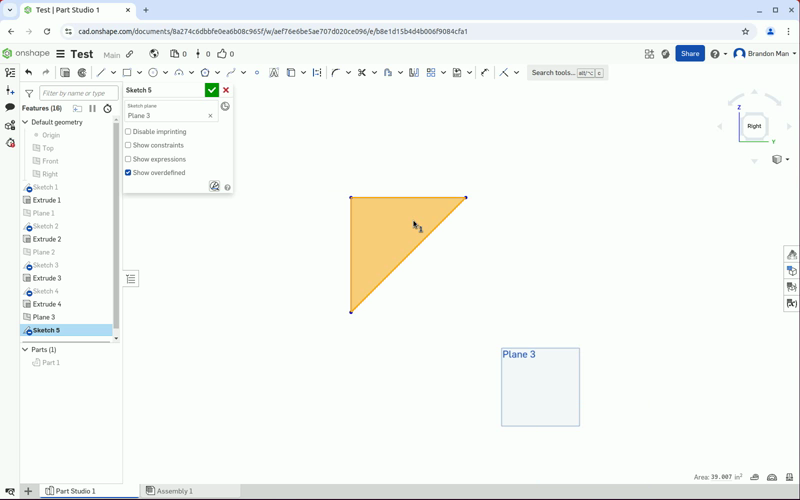
scroll(-6)
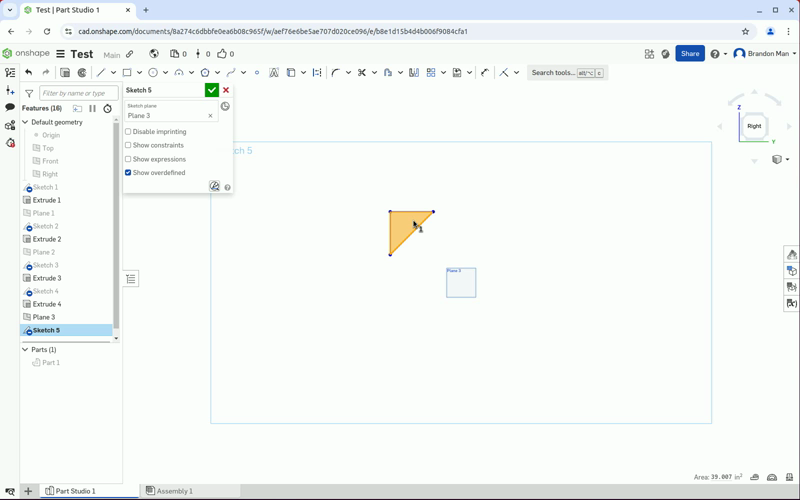
mouse_move(73, 352)
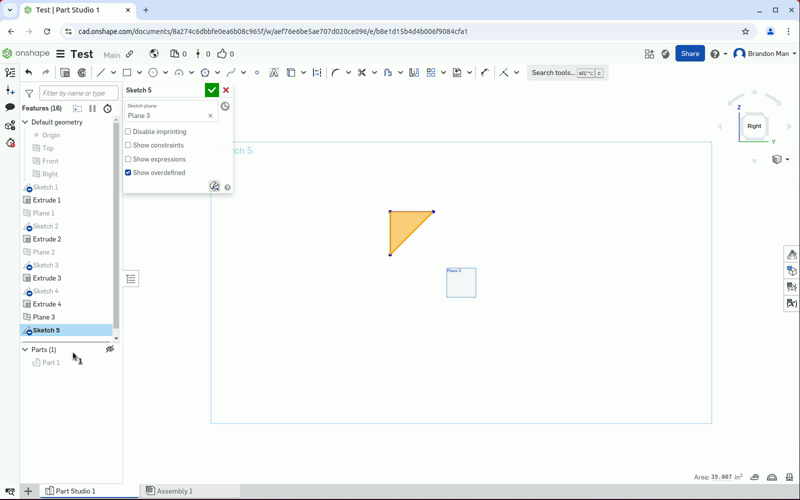
key(shift+y)
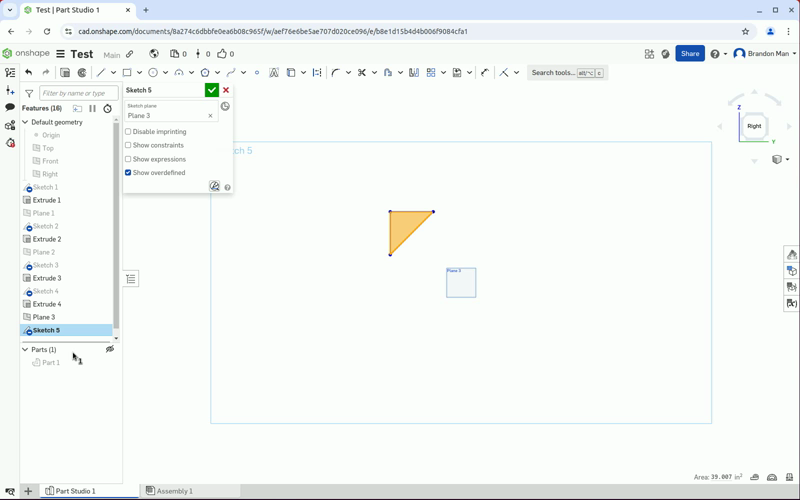
key(shift+e)
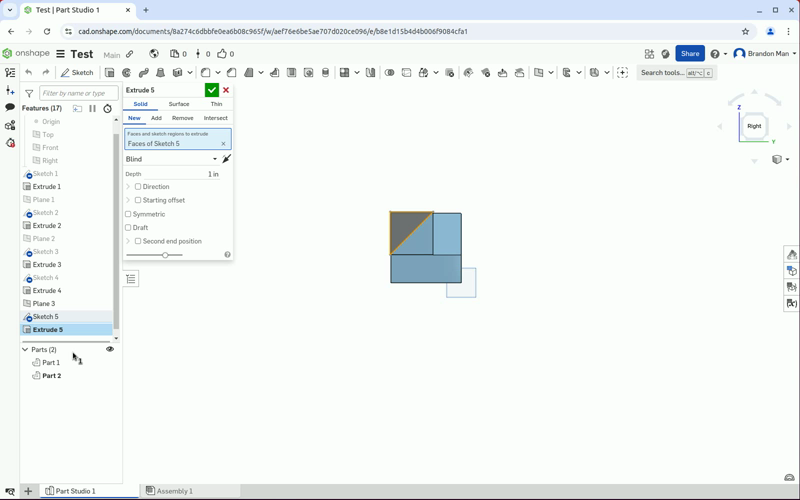
mouse_move(143, 106)
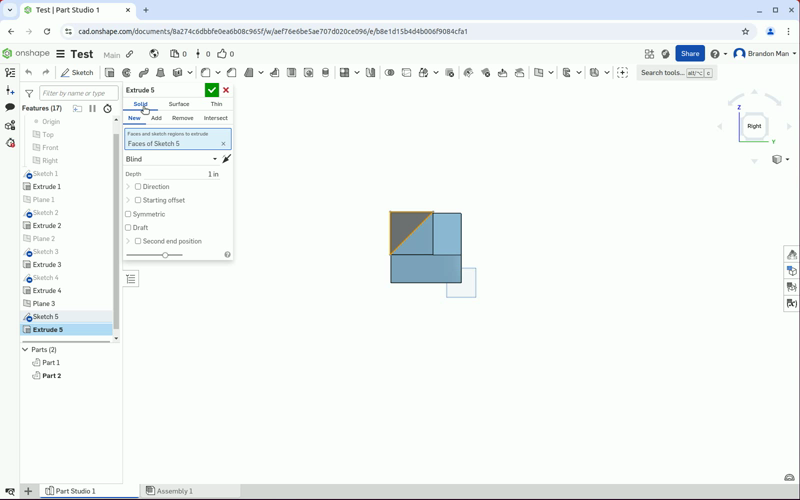
click(143, 106)
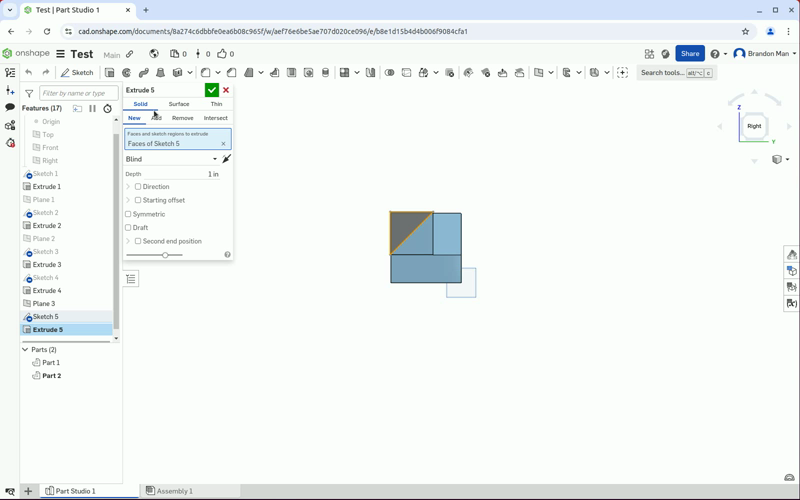
mouse_move(186, 120)
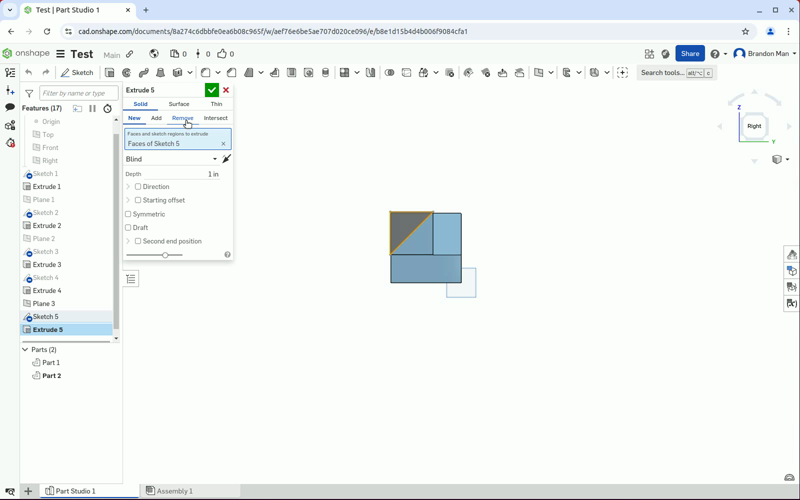
click(186, 120)
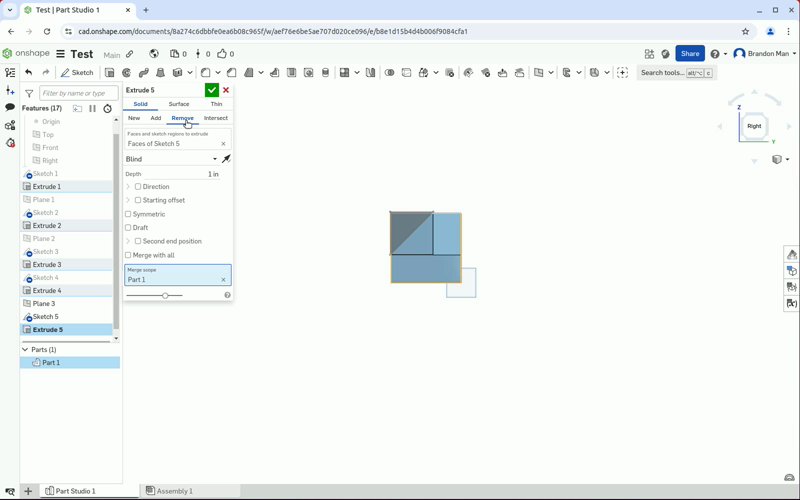
key(tab, 4)
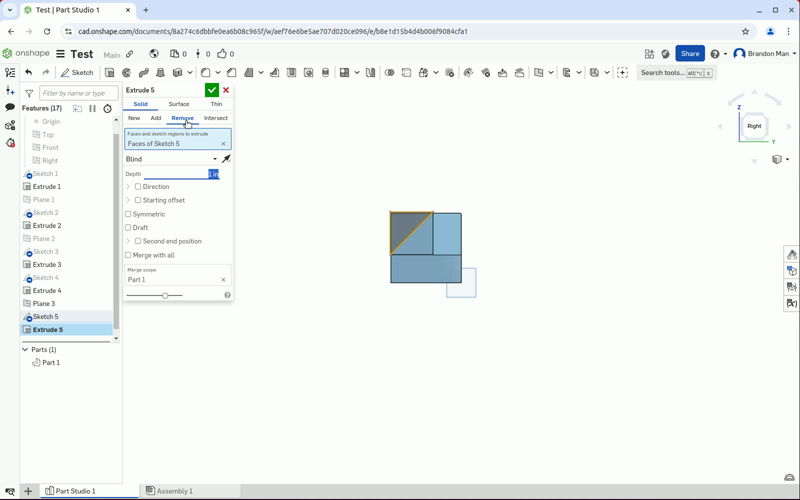
text(11.554)
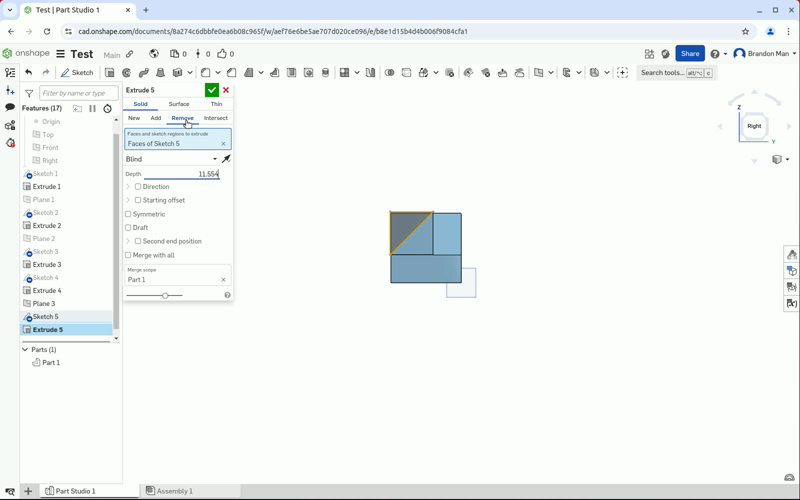
key(tab, 6)
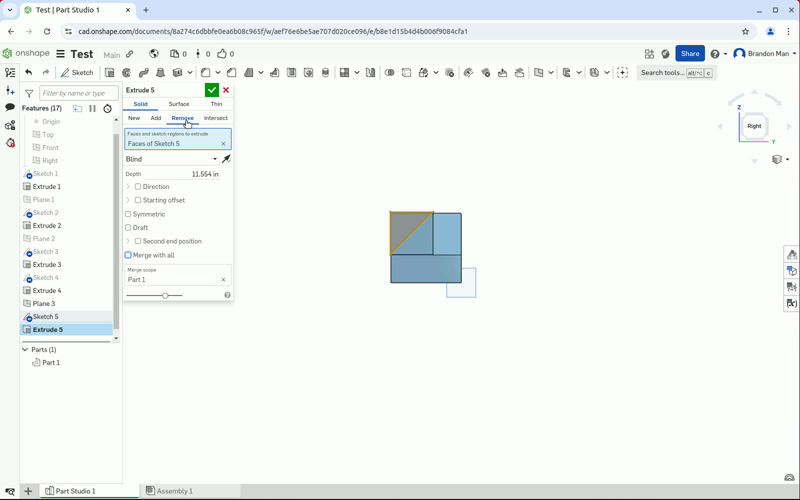
key(space)
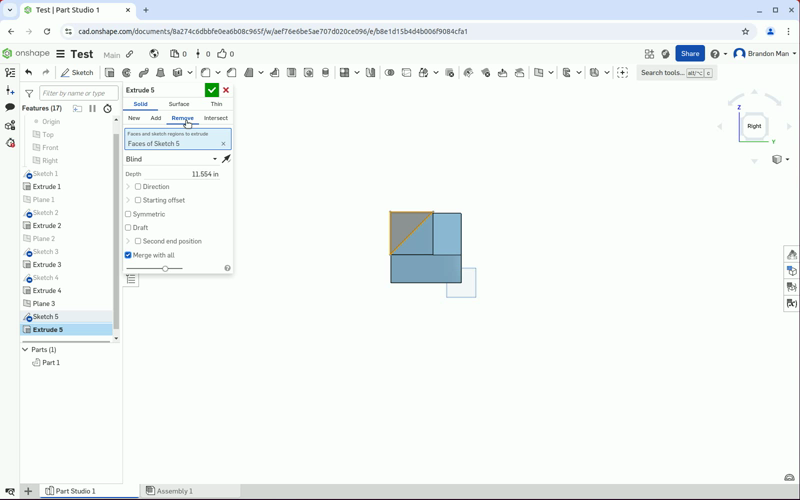
key(enter)
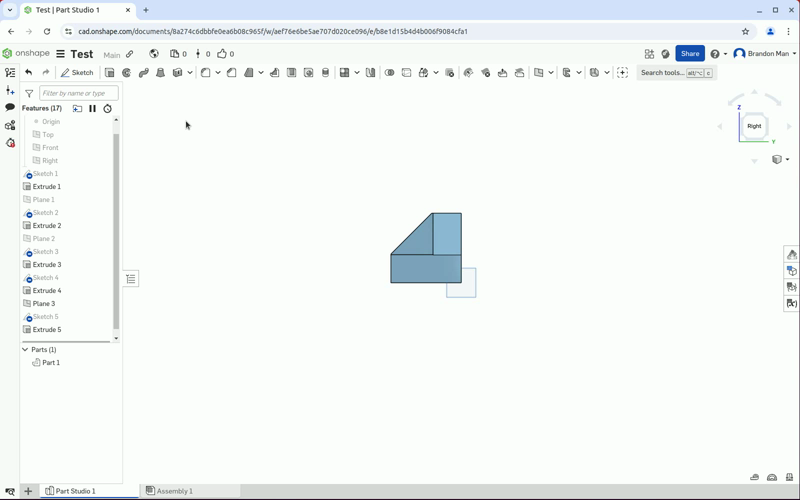
key(shift+h)
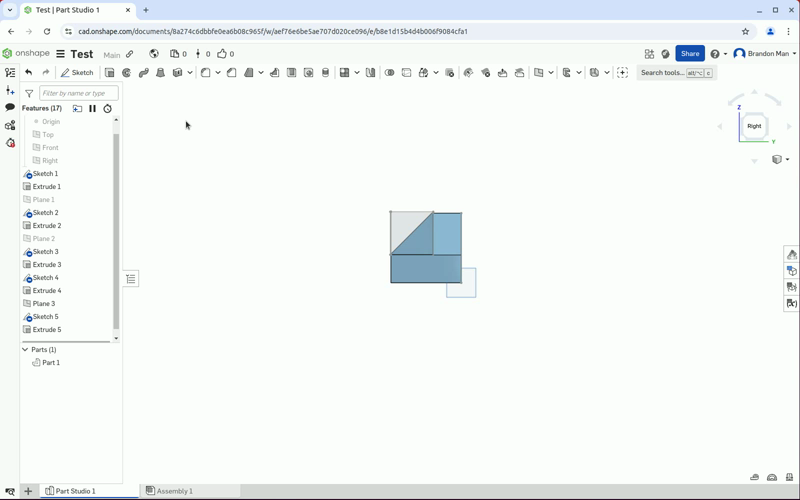
key(shift+h)
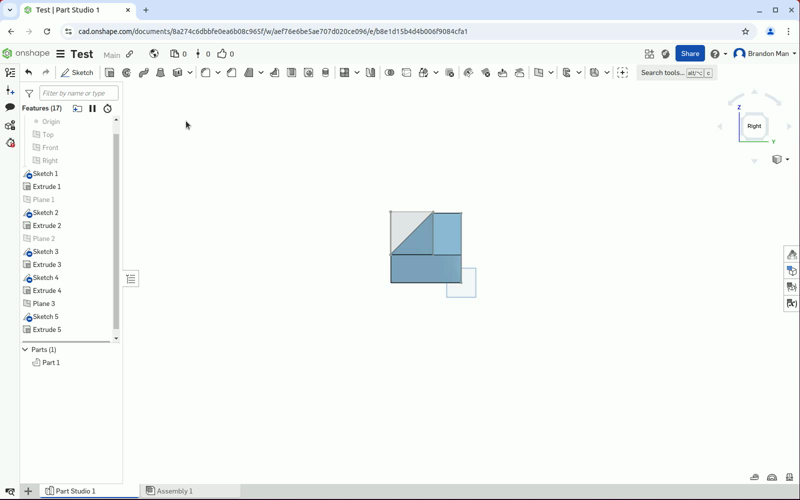
key(shift+7)
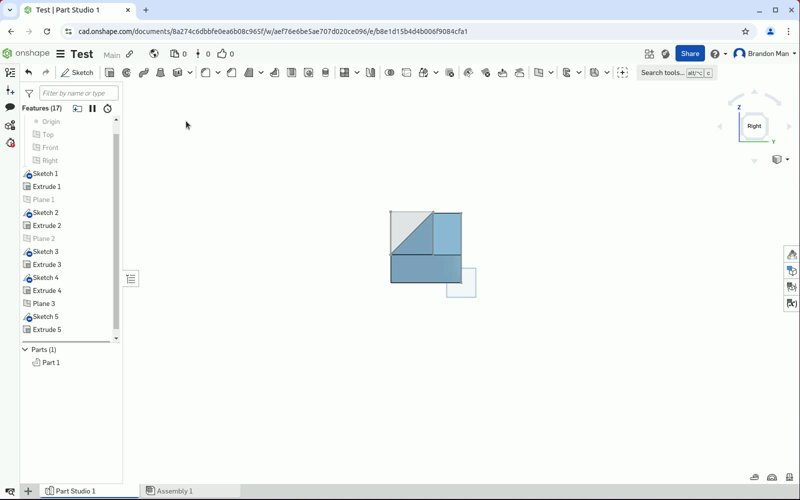
key(right, 2)
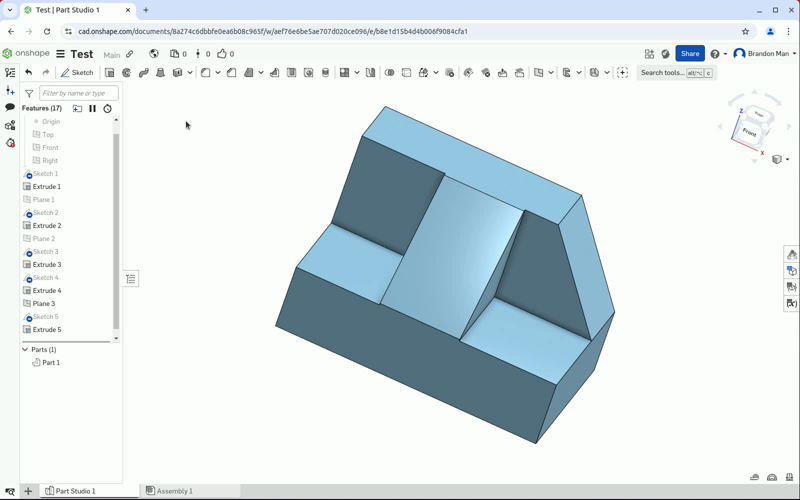
key(down, 2)
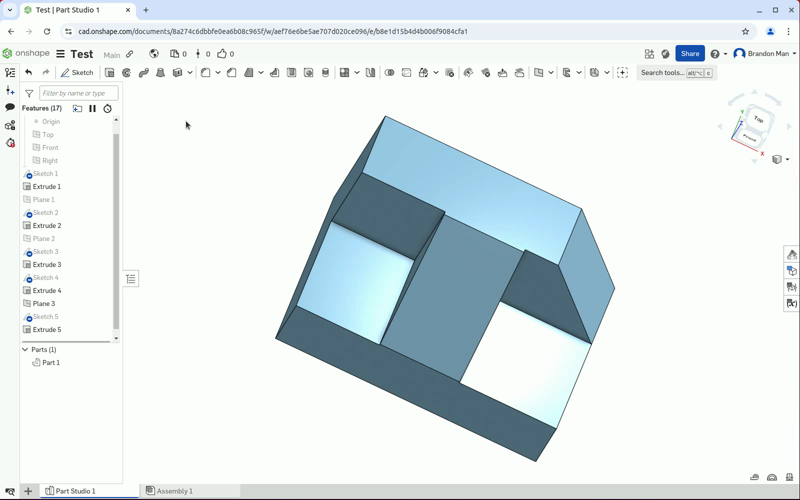
key(up, 2)
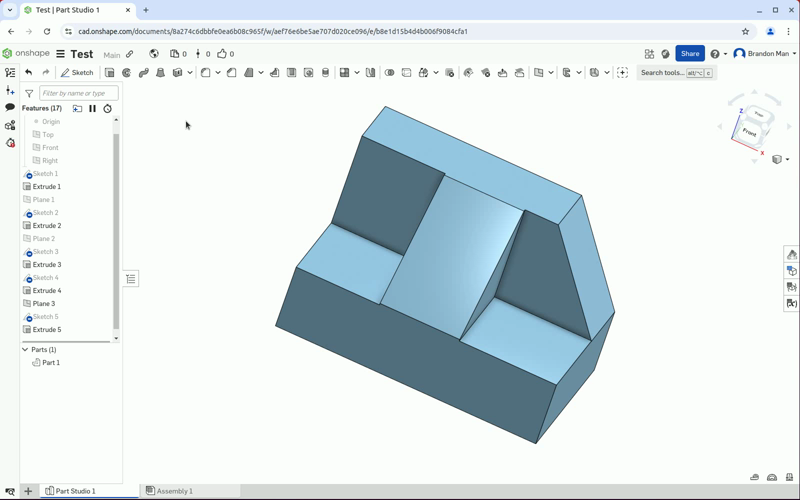
key(left, 2)
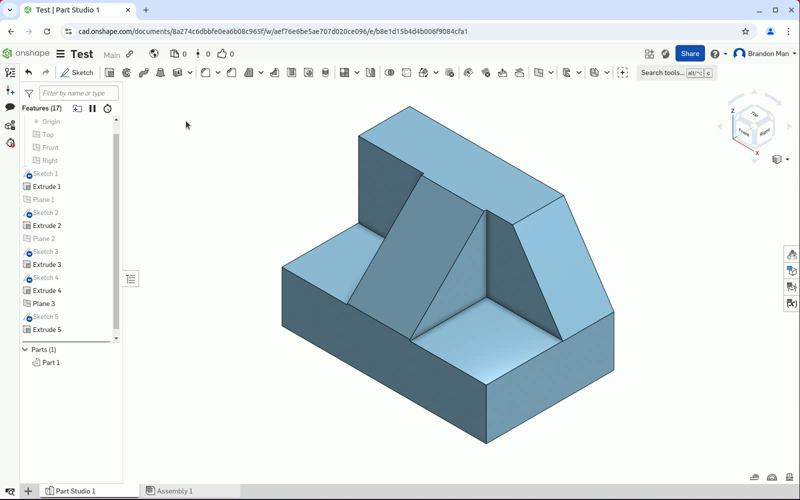
mouse_move(69, 176)
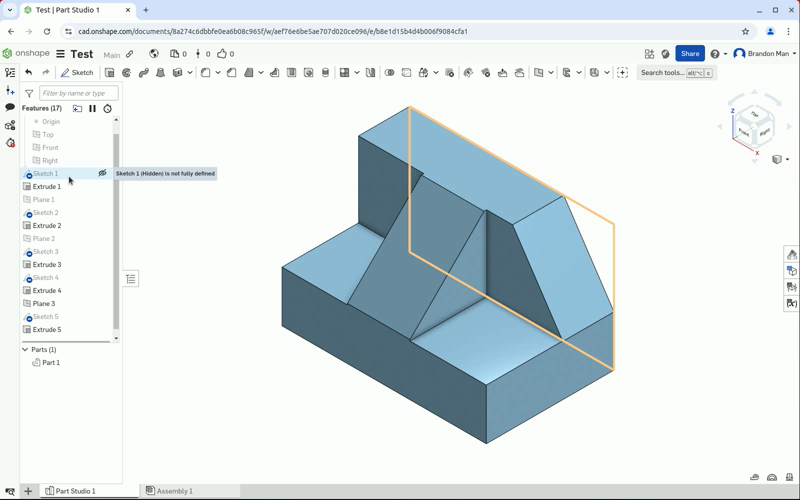
click(69, 176)